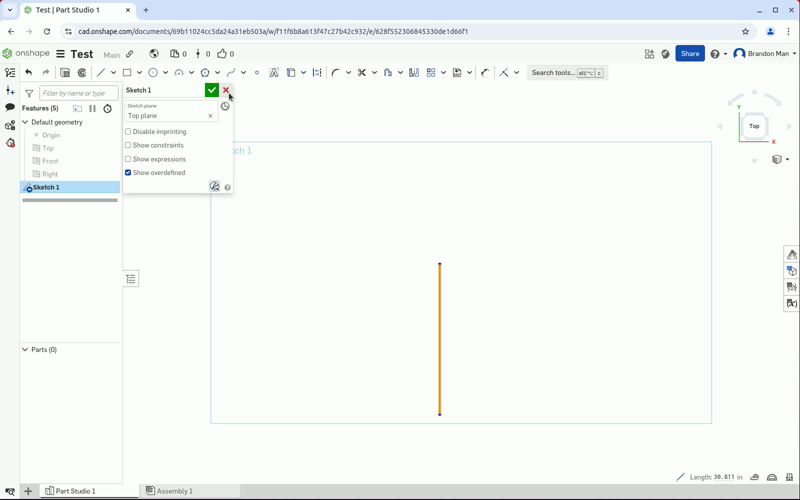
key(shift+h)
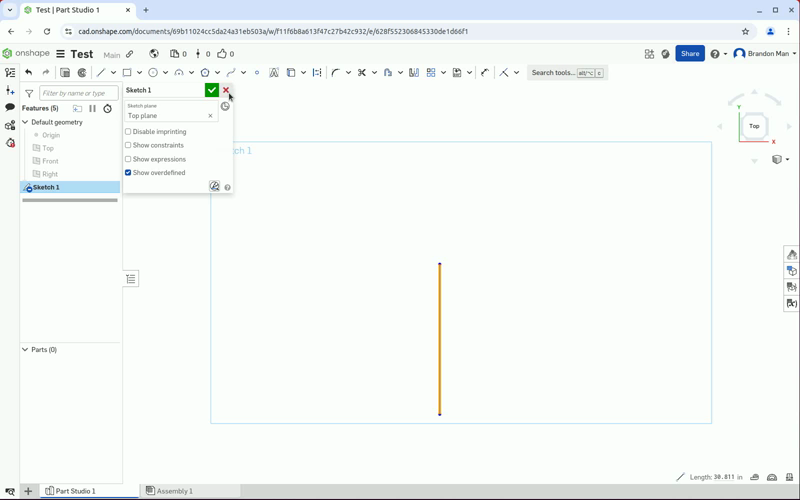
key(shift+s)
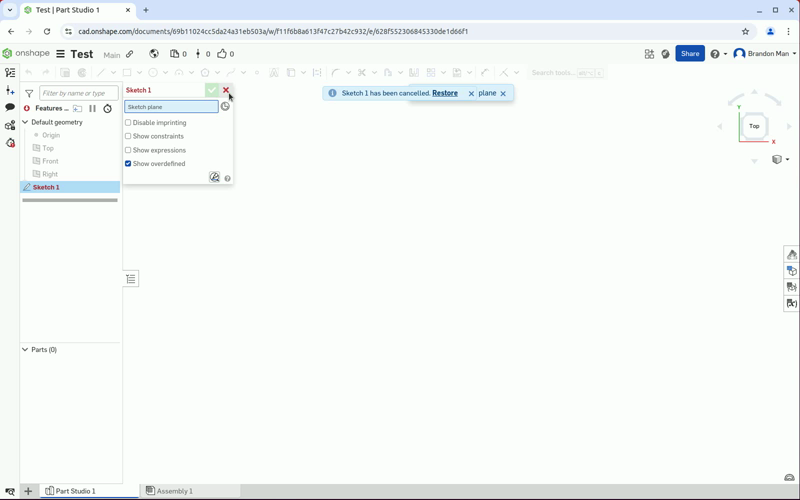
mouse_move(73, 150)
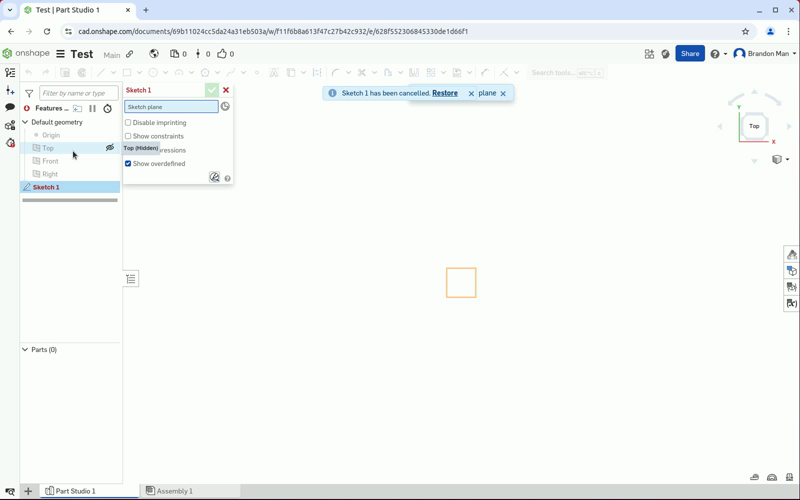
click(73, 150)
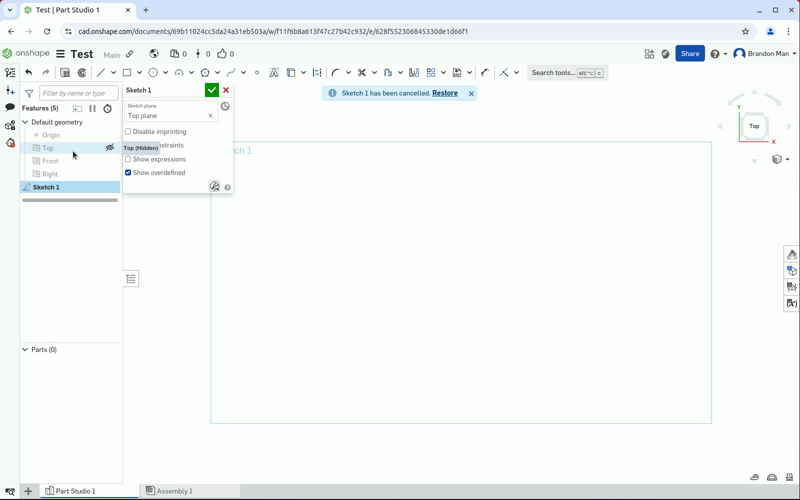
mouse_move(73, 352)
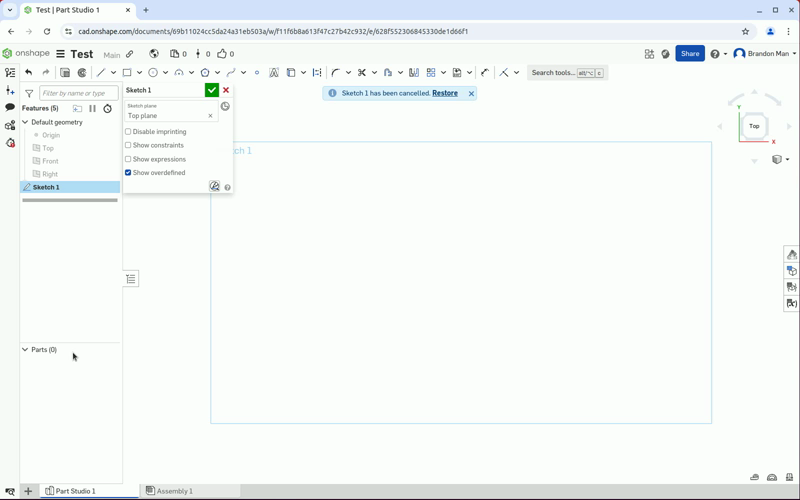
key(y)
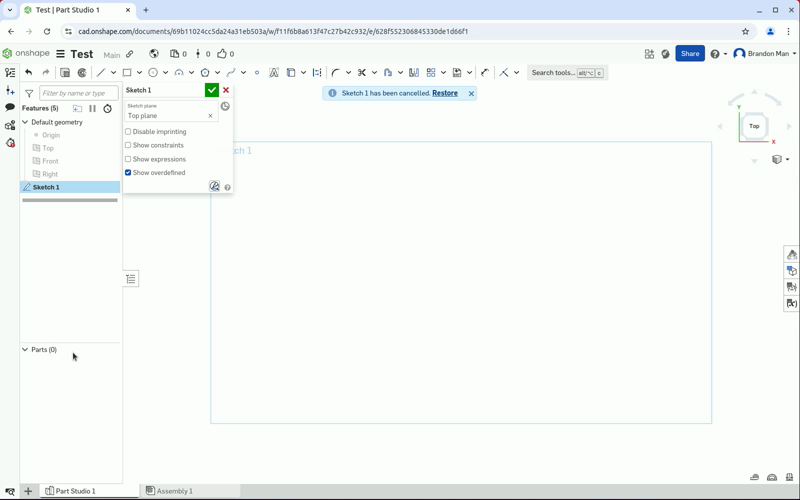
key(l)
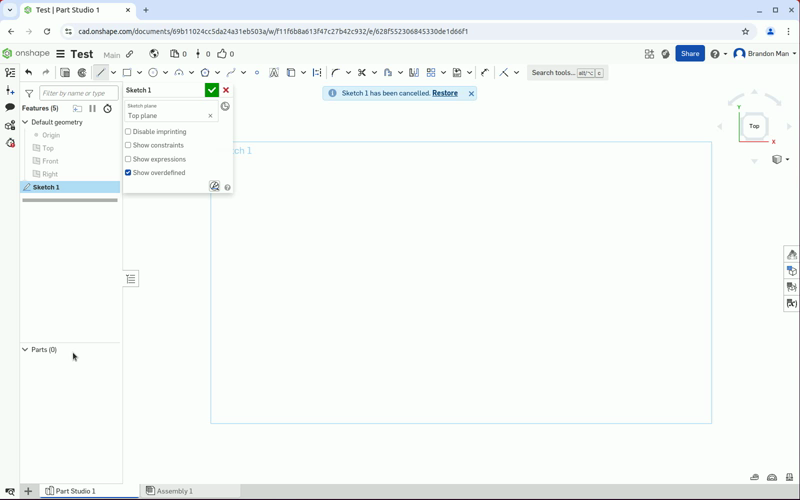
key_down(shift)
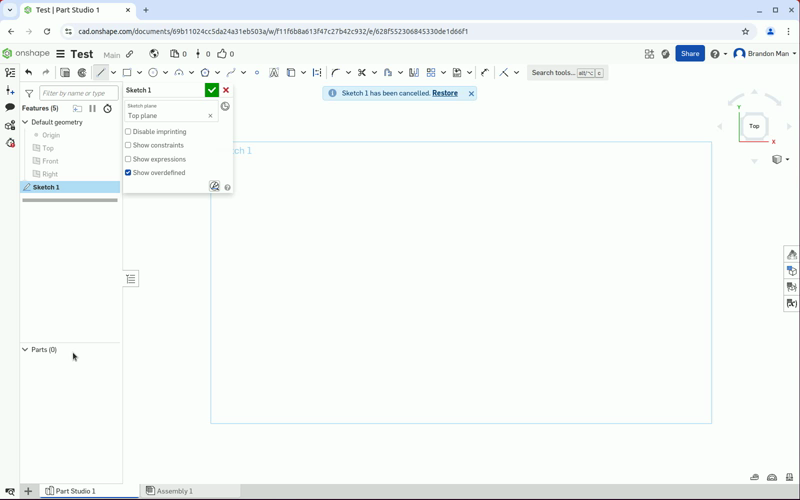
mouse_move(348, 315)
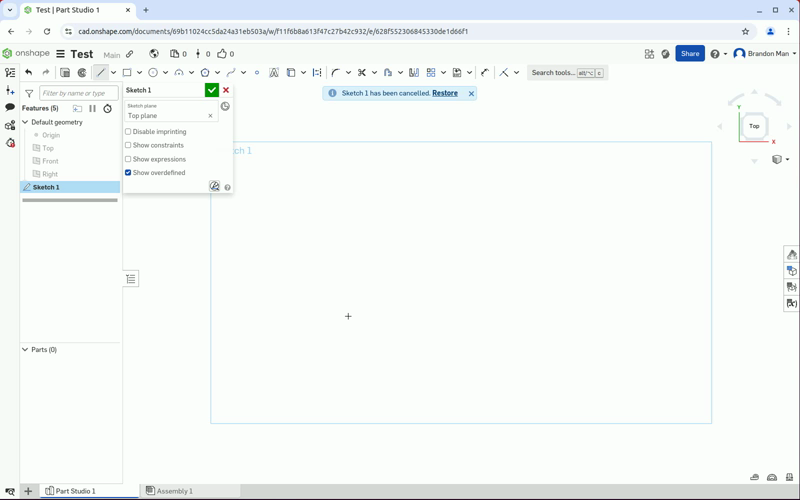
click(348, 315)
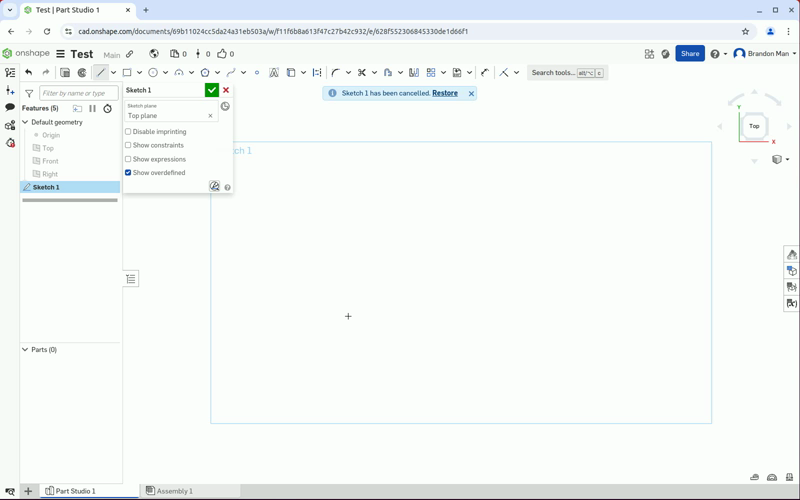
key_up(shift)
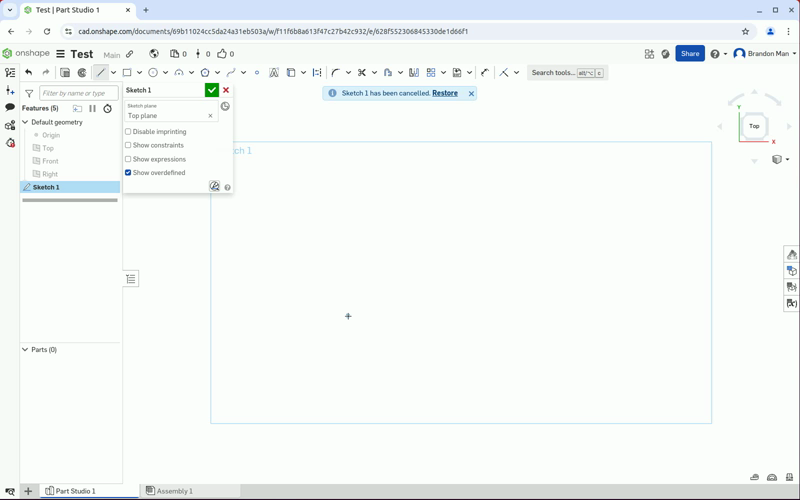
key_down(shift)
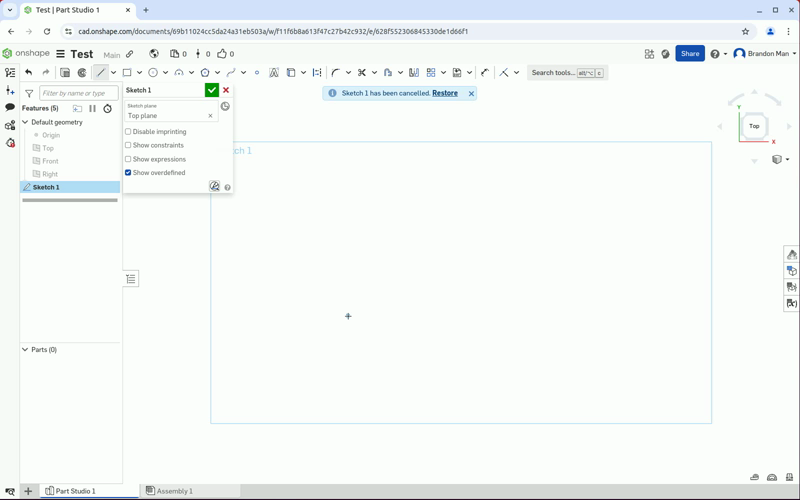
mouse_move(572, 315)
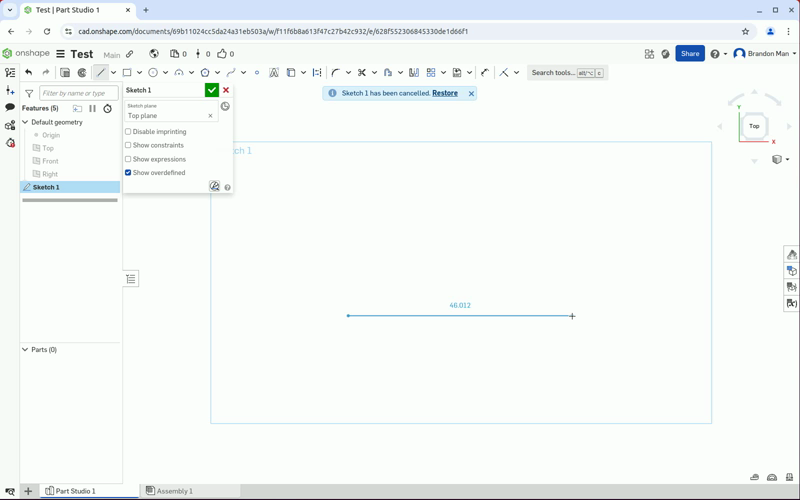
click(572, 315)
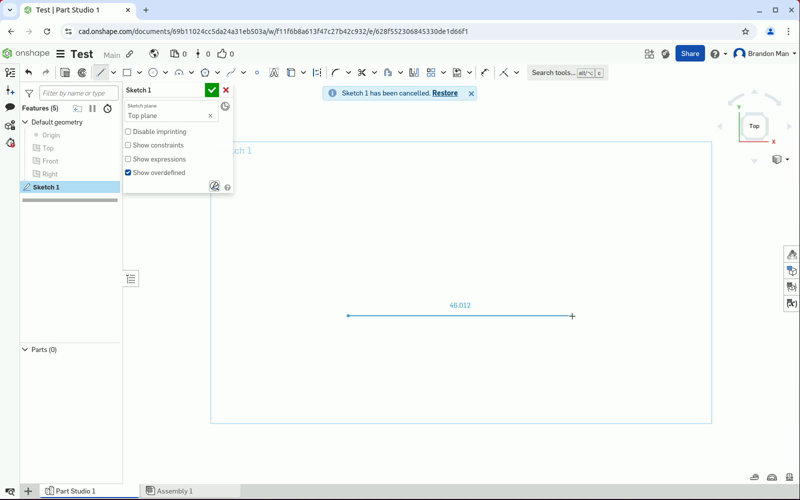
key_up(shift)
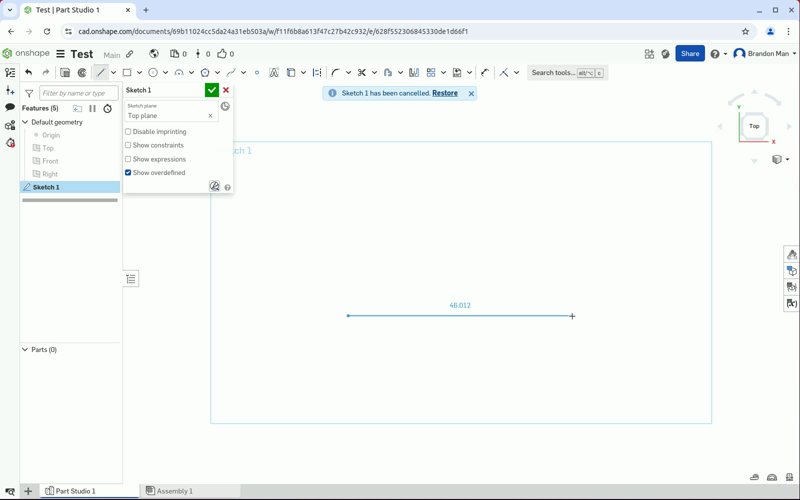
key_down(shift)
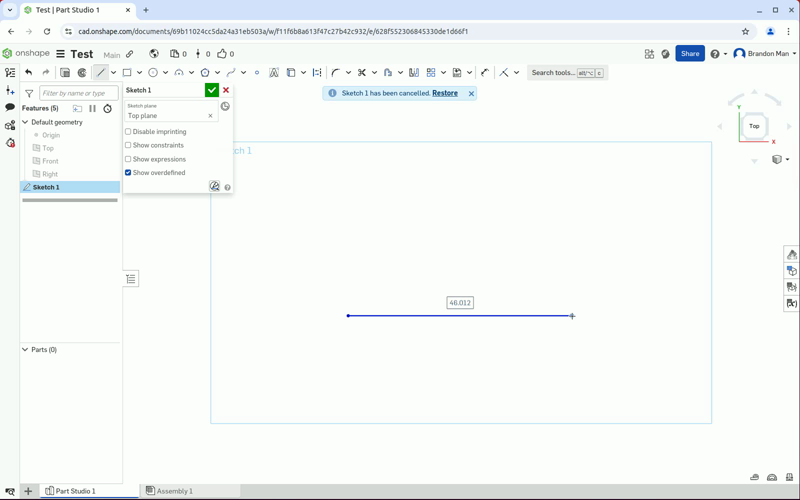
mouse_move(572, 249)
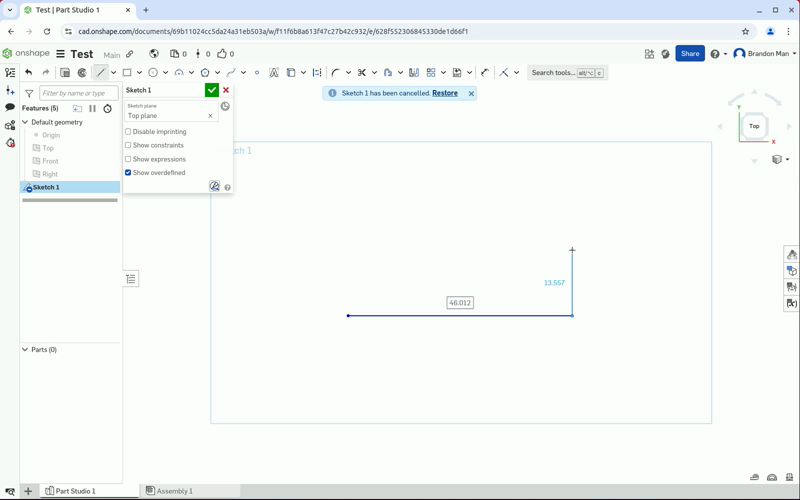
click(572, 249)
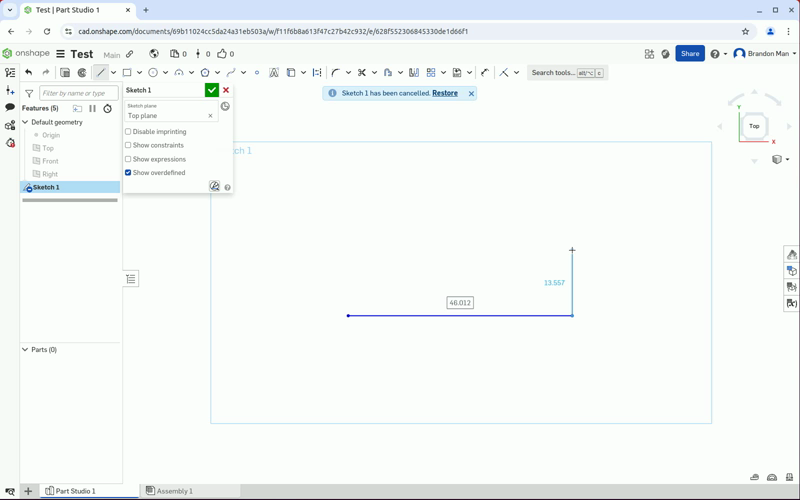
key_up(shift)
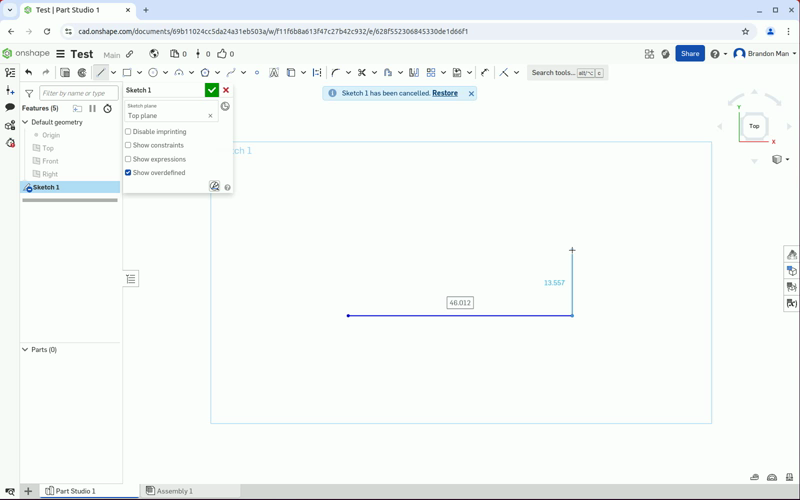
key_down(shift)
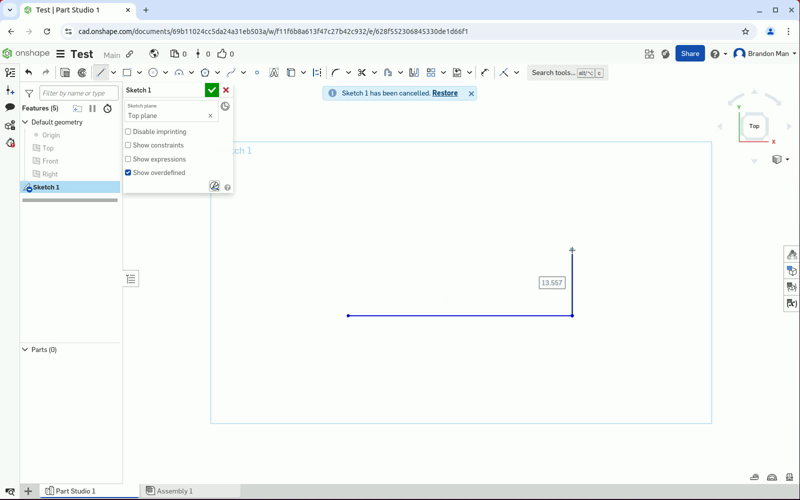
mouse_move(348, 249)
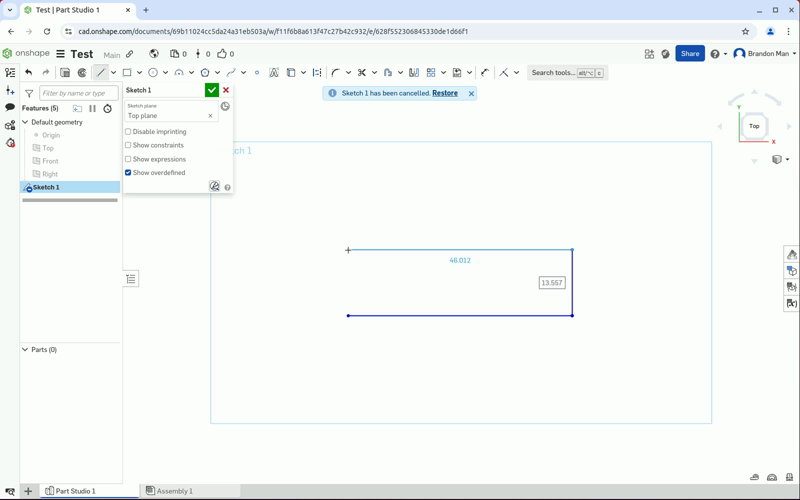
click(348, 249)
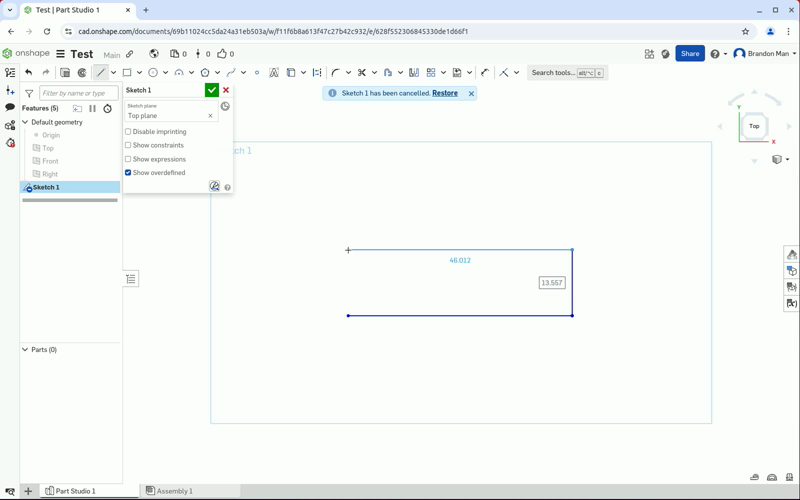
key_up(shift)
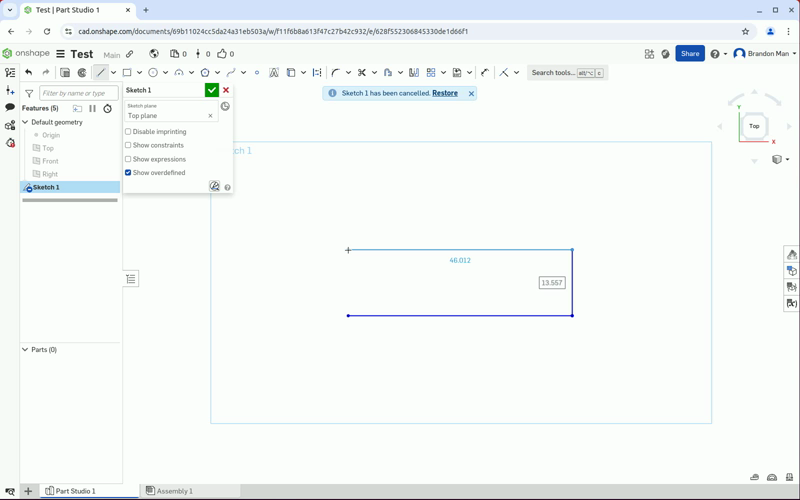
key_down(shift)
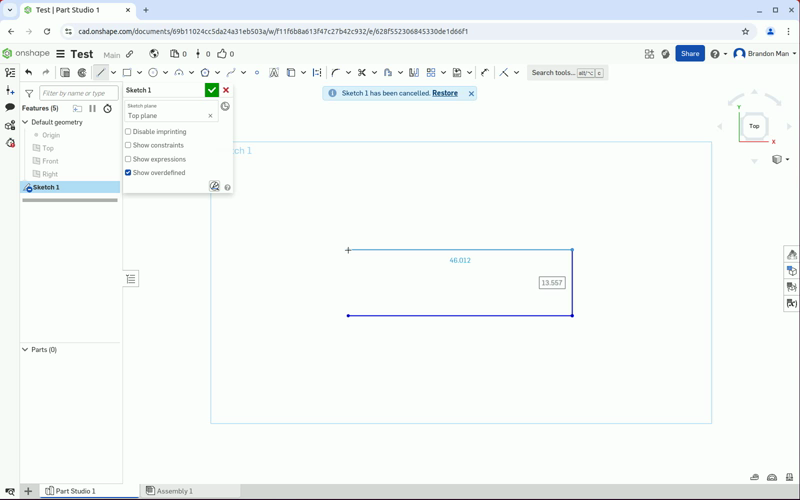
mouse_move(348, 315)
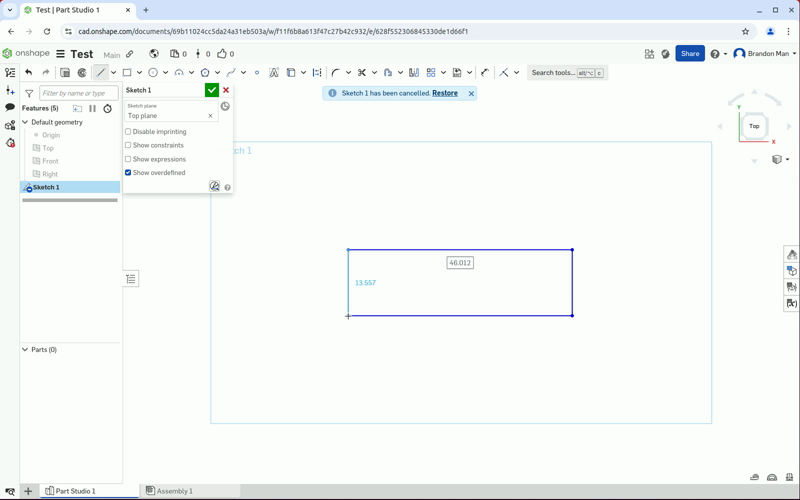
key_up(shift)
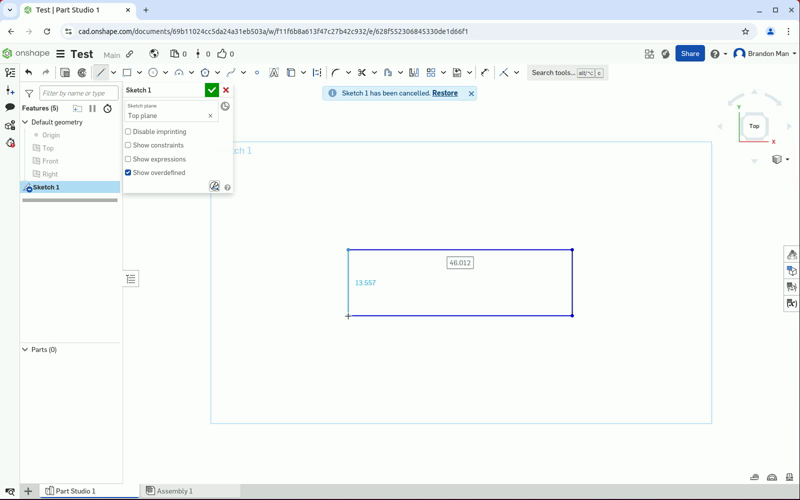
click(348, 315)
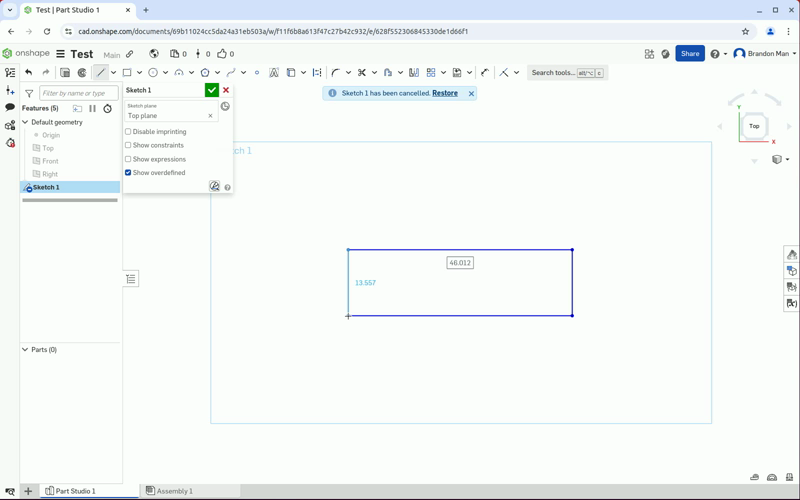
key(esc)
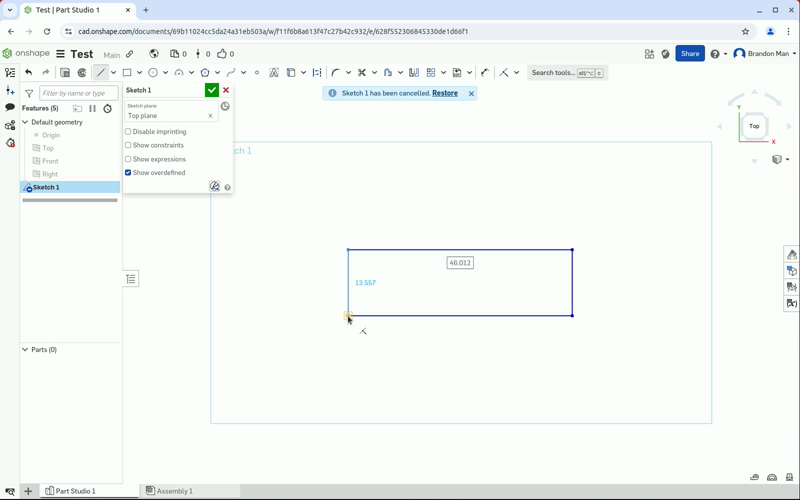
key(l)
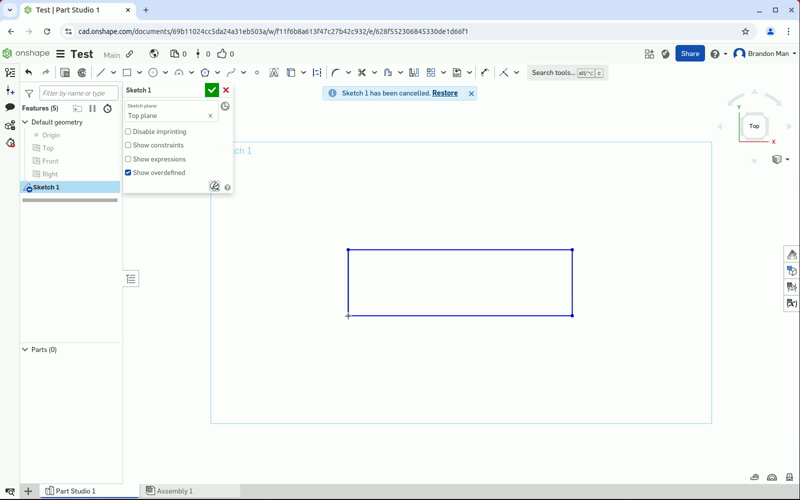
key_down(shift)
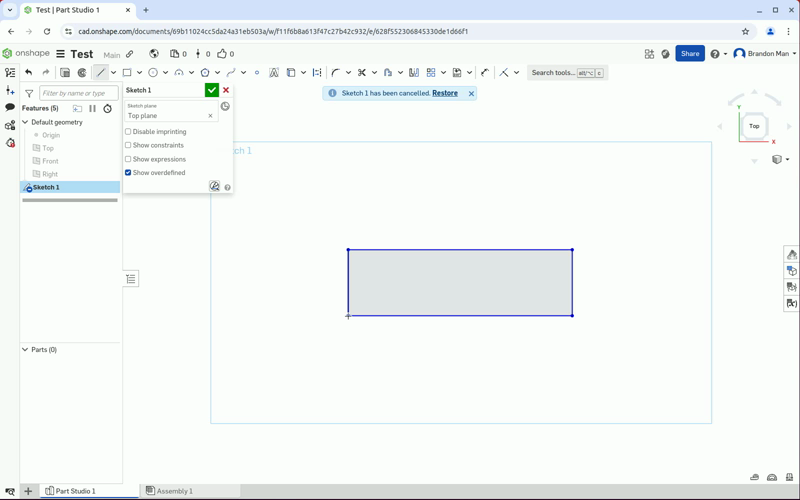
mouse_move(350, 313)
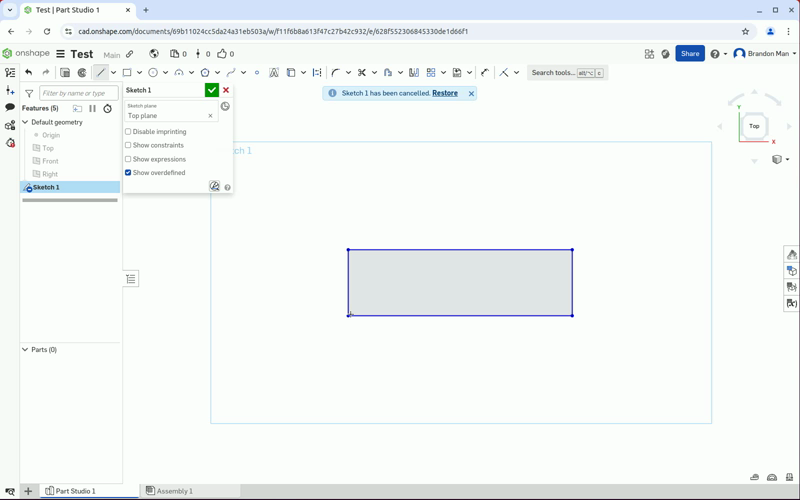
scroll(6)
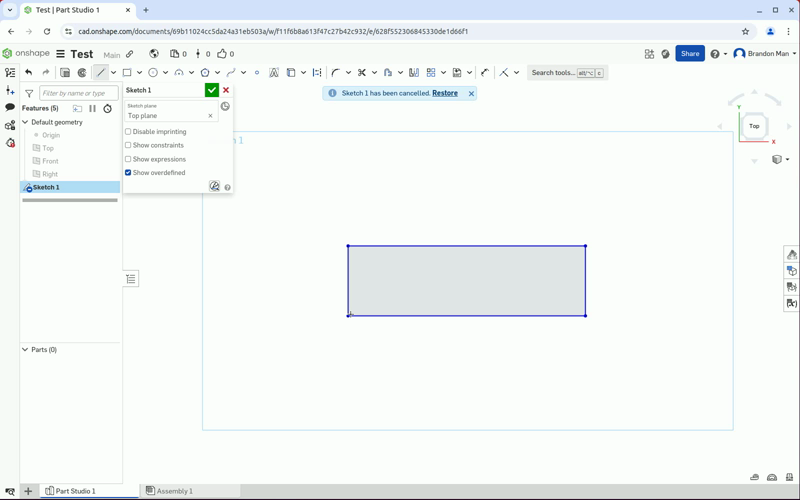
scroll(6)
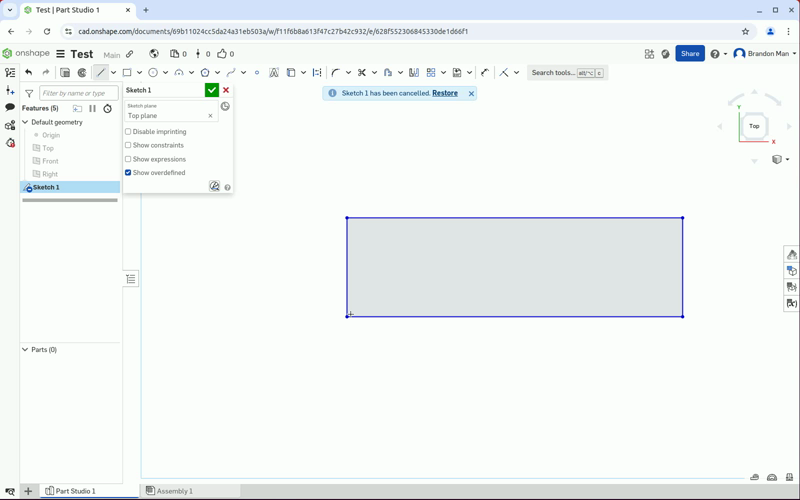
scroll(6)
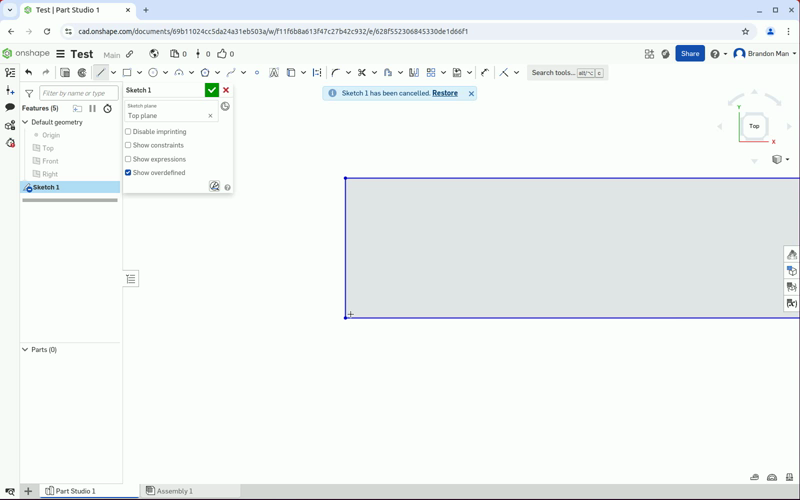
scroll(6)
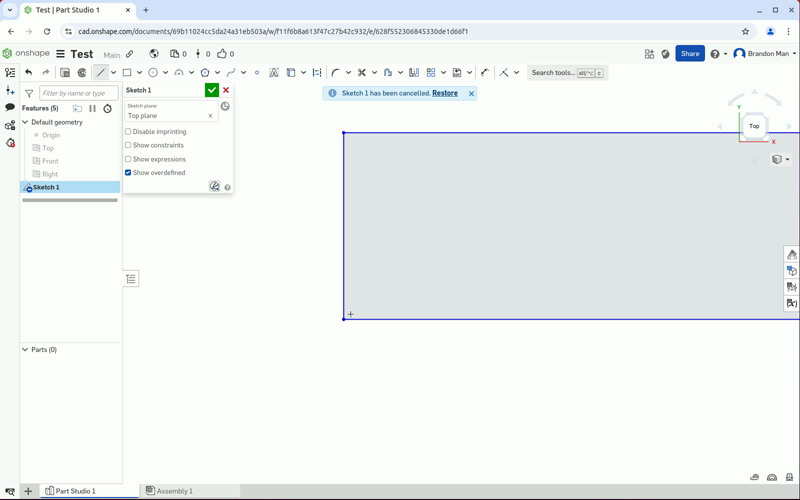
scroll(6)
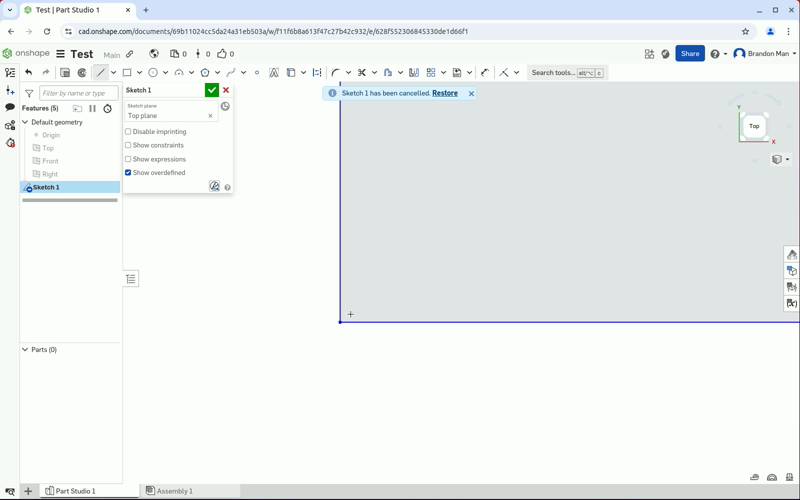
scroll(6)
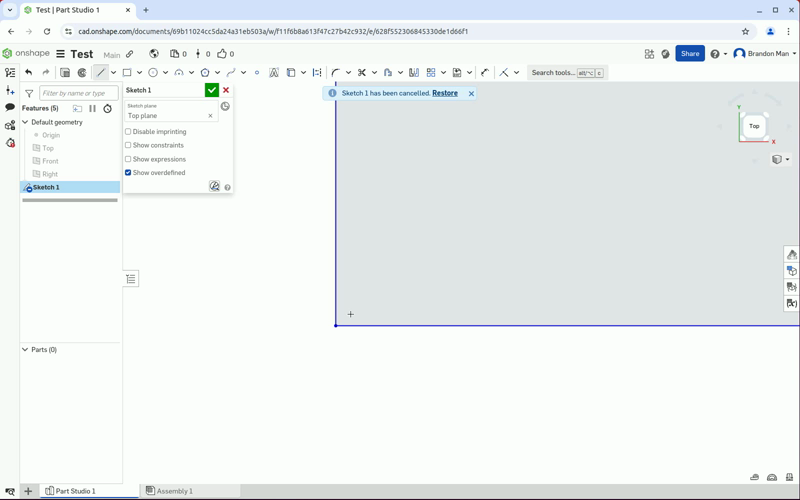
scroll(6)
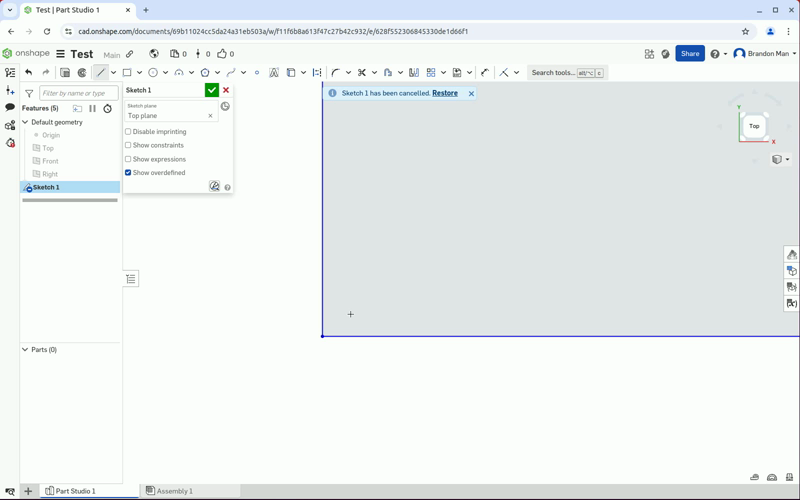
click(350, 313)
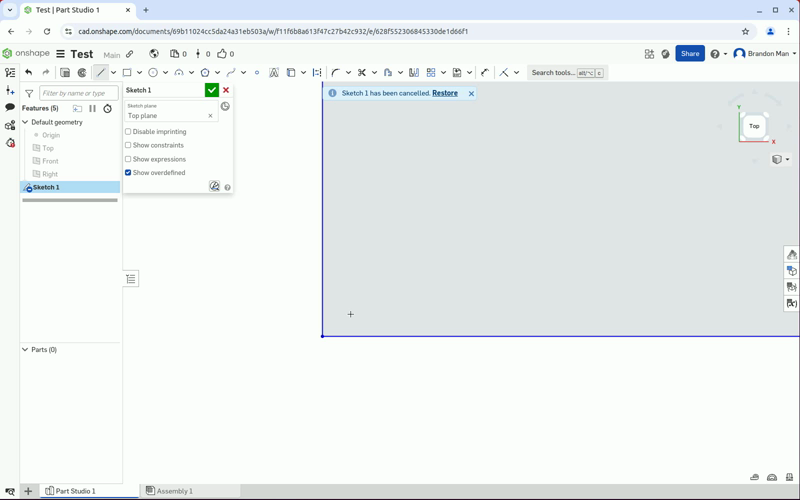
scroll(-6)
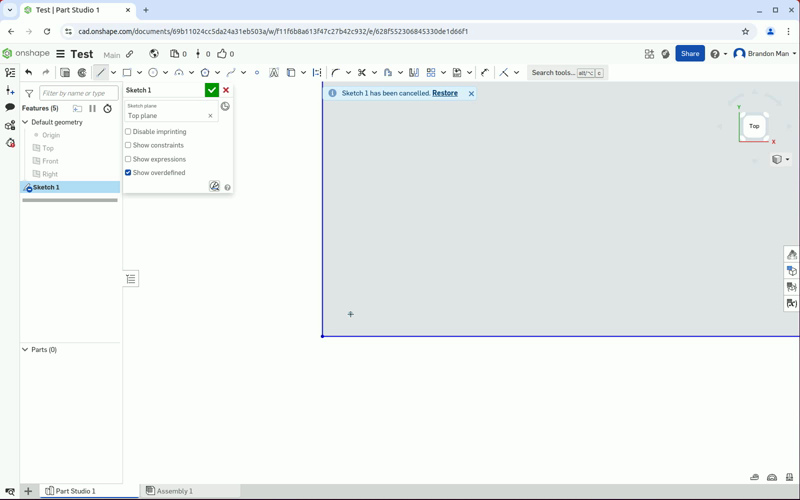
scroll(-6)
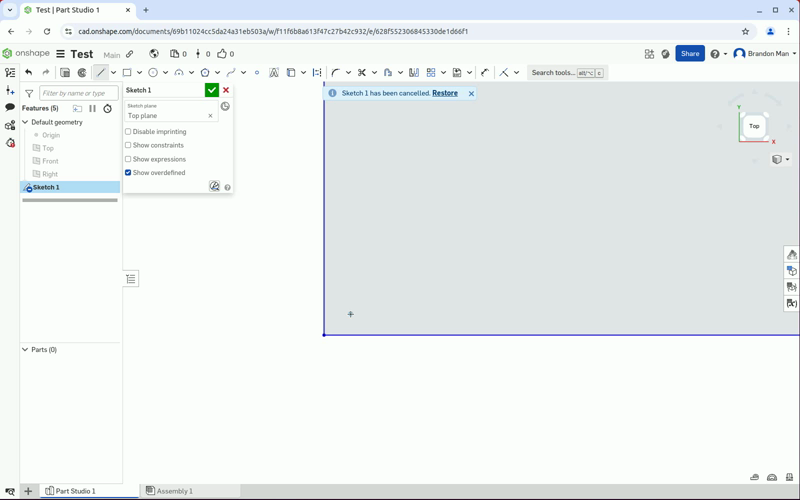
scroll(-6)
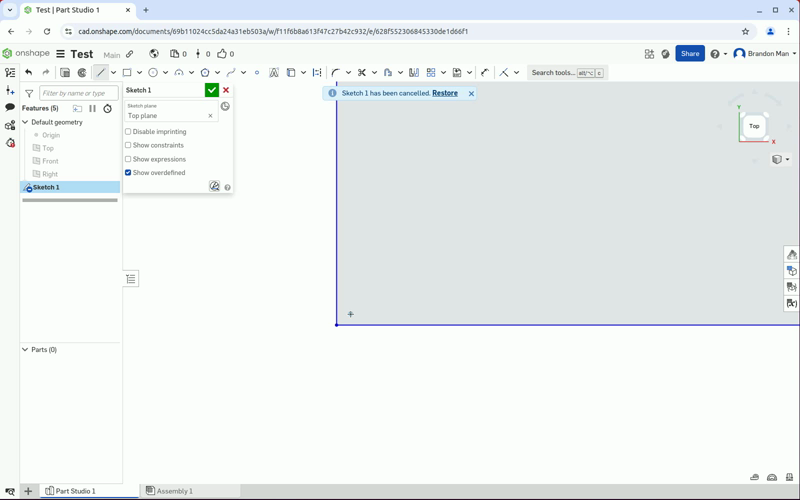
scroll(-6)
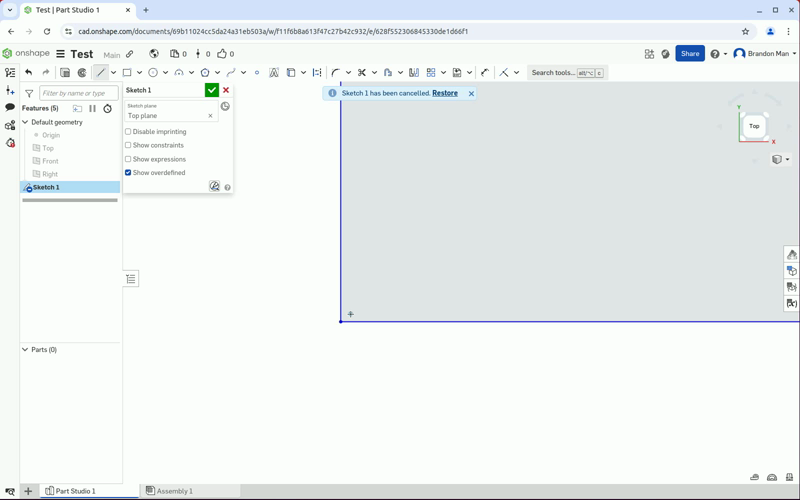
scroll(-6)
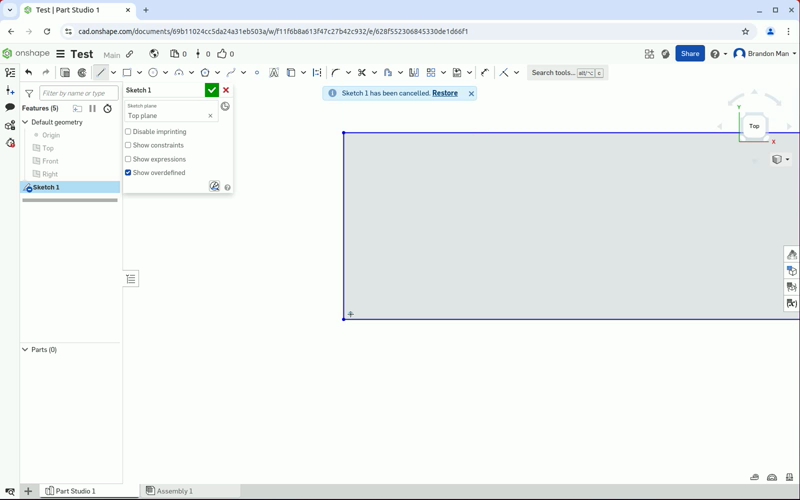
scroll(-6)
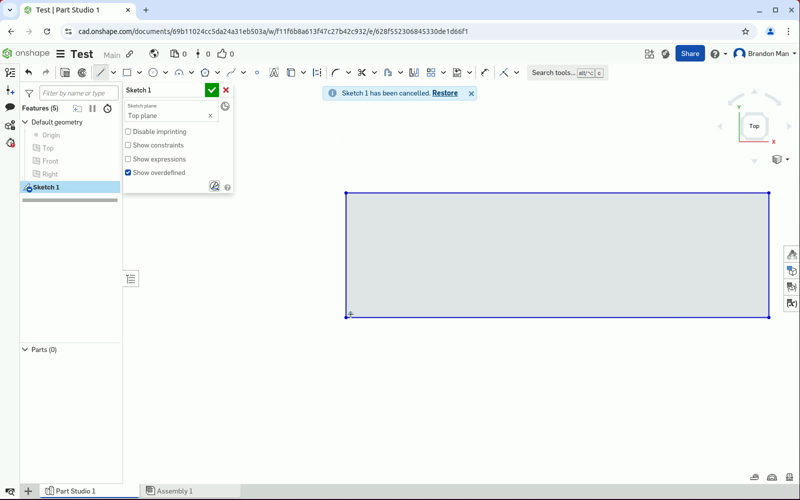
scroll(-6)
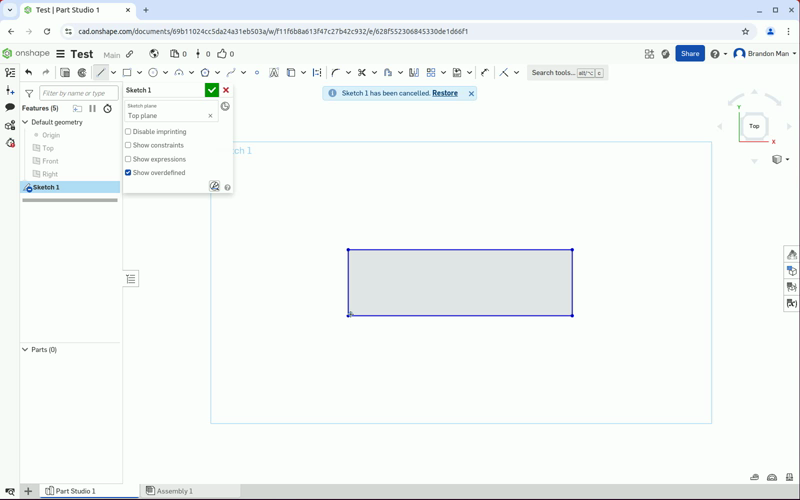
key_up(shift)
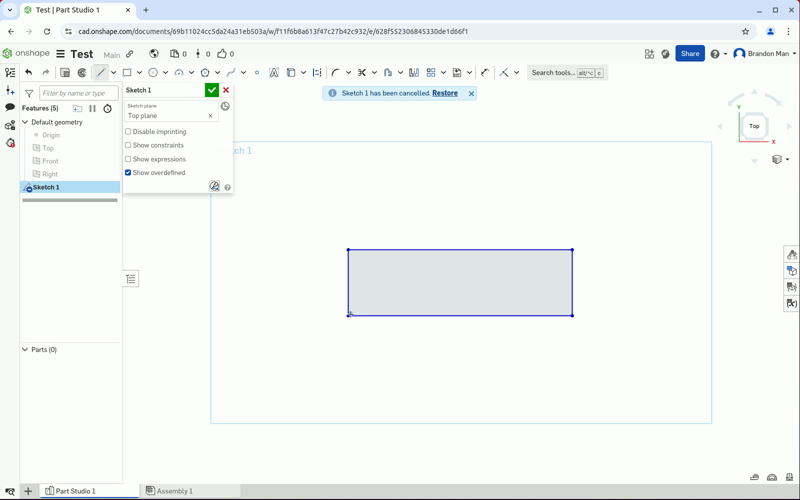
key_down(shift)
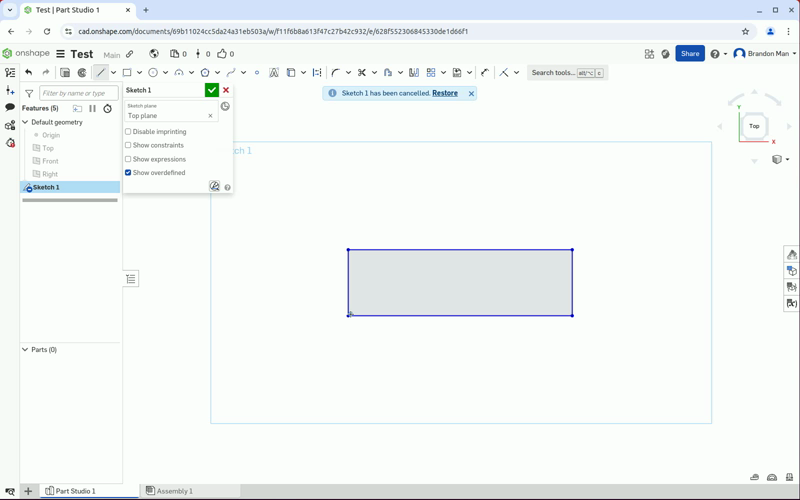
mouse_move(569, 313)
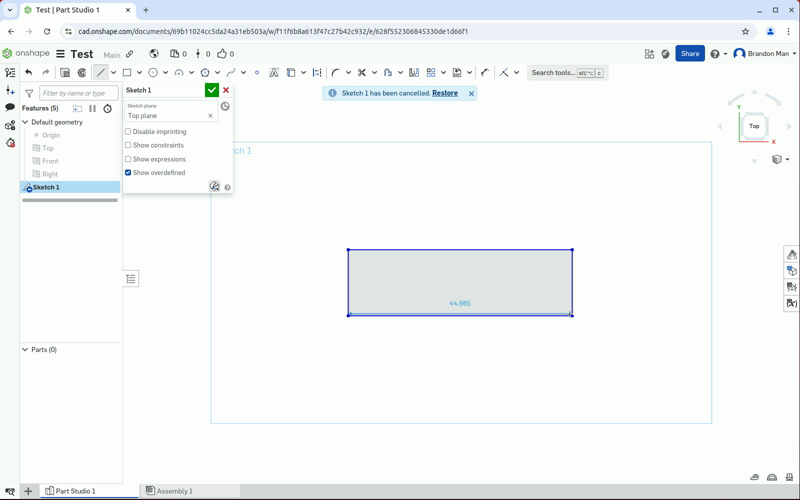
scroll(6)
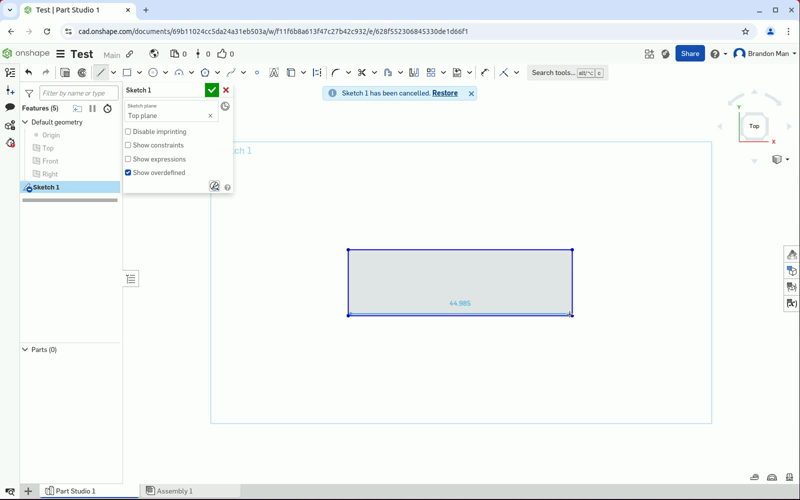
scroll(6)
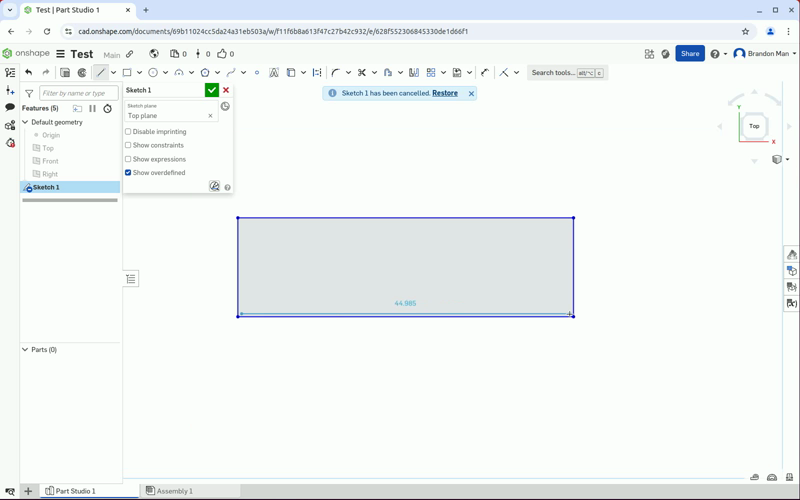
scroll(6)
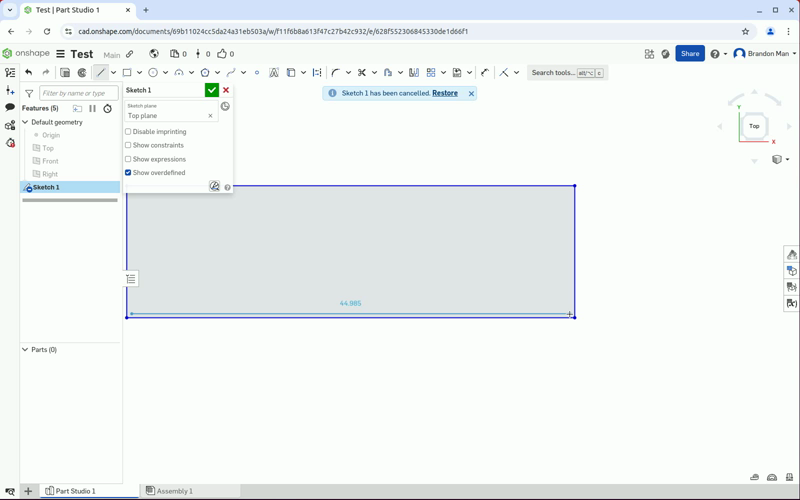
scroll(6)
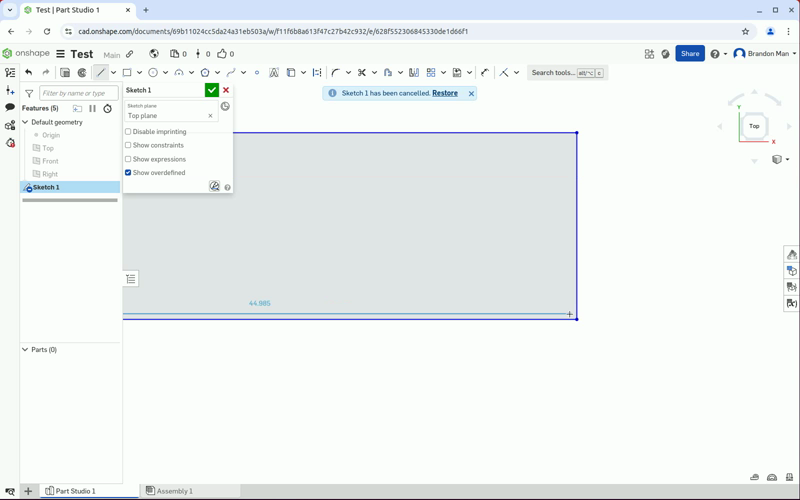
scroll(6)
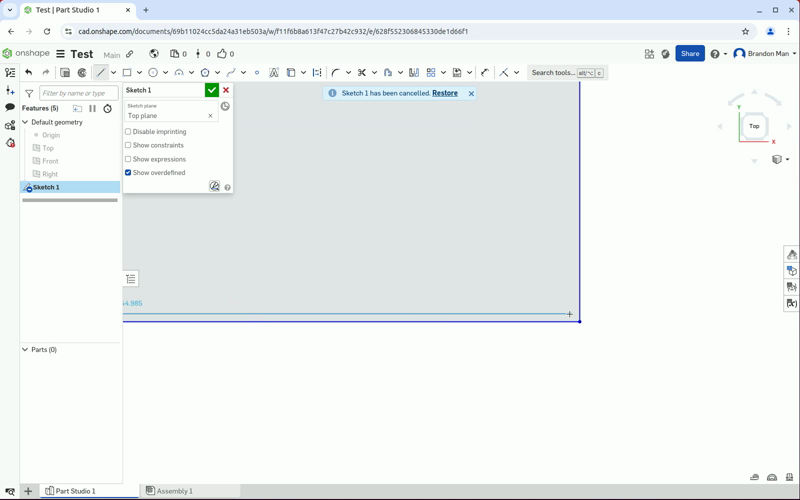
scroll(6)
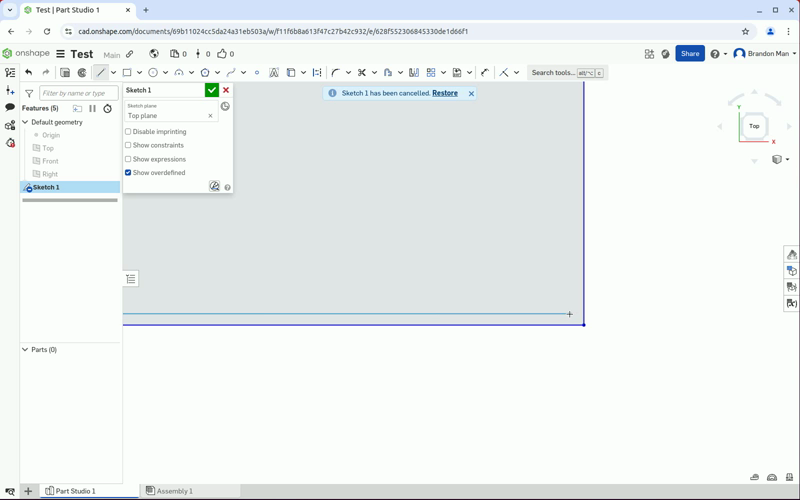
scroll(6)
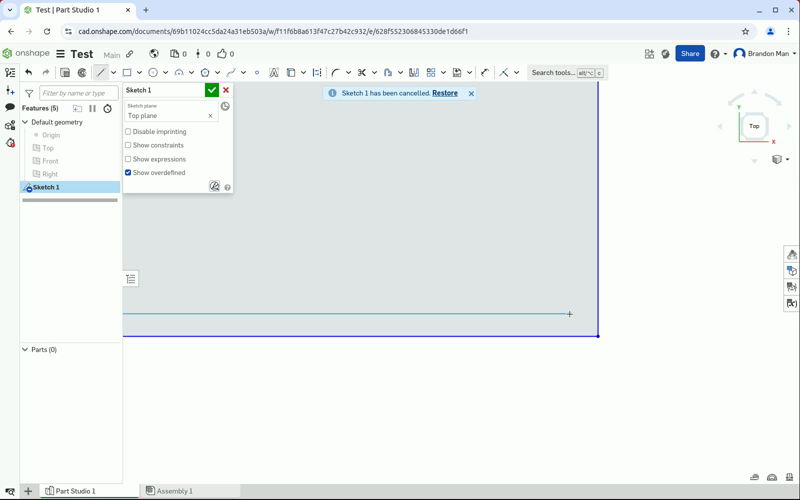
click(569, 313)
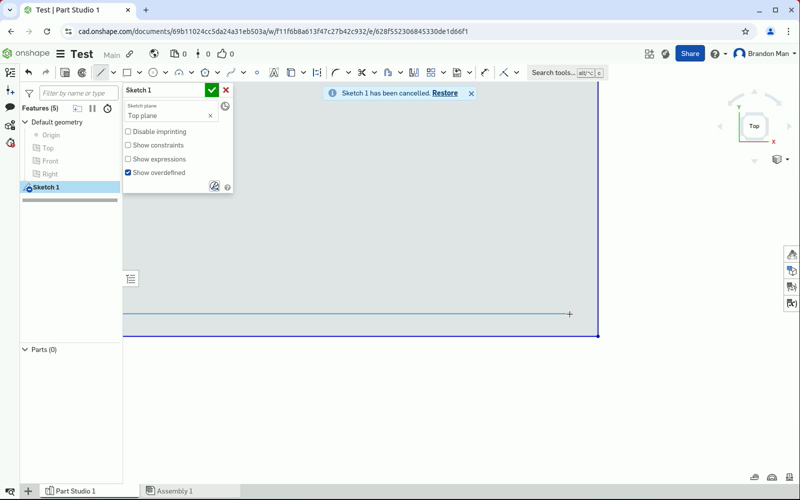
scroll(-6)
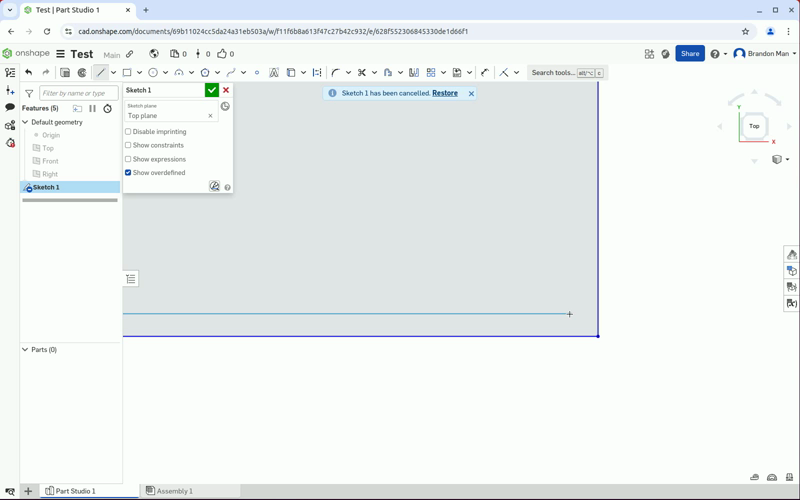
scroll(-6)
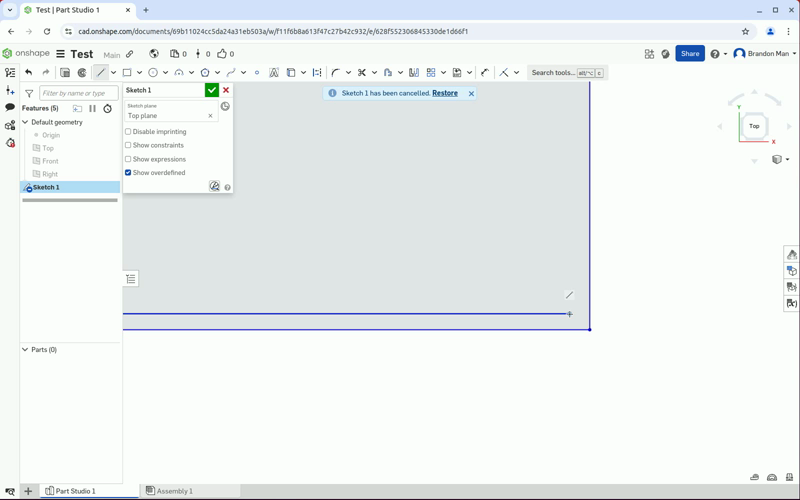
scroll(-6)
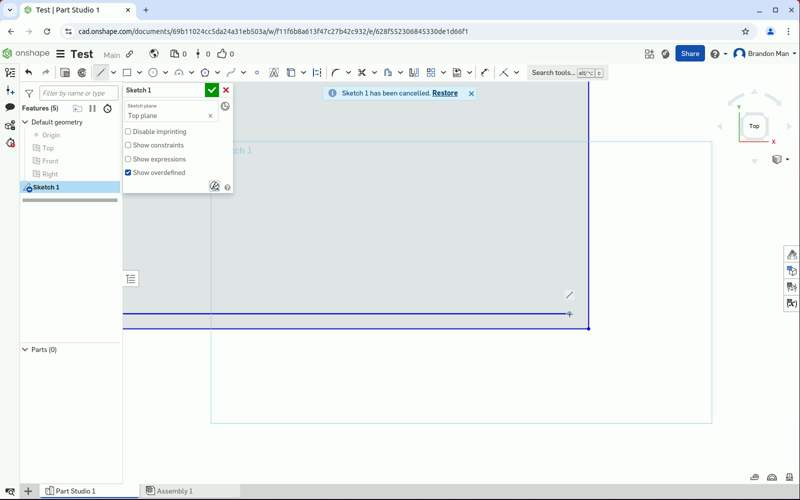
scroll(-6)
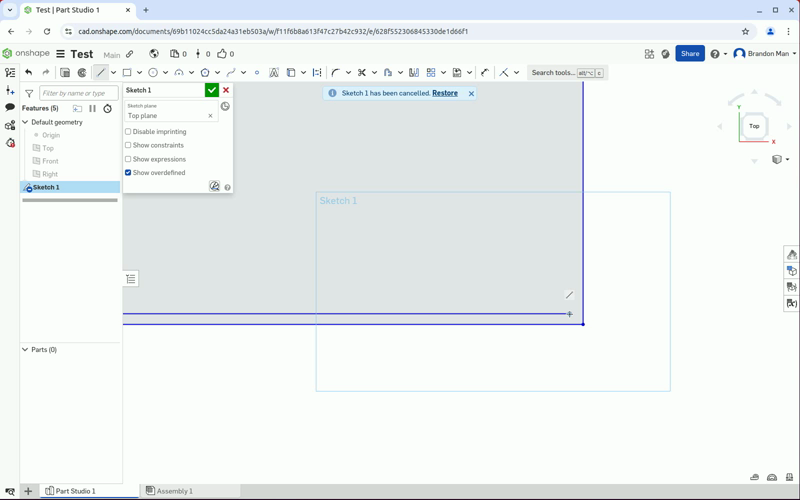
scroll(-6)
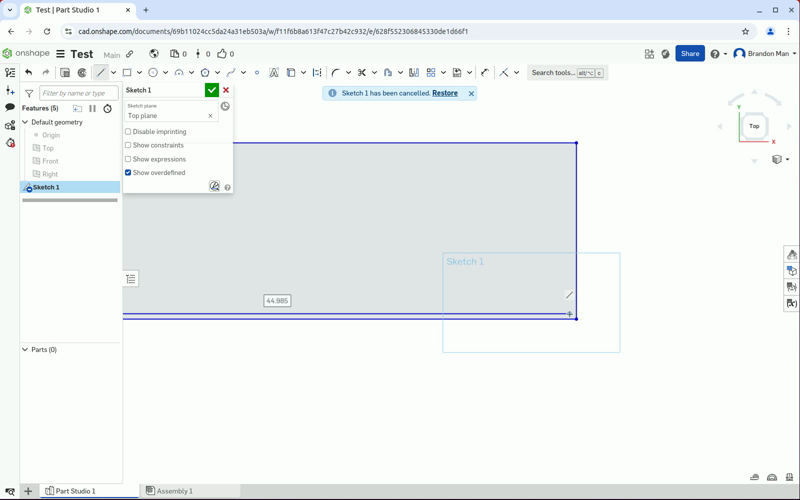
scroll(-6)
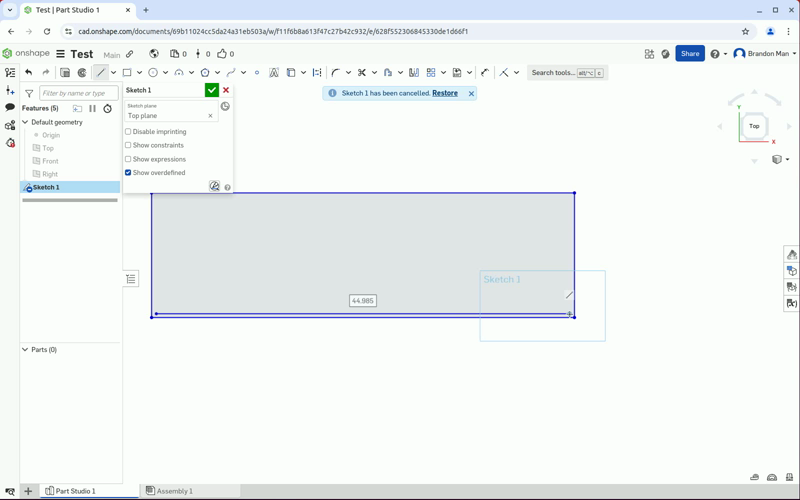
scroll(-6)
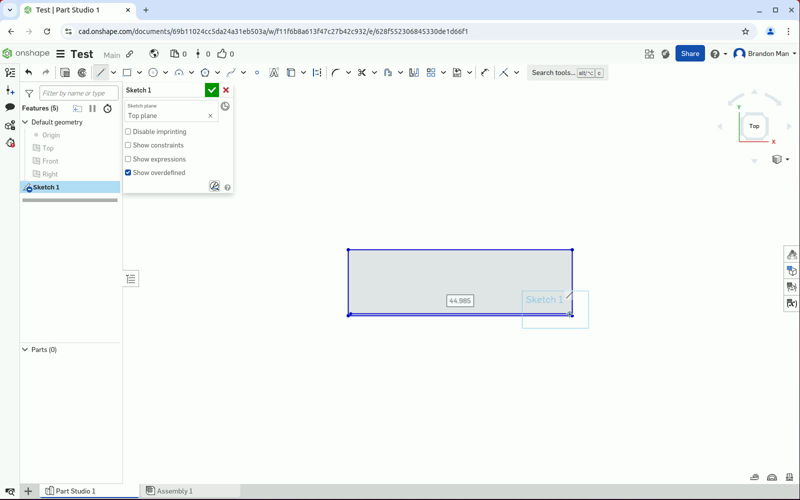
key_up(shift)
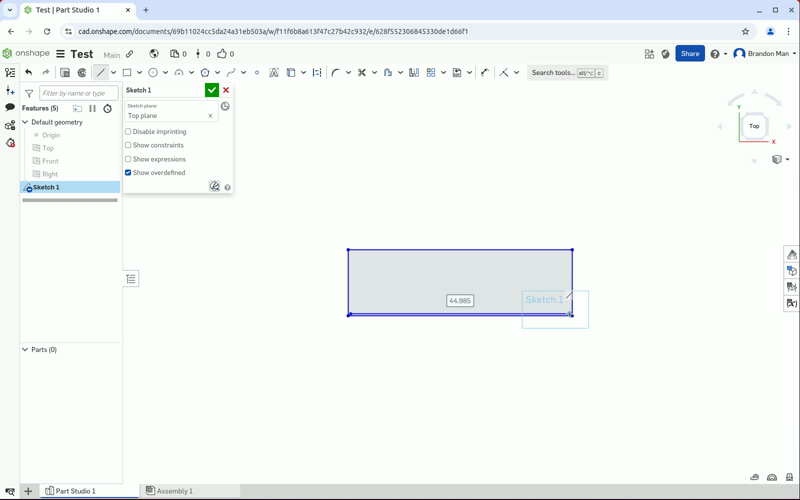
key_down(shift)
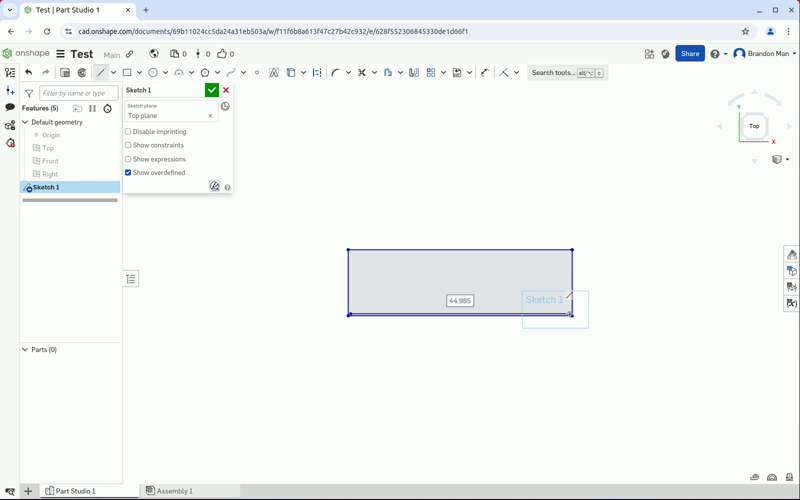
mouse_move(569, 252)
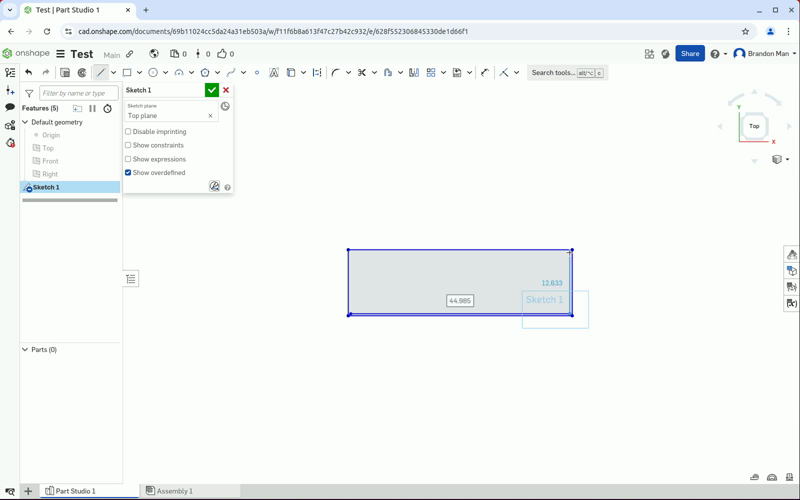
scroll(6)
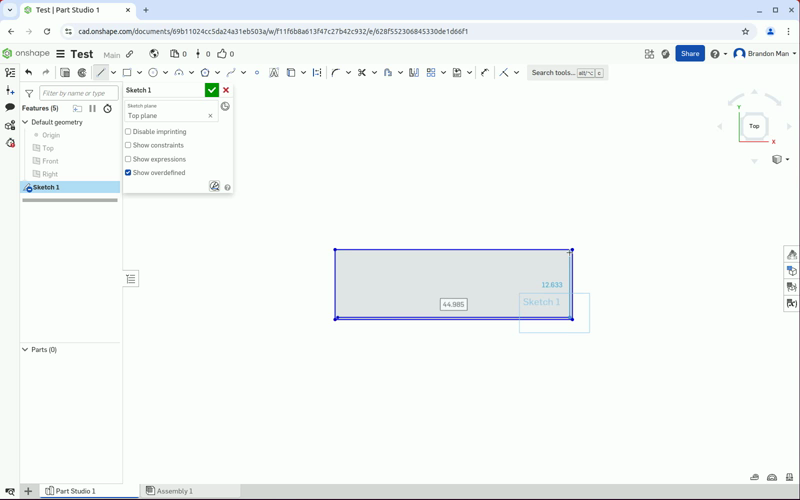
scroll(6)
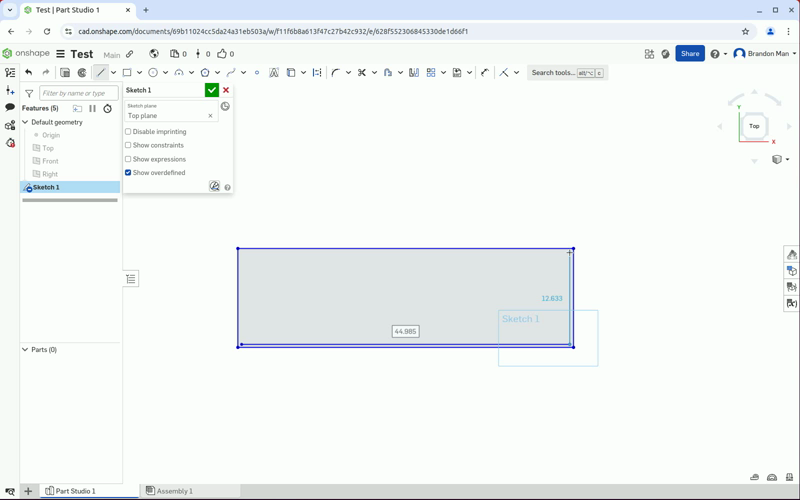
scroll(6)
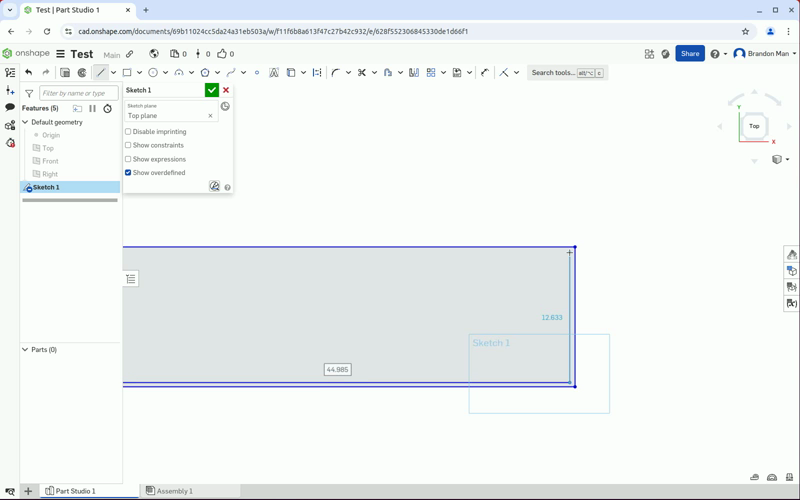
scroll(6)
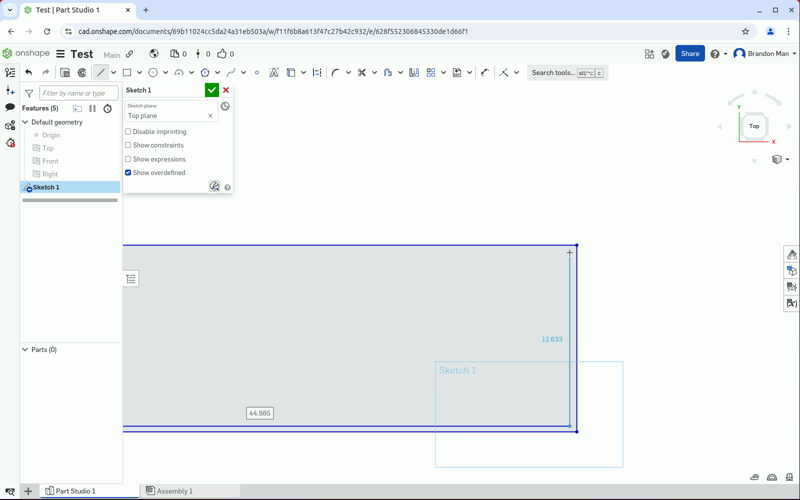
scroll(6)
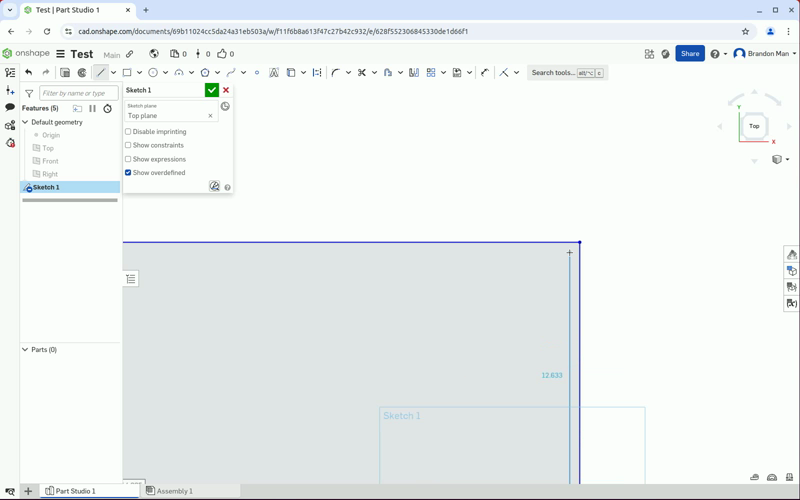
scroll(6)
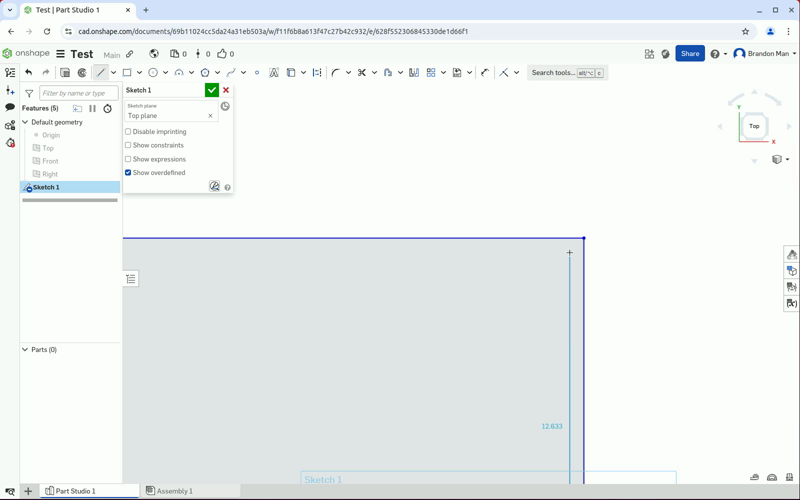
scroll(6)
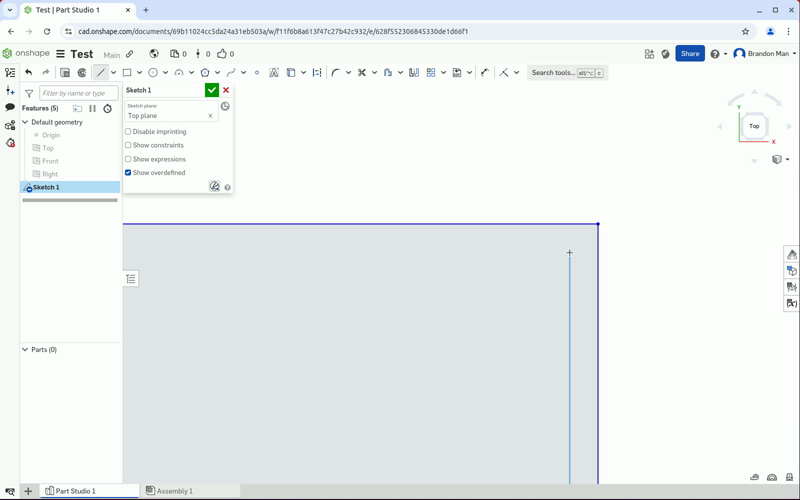
click(569, 252)
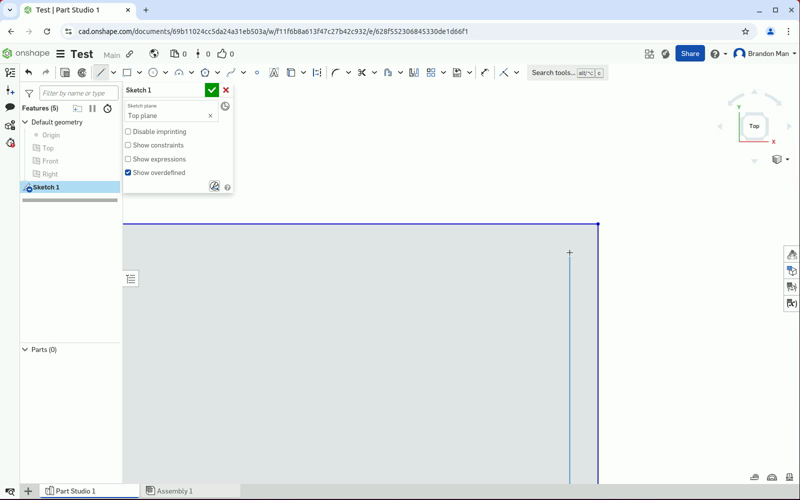
scroll(-6)
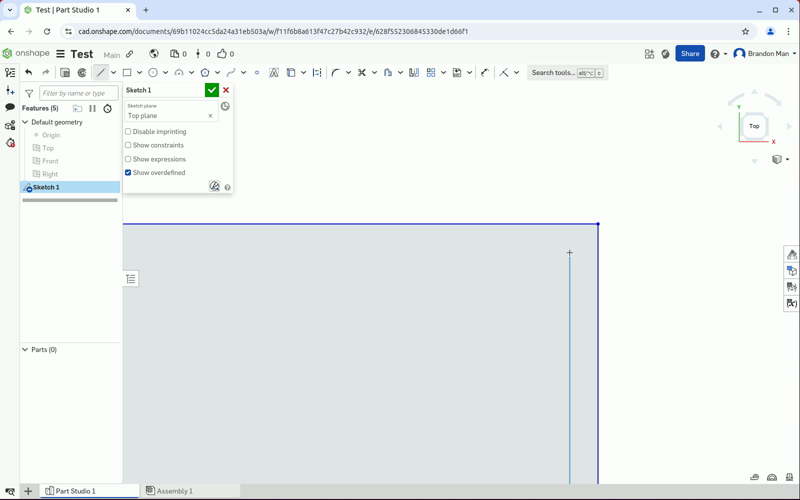
scroll(-6)
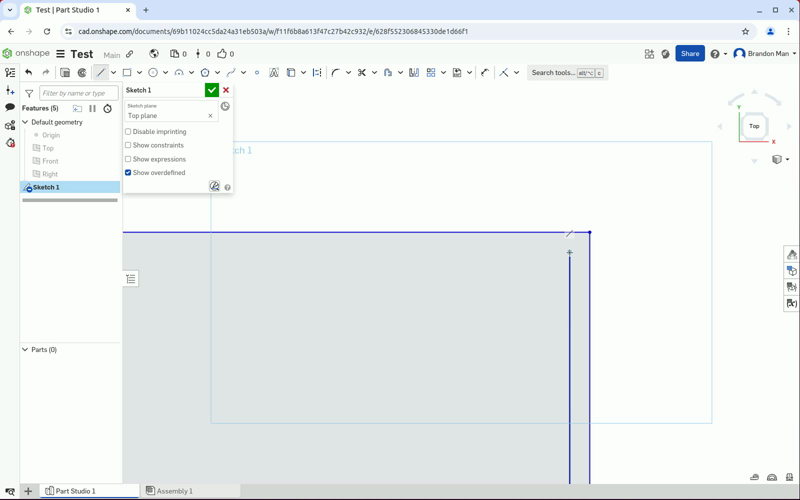
scroll(-6)
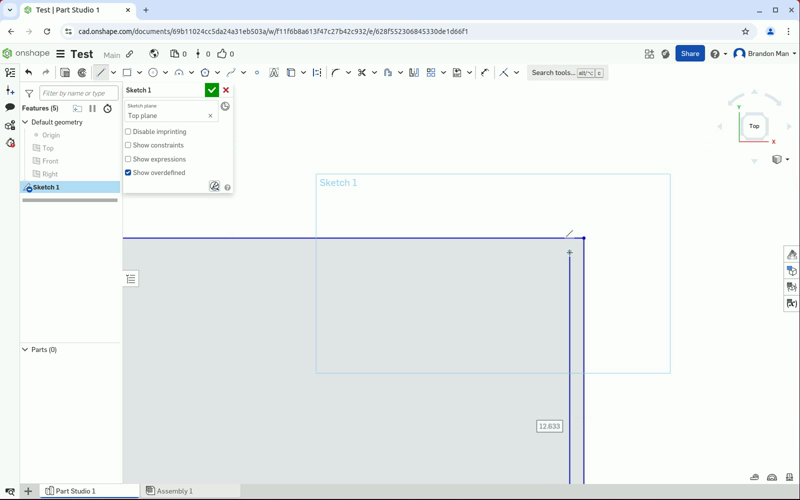
scroll(-6)
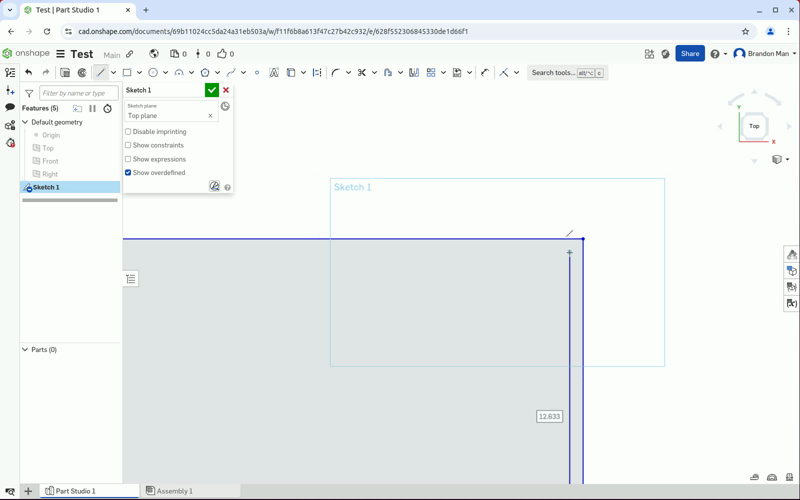
scroll(-6)
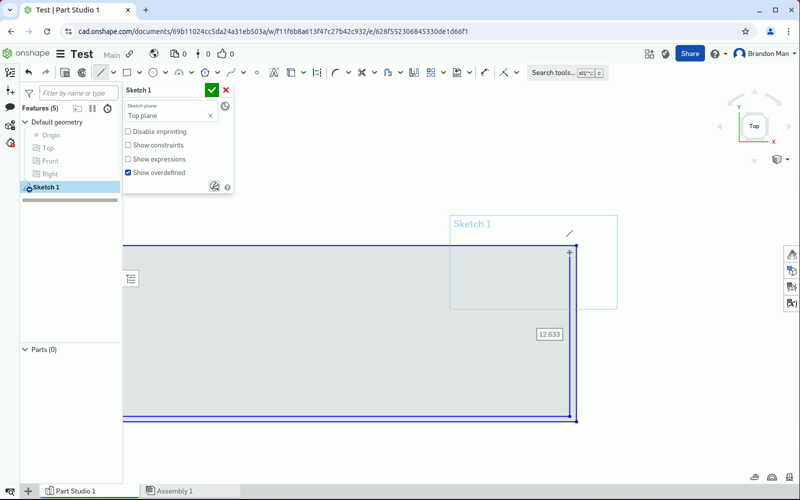
scroll(-6)
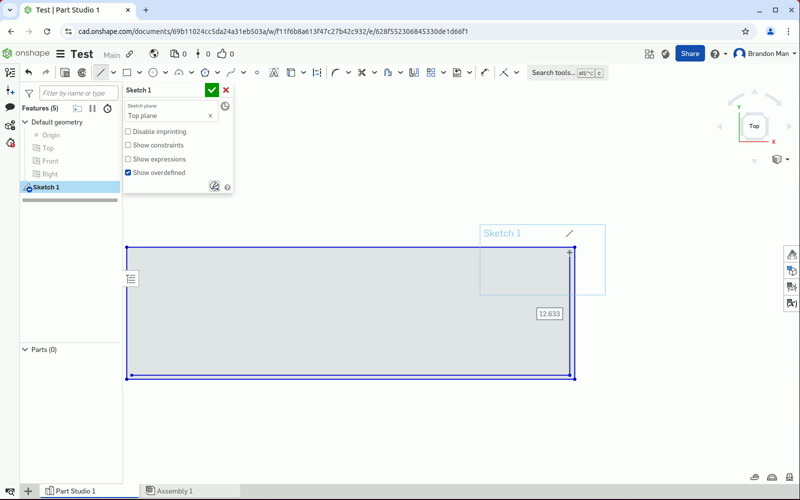
scroll(-6)
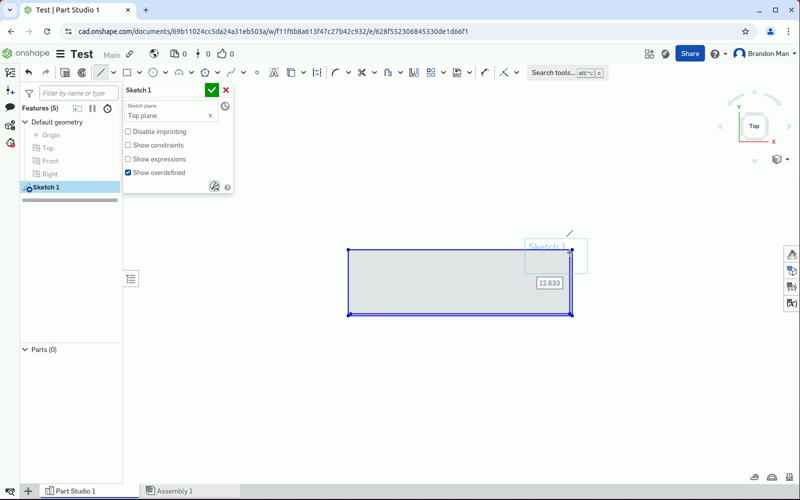
key_up(shift)
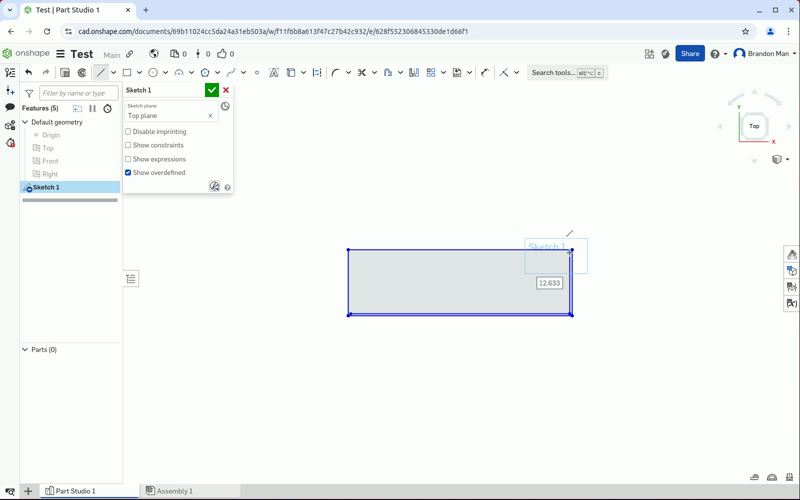
key_down(shift)
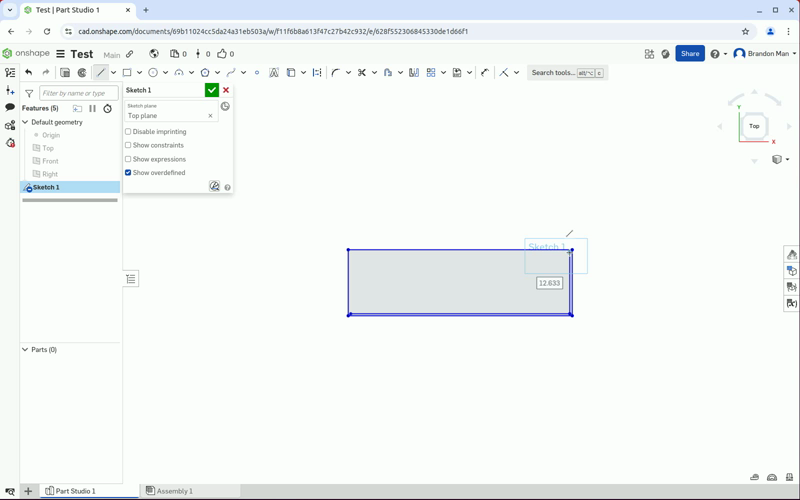
mouse_move(350, 252)
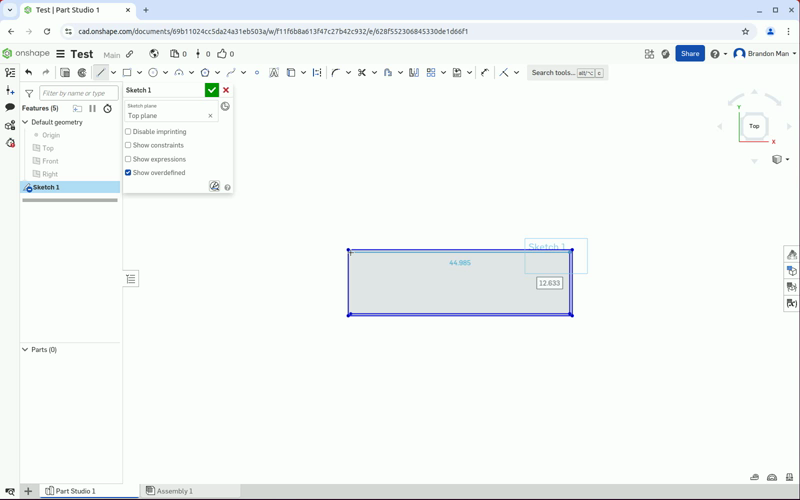
scroll(6)
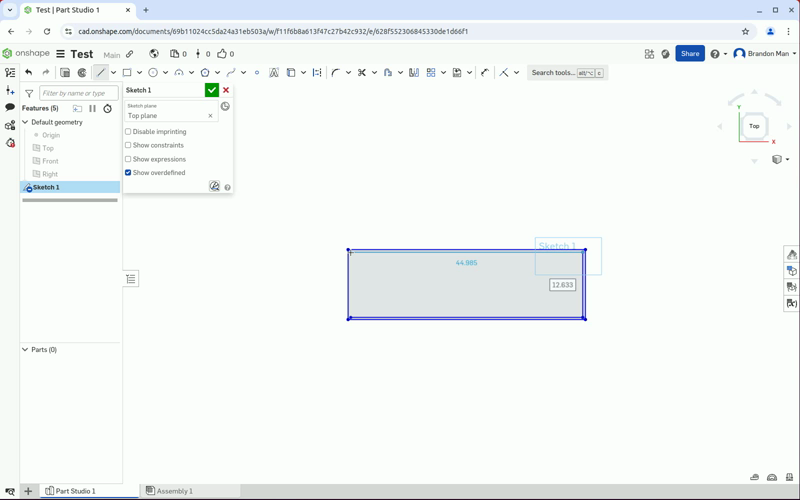
scroll(6)
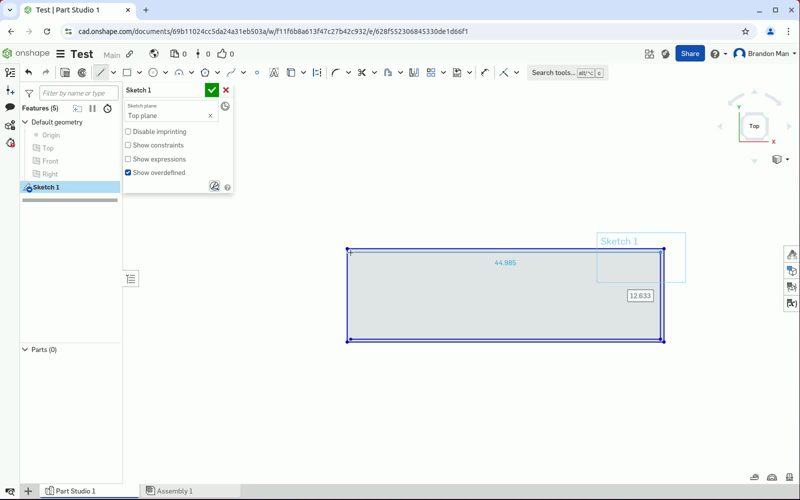
scroll(6)
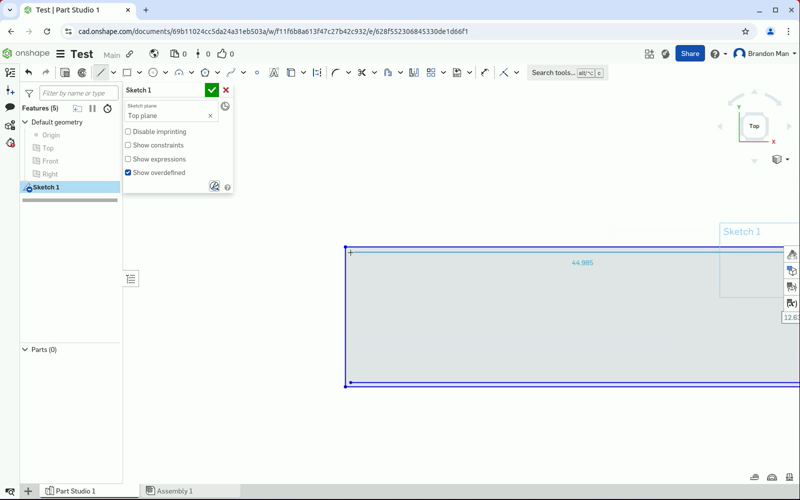
scroll(6)
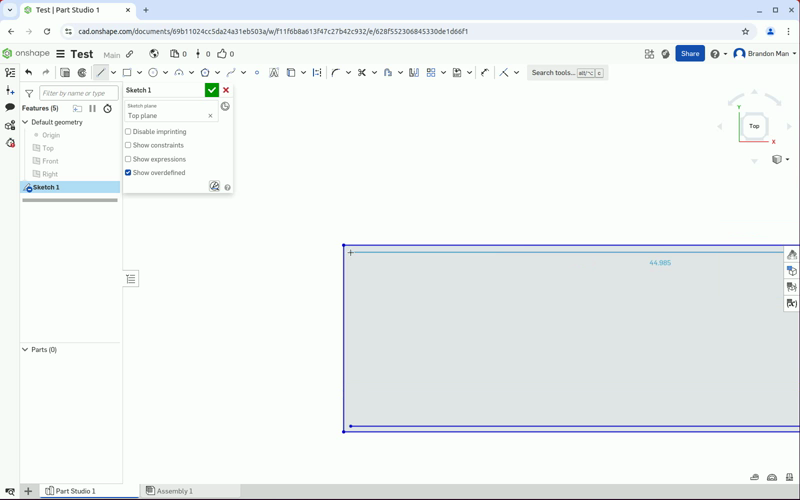
scroll(6)
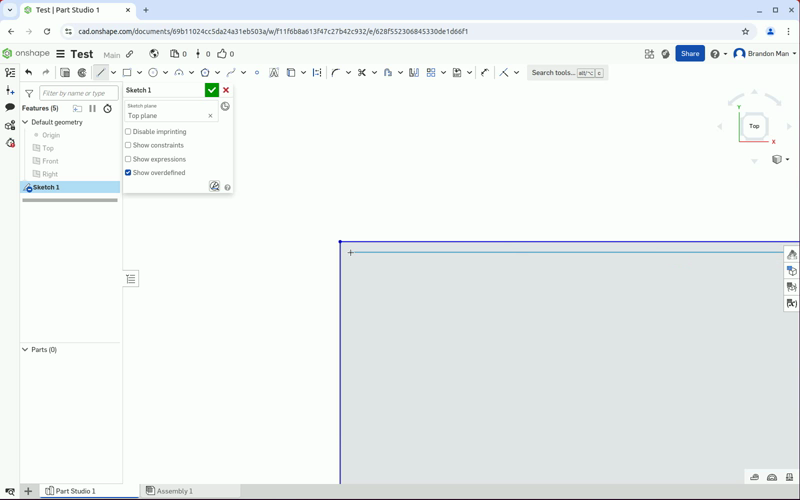
scroll(6)
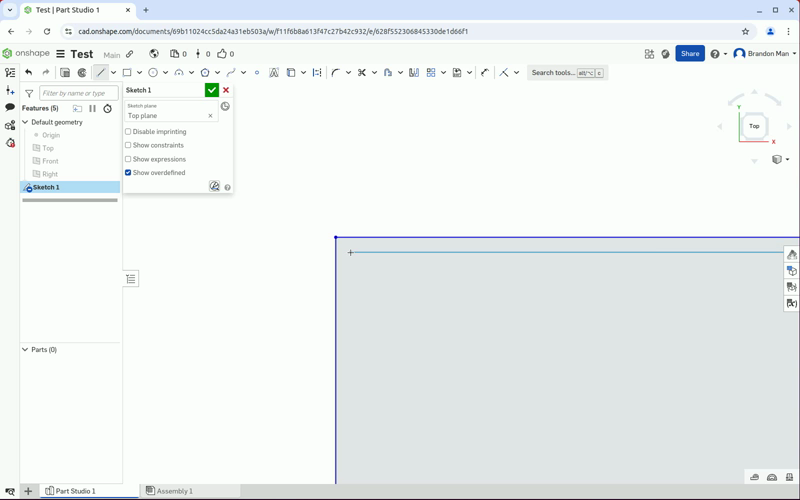
scroll(6)
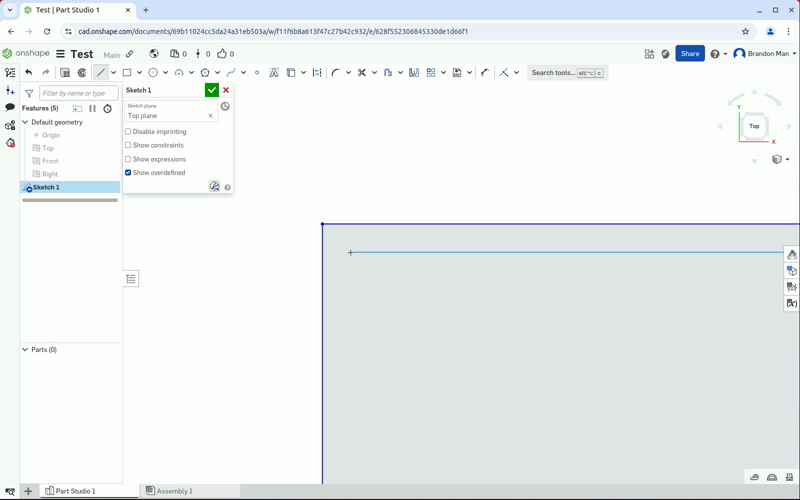
click(350, 252)
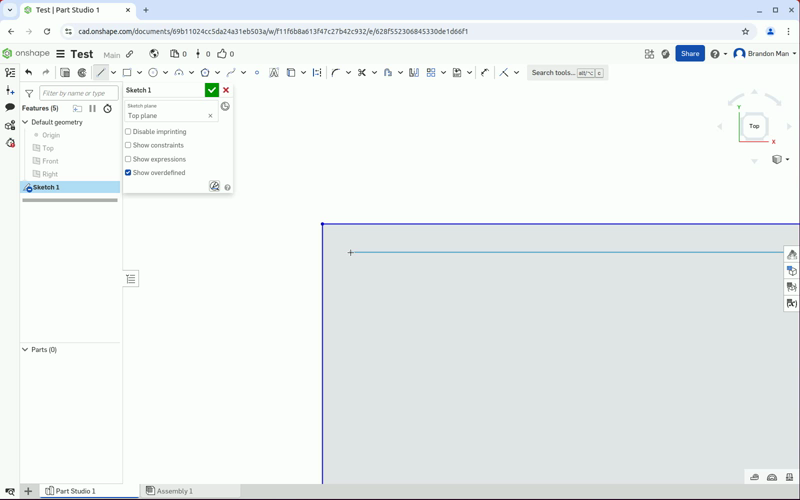
scroll(-6)
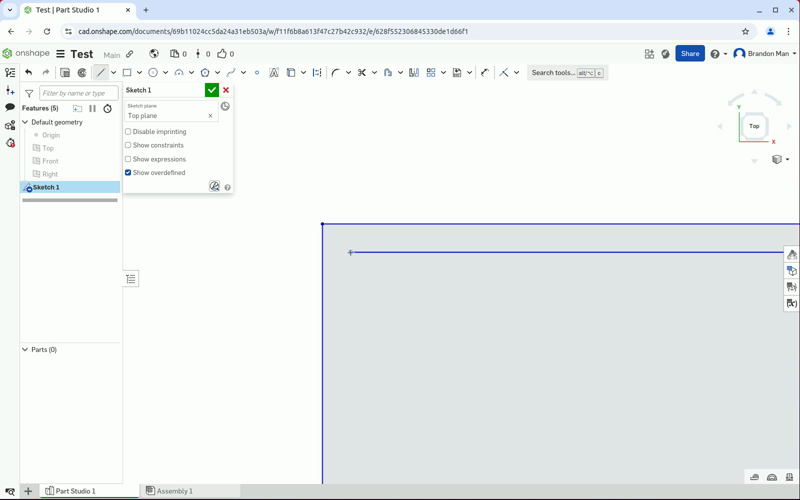
scroll(-6)
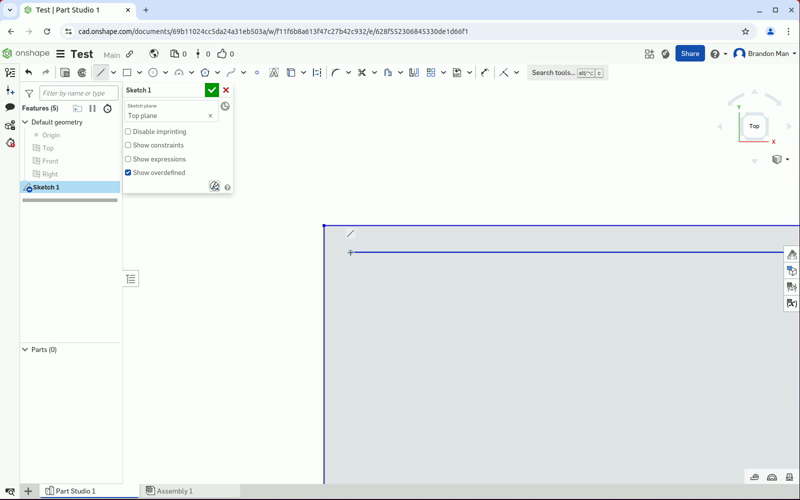
scroll(-6)
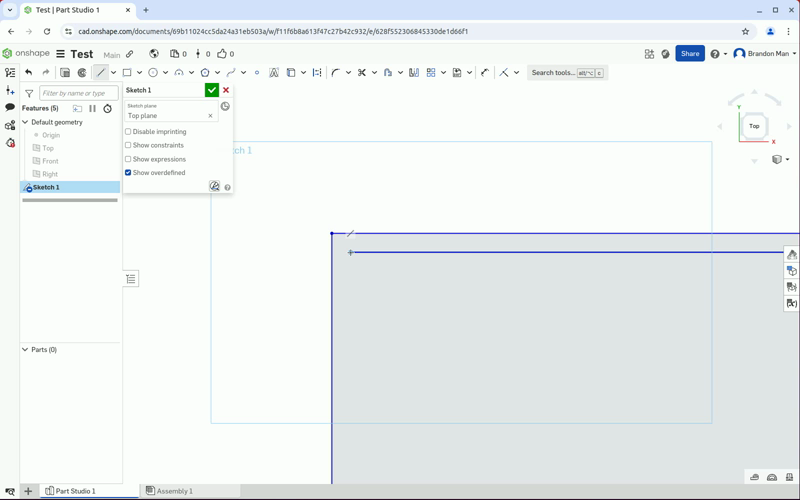
scroll(-6)
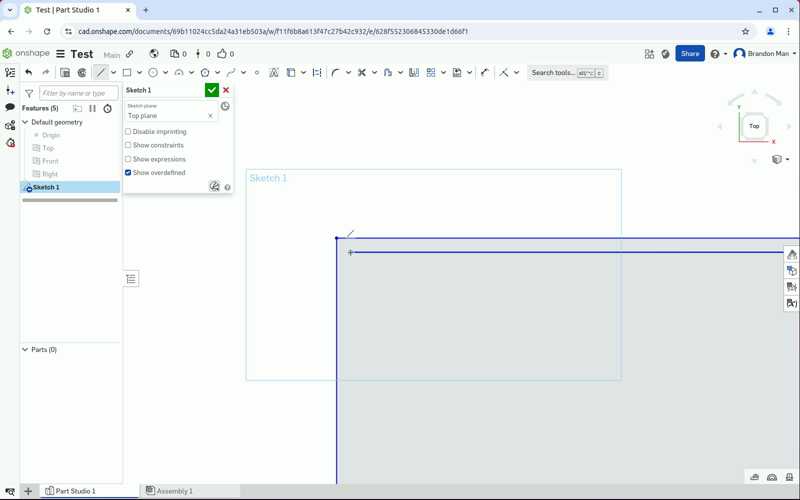
scroll(-6)
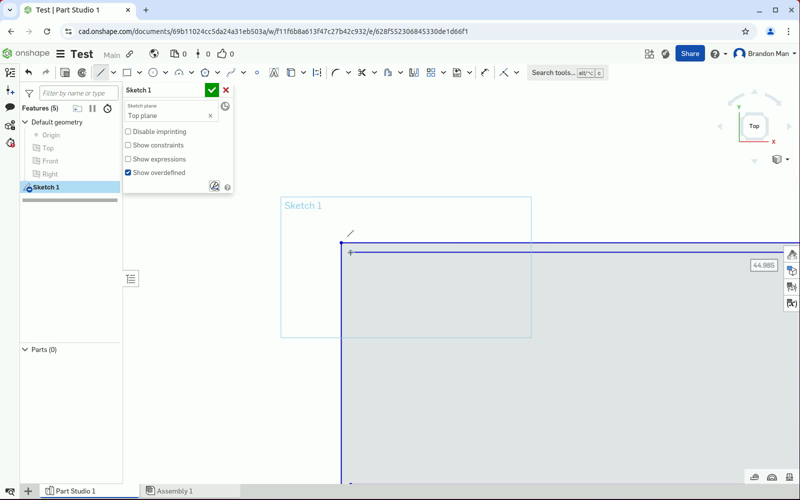
scroll(-6)
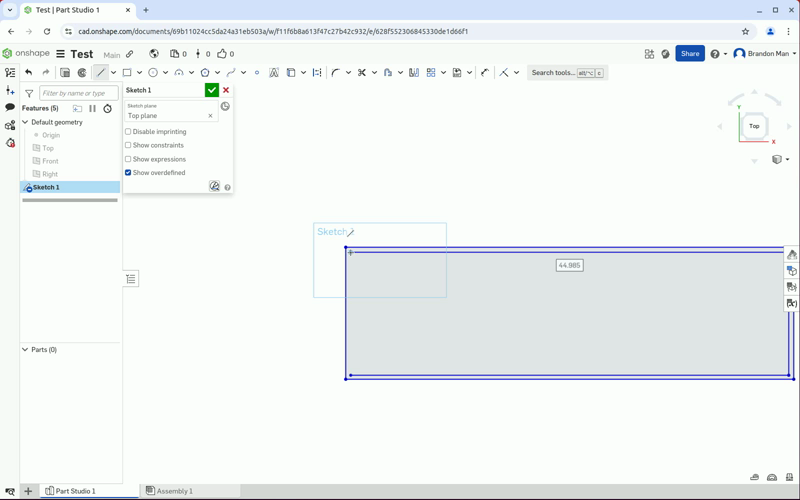
scroll(-6)
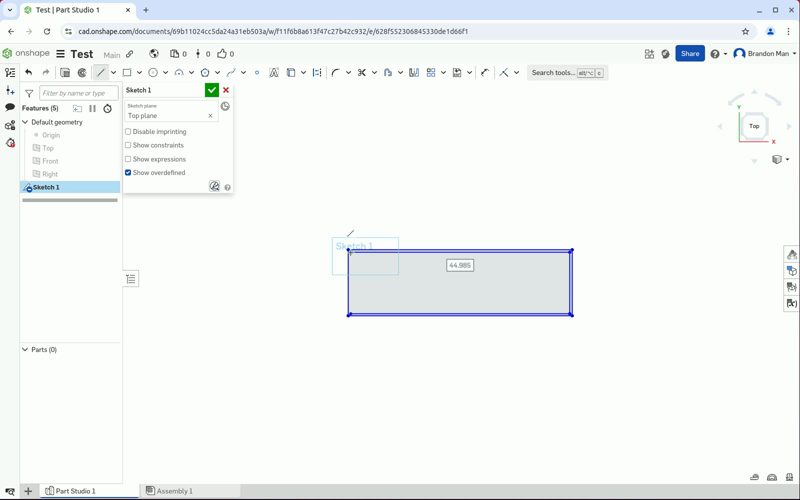
key_up(shift)
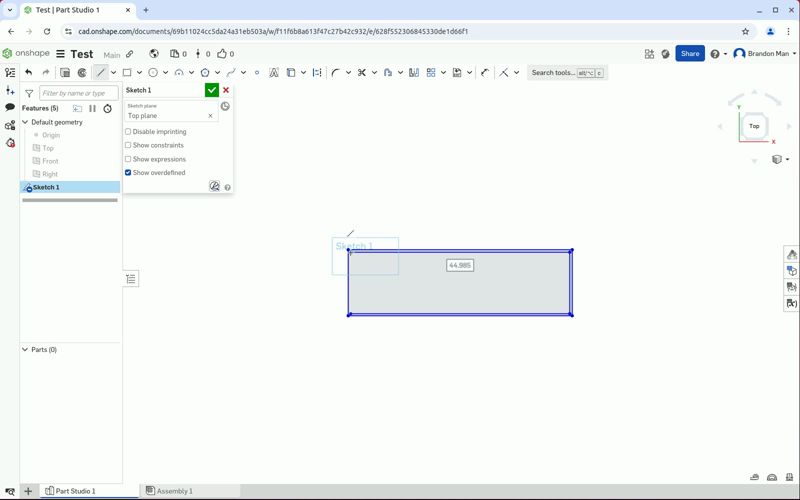
key_down(shift)
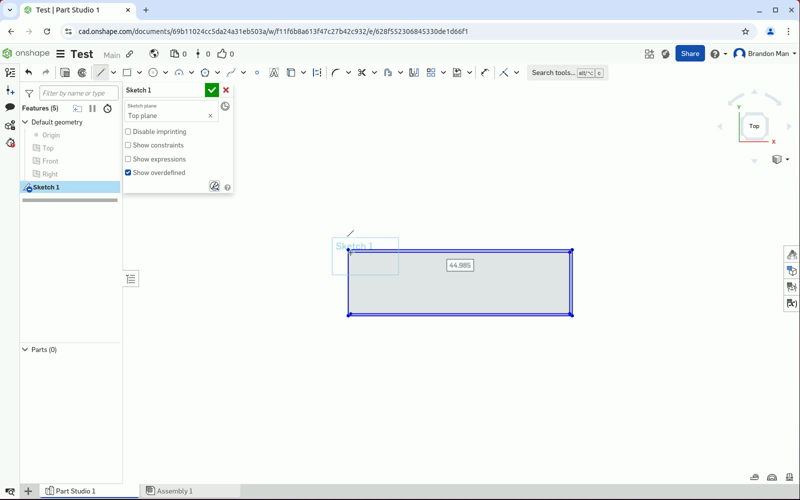
mouse_move(350, 313)
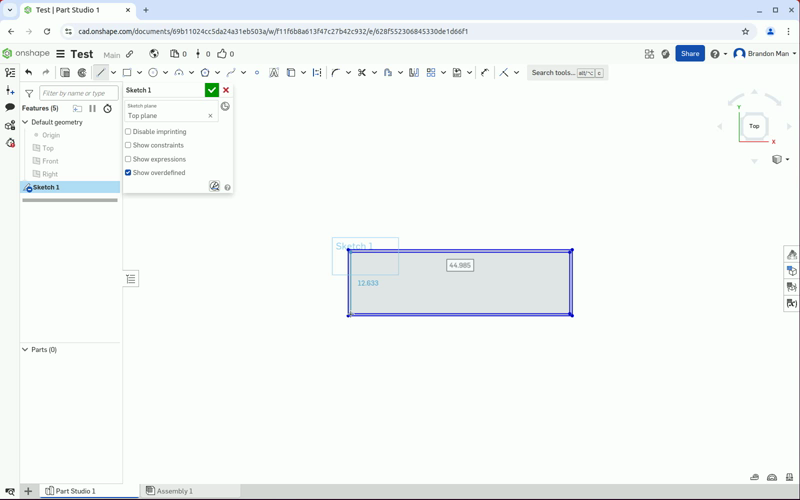
scroll(6)
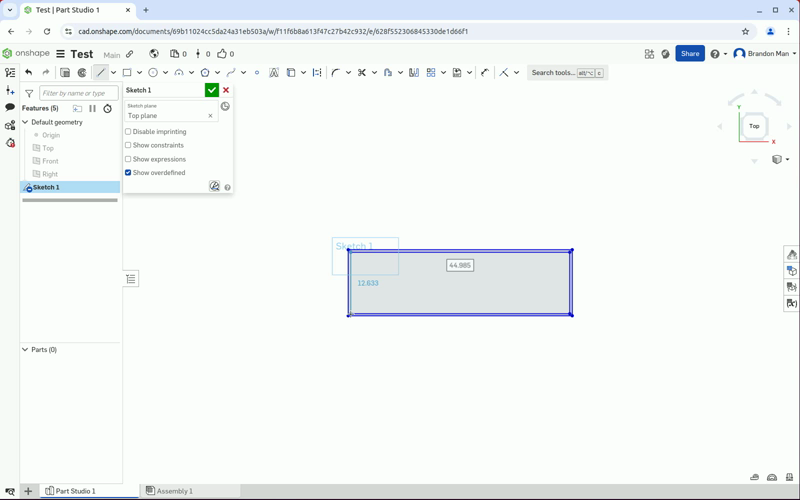
scroll(6)
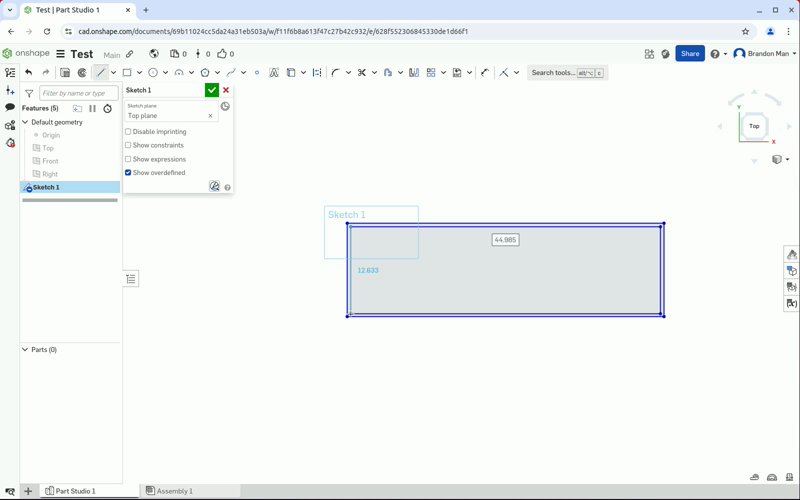
scroll(6)
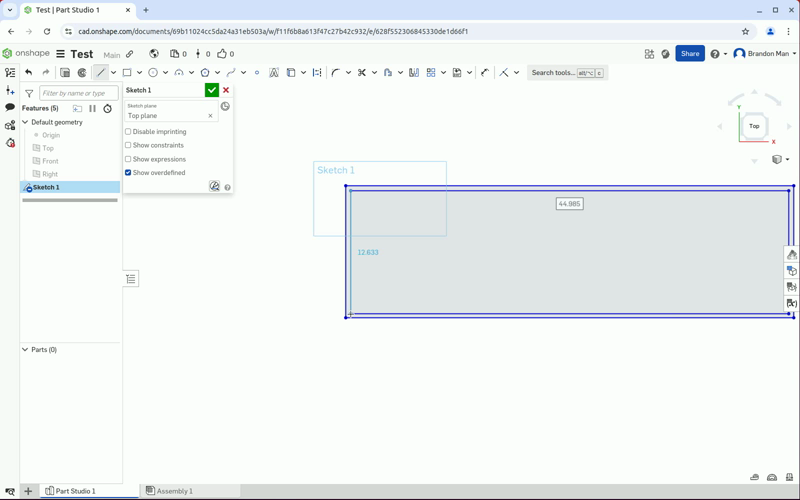
scroll(6)
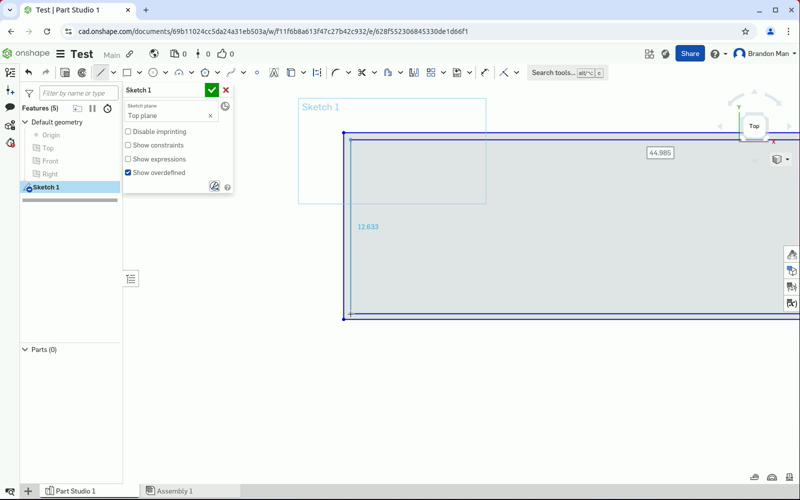
scroll(6)
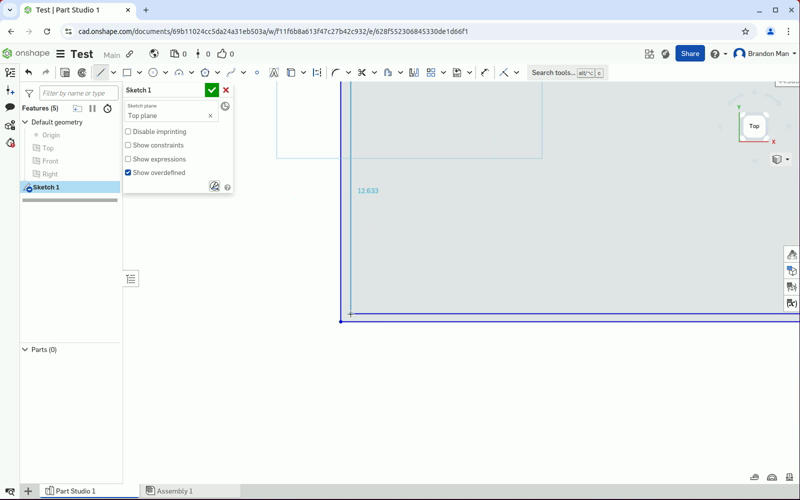
scroll(6)
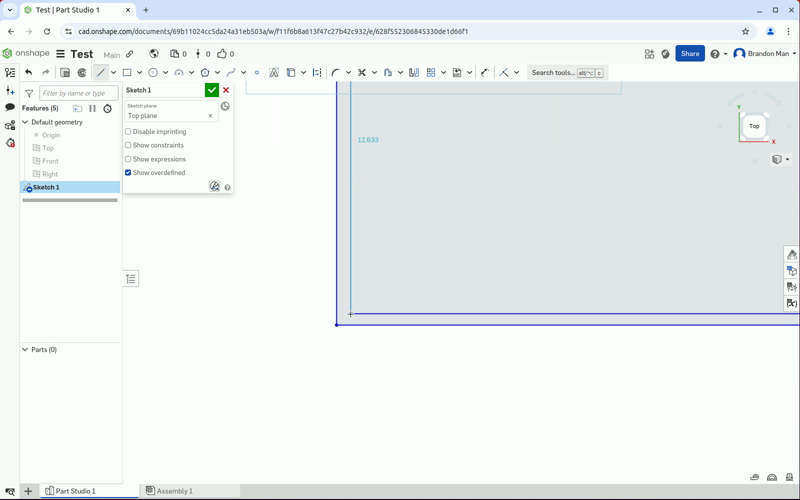
scroll(6)
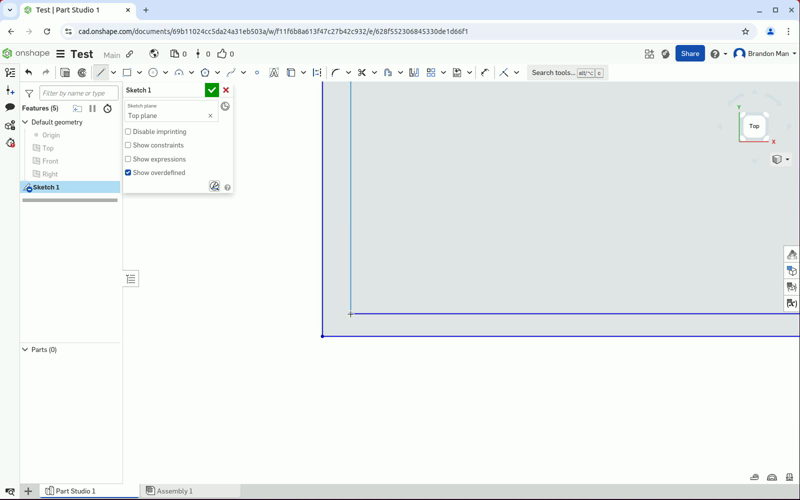
key_up(shift)
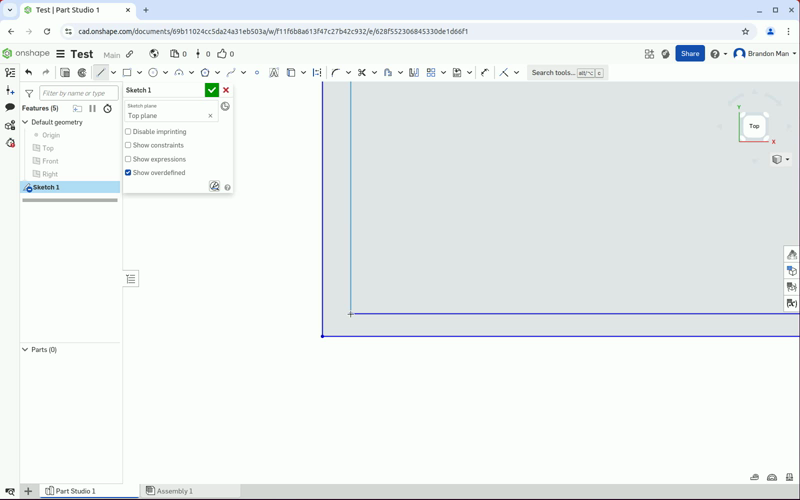
click(350, 313)
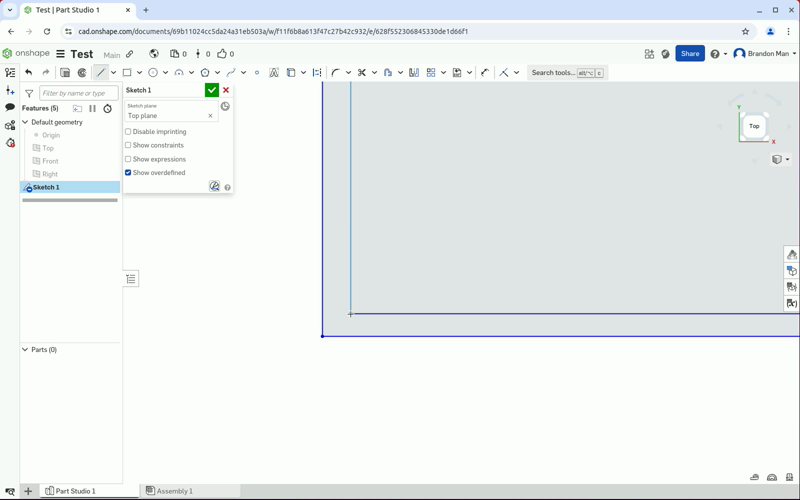
scroll(-6)
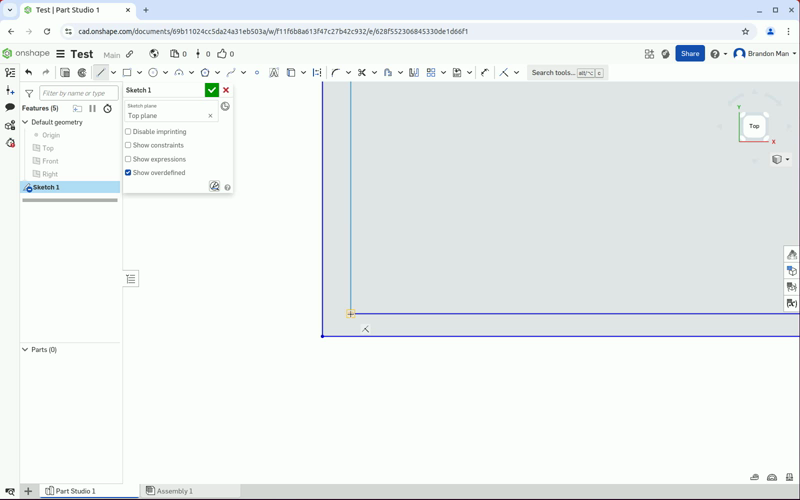
scroll(-6)
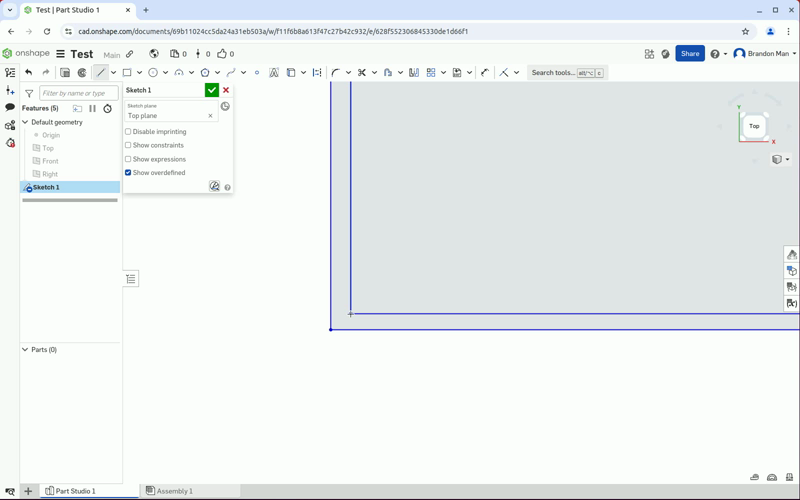
scroll(-6)
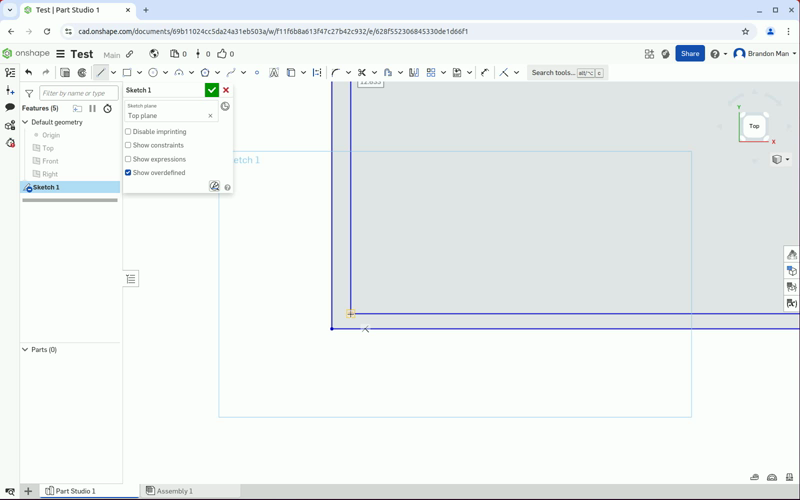
scroll(-6)
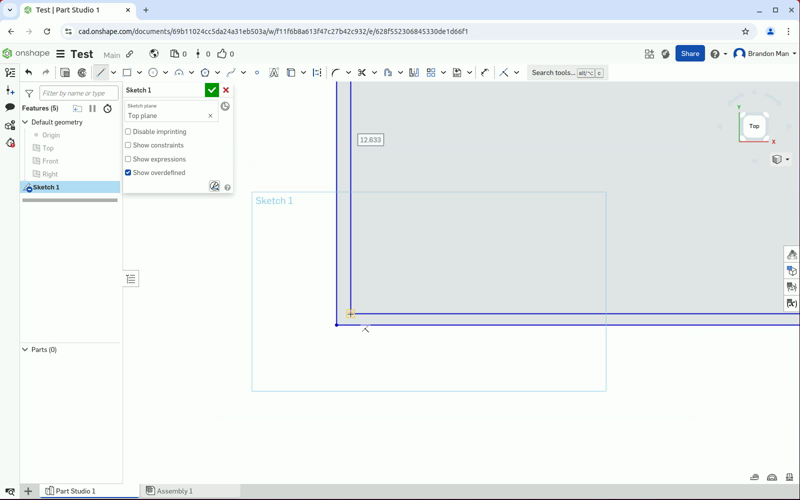
scroll(-6)
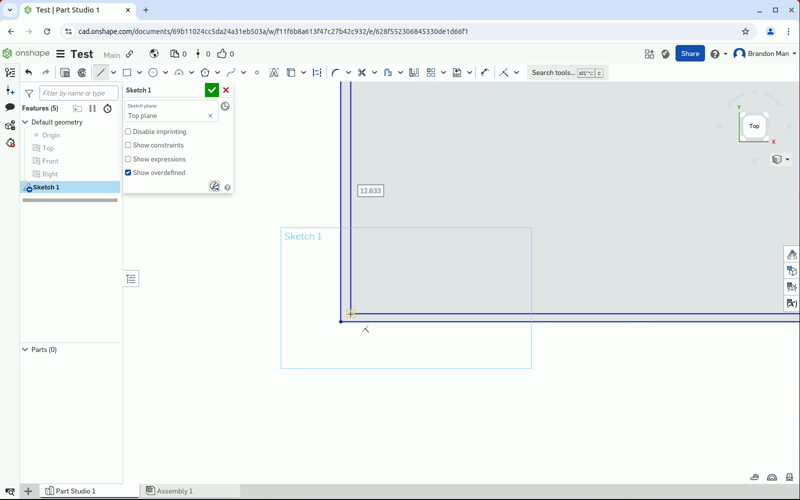
scroll(-6)
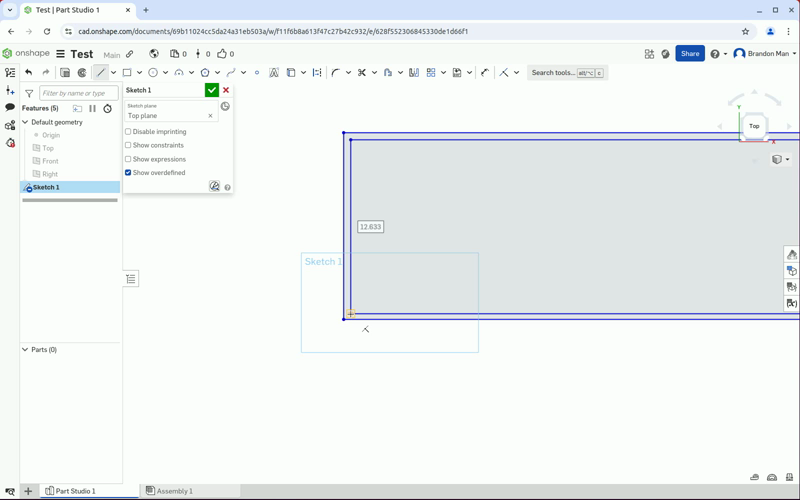
scroll(-6)
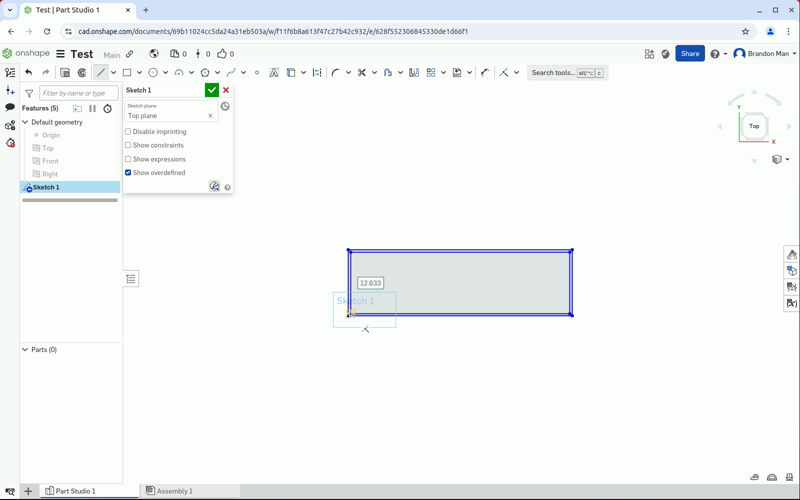
key(esc)
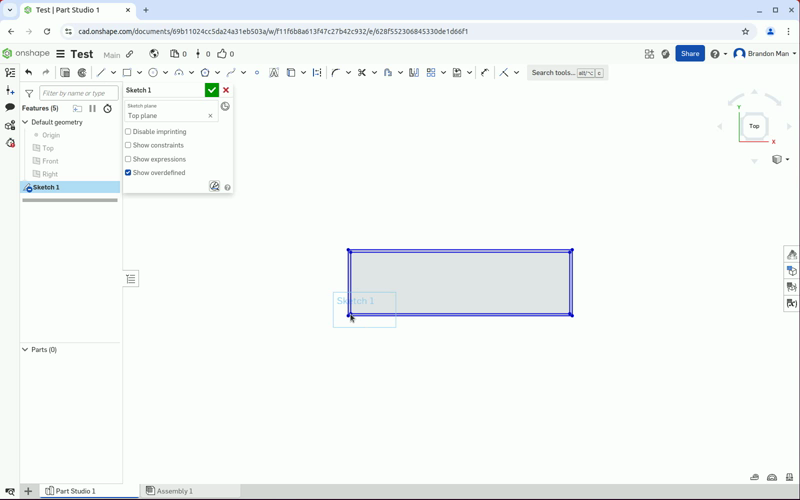
mouse_move(349, 271)
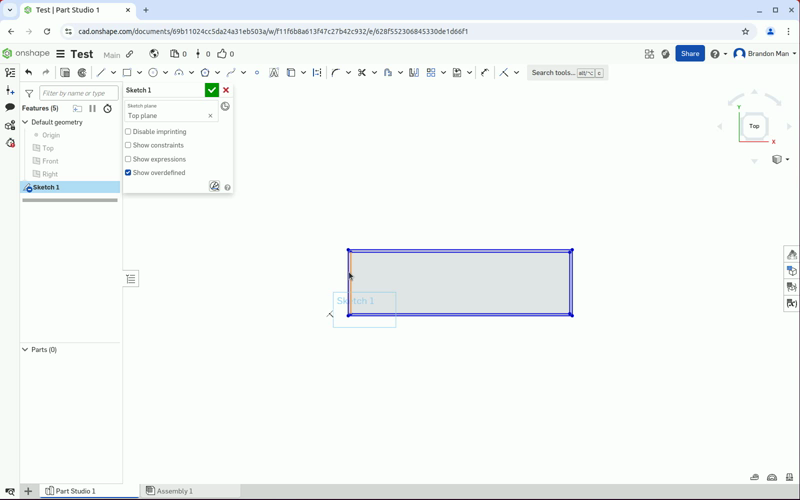
scroll(6)
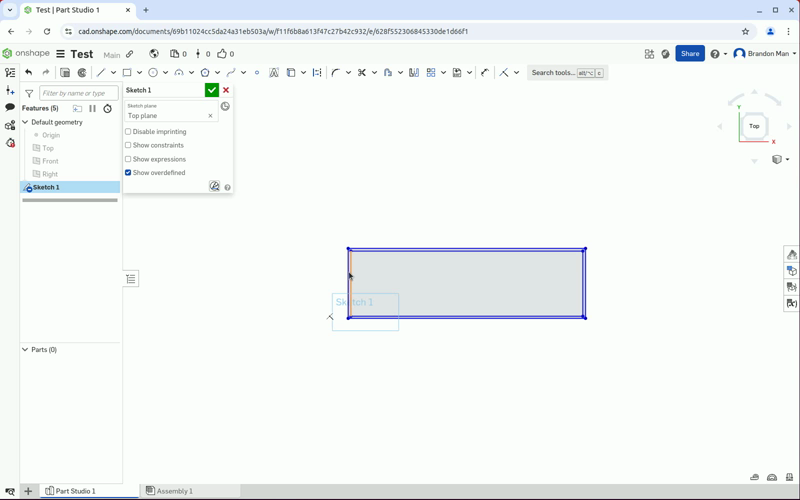
scroll(6)
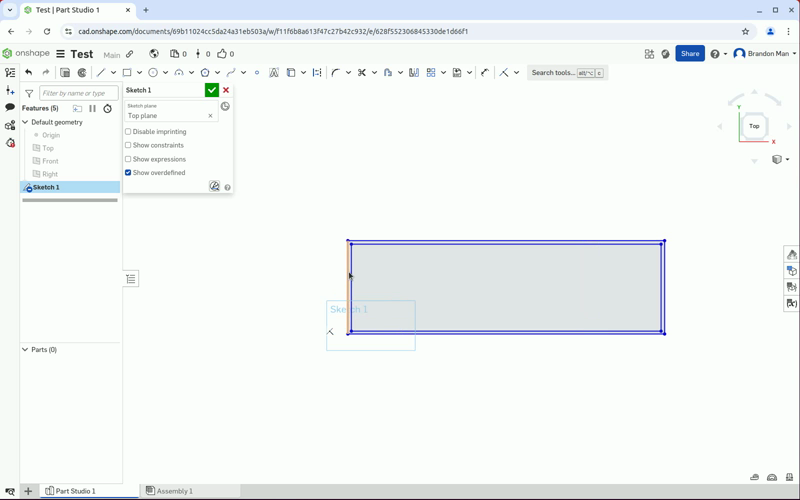
scroll(6)
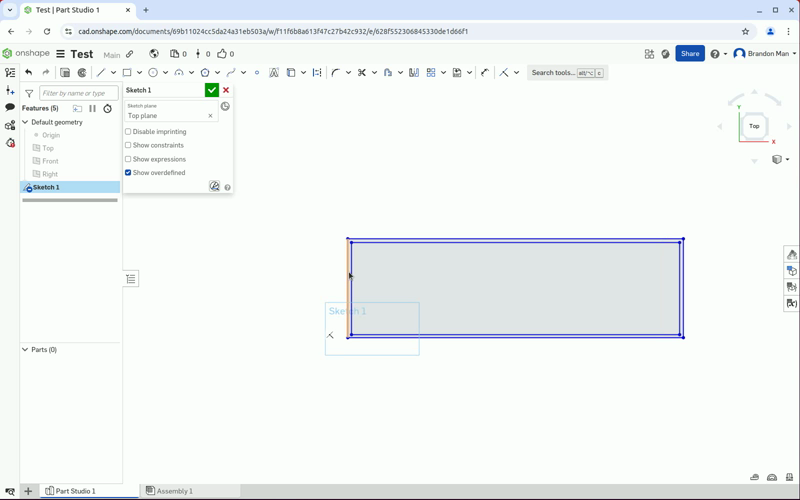
scroll(6)
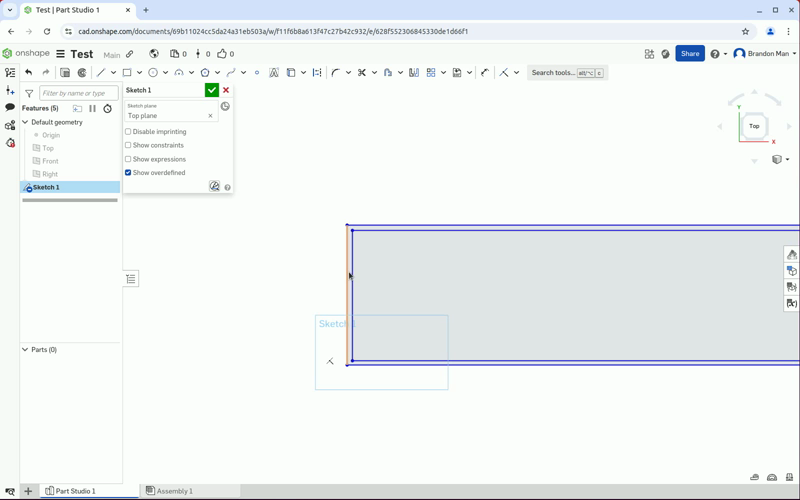
scroll(6)
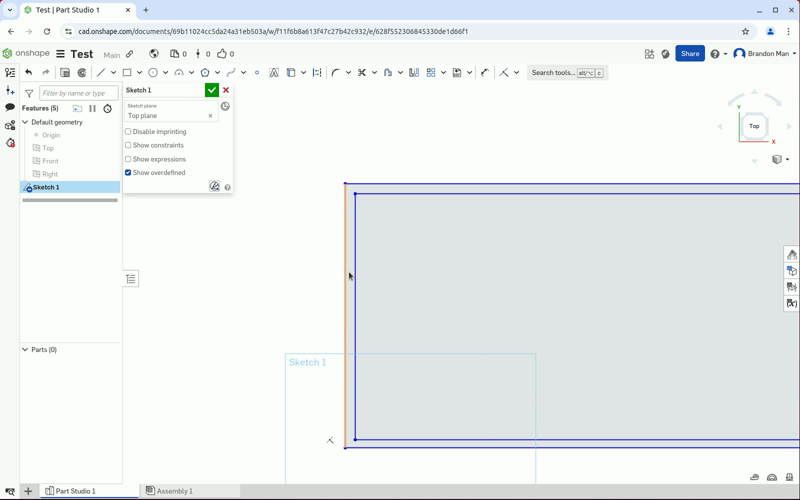
scroll(6)
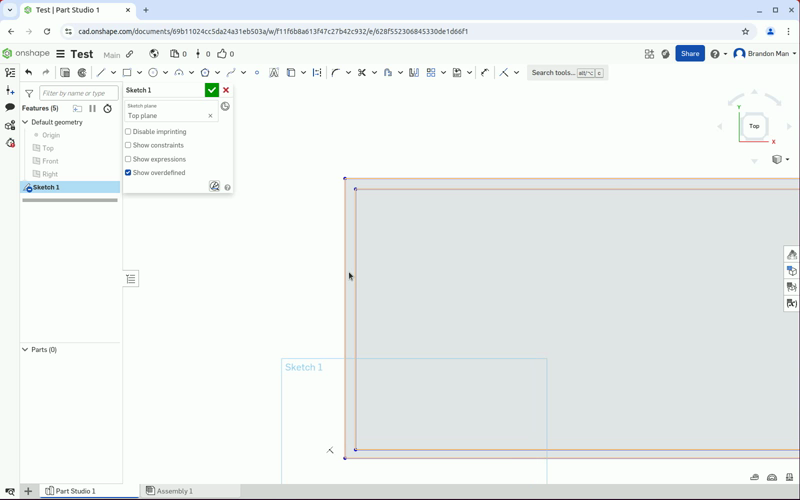
scroll(6)
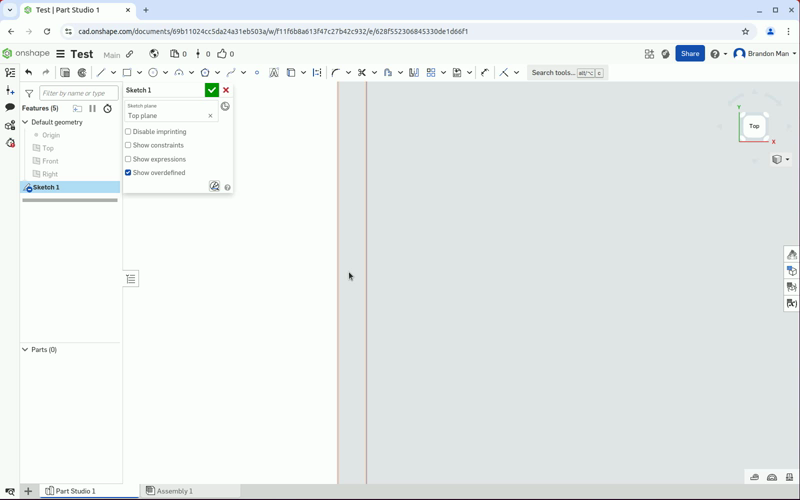
click(349, 271)
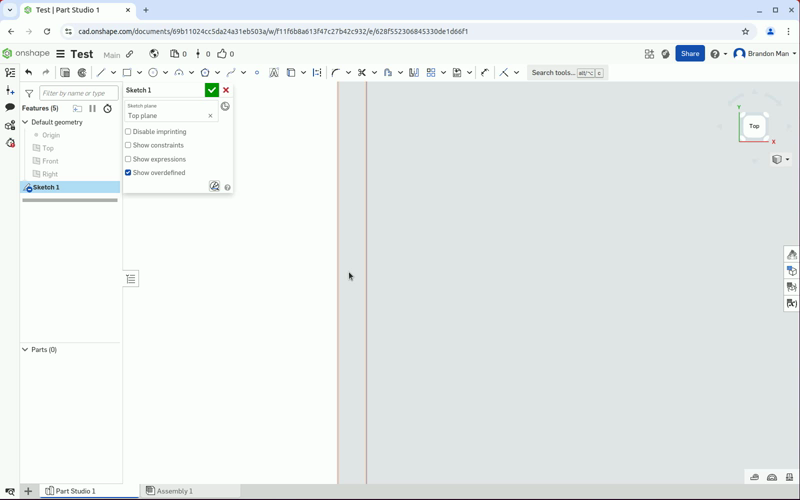
scroll(-6)
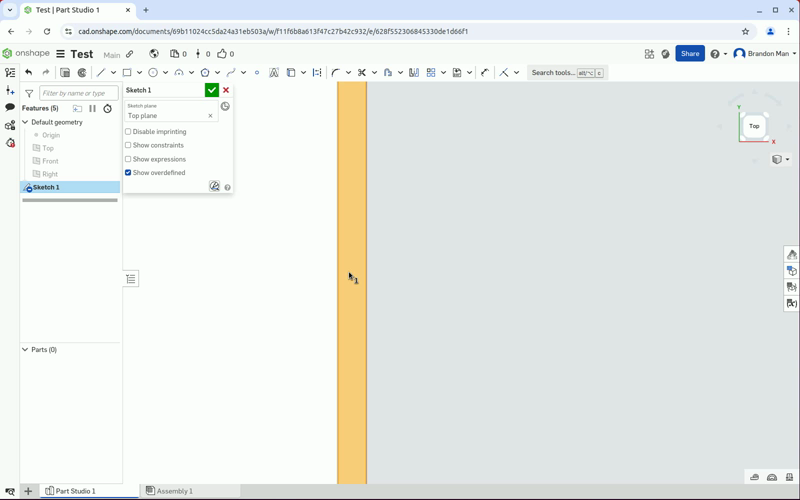
scroll(-6)
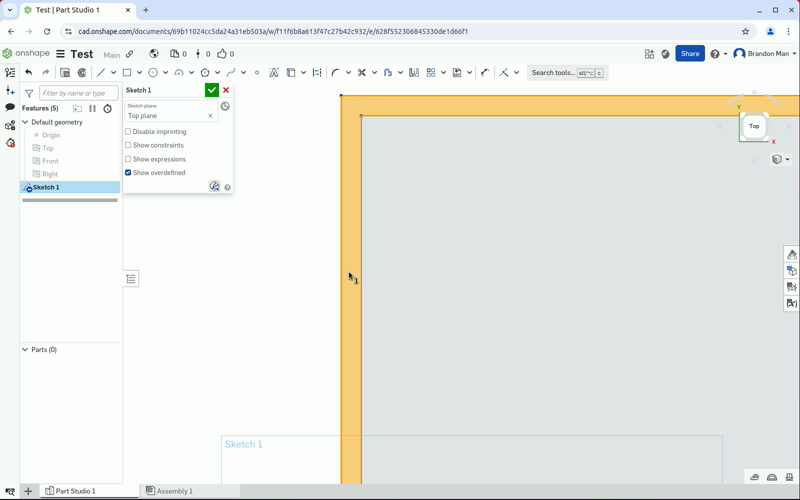
scroll(-6)
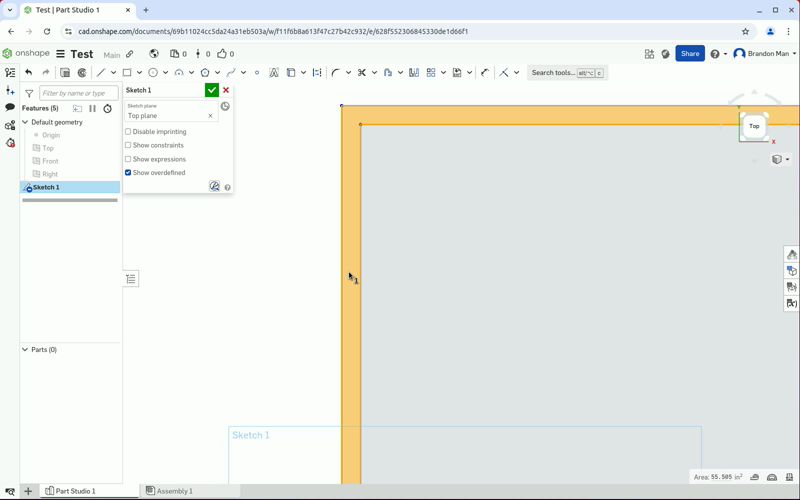
scroll(-6)
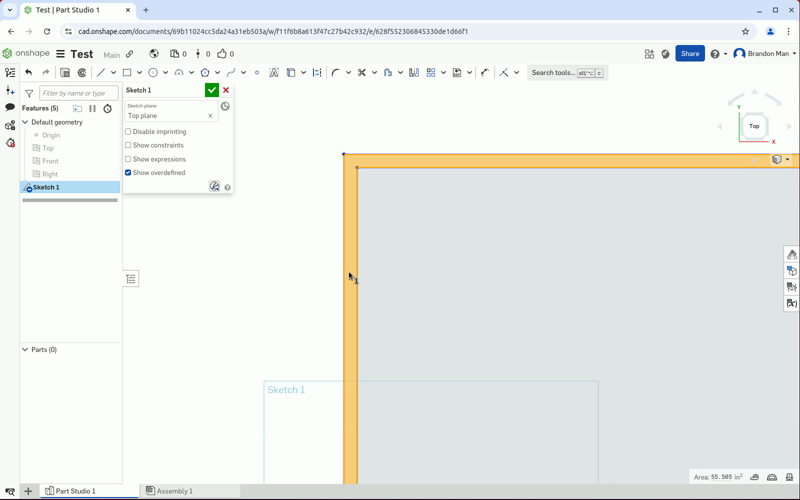
scroll(-6)
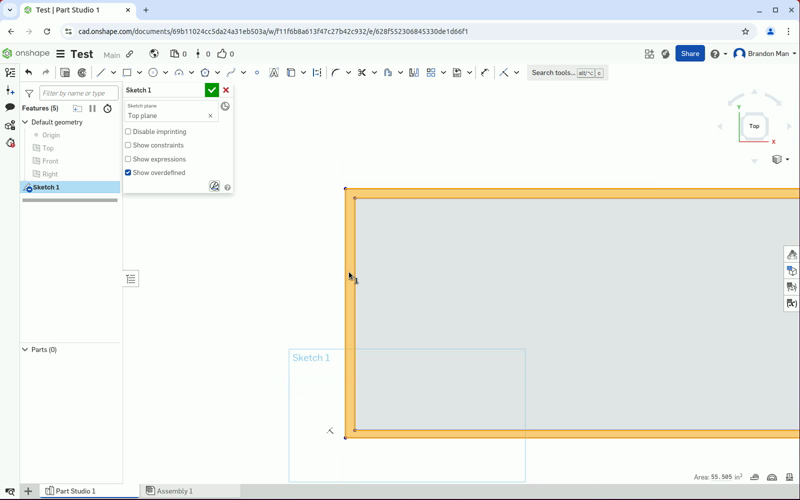
scroll(-6)
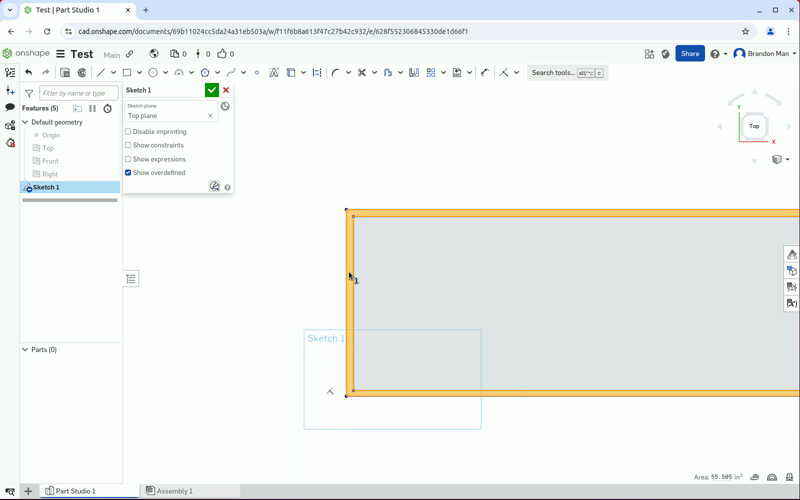
scroll(-6)
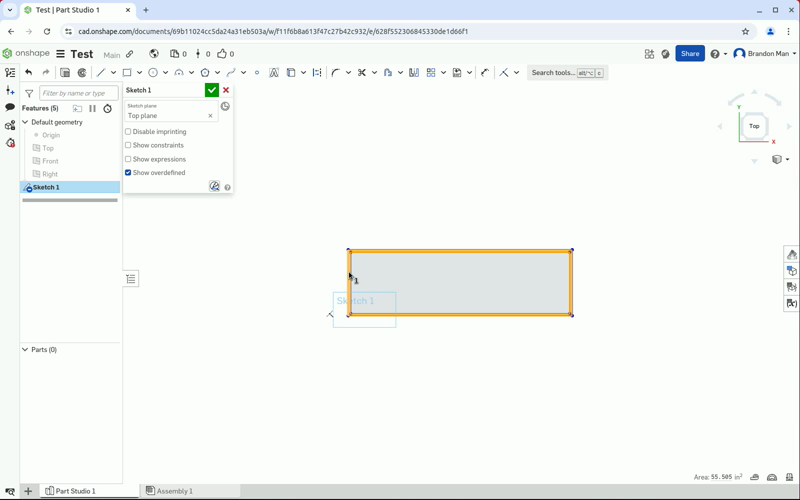
mouse_move(73, 352)
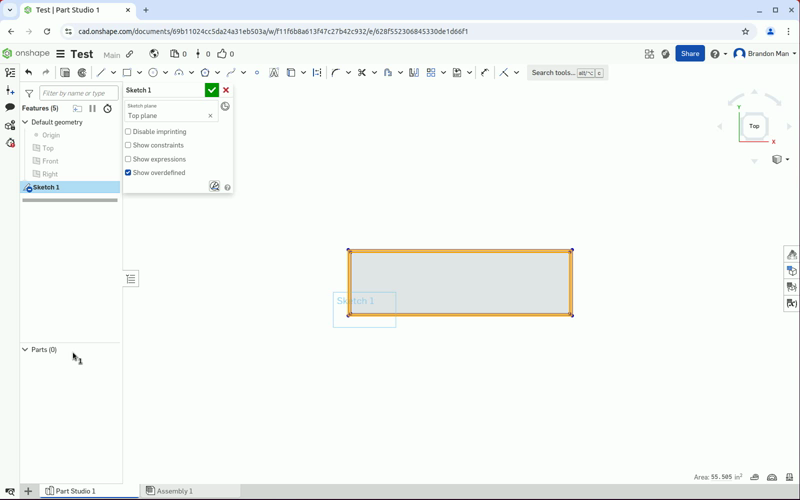
key(shift+y)
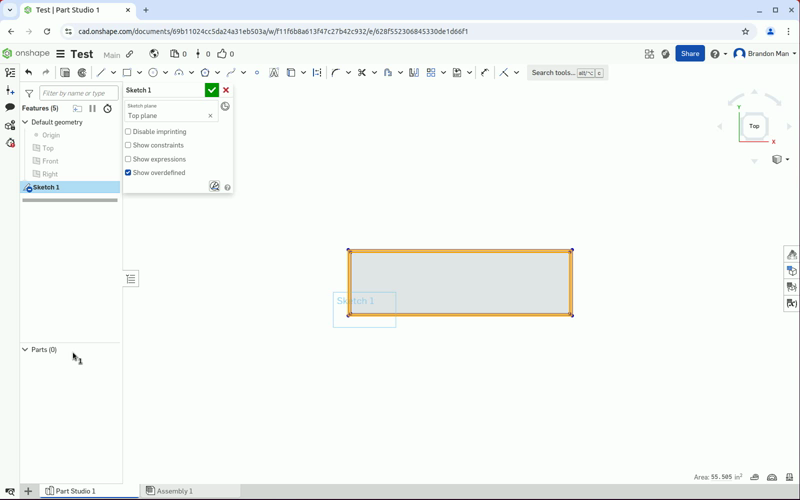
key(shift+e)
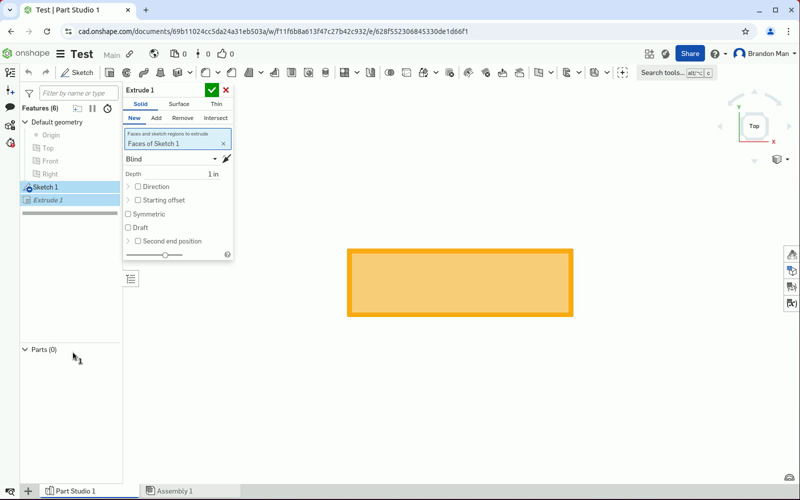
mouse_move(143, 106)
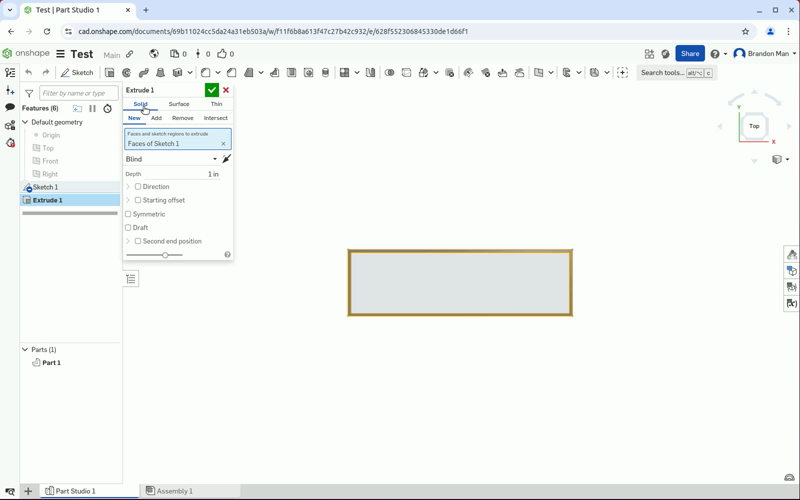
click(143, 106)
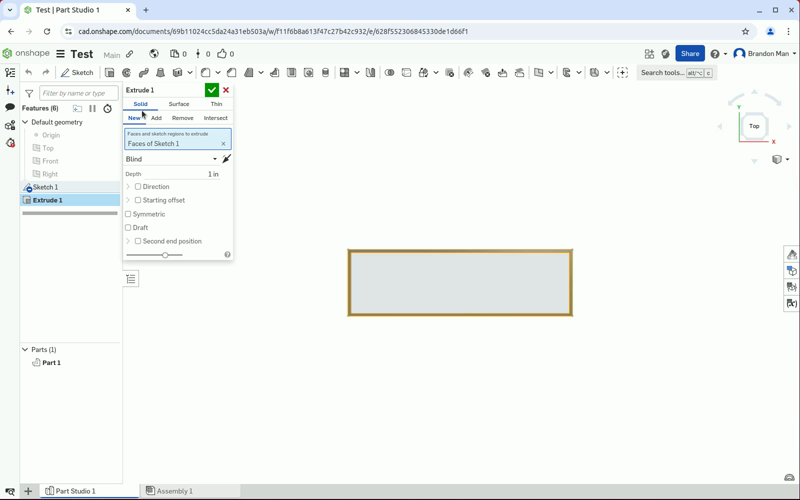
mouse_move(137, 120)
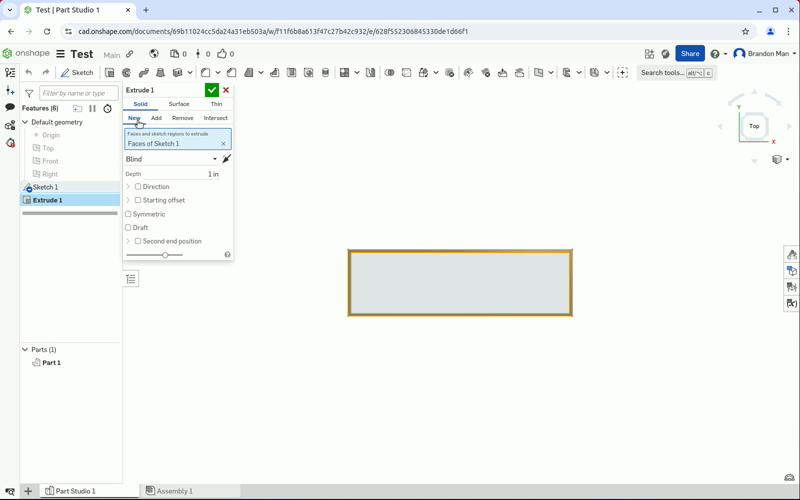
click(137, 120)
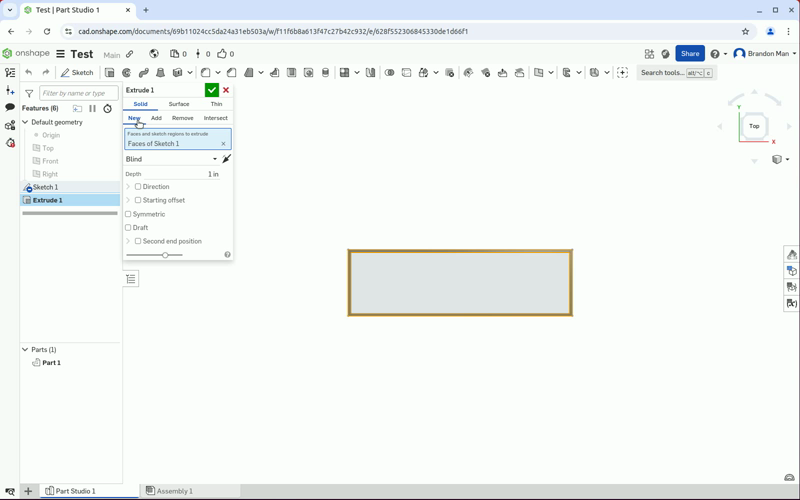
key(tab, 4)
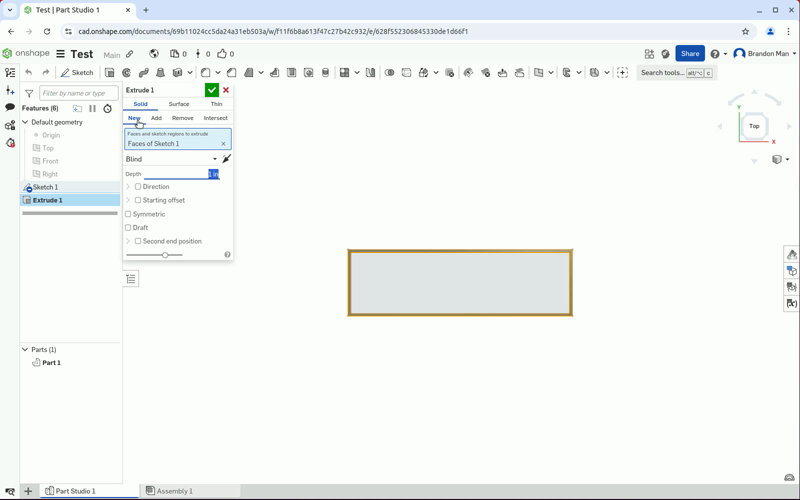
text(13.48)
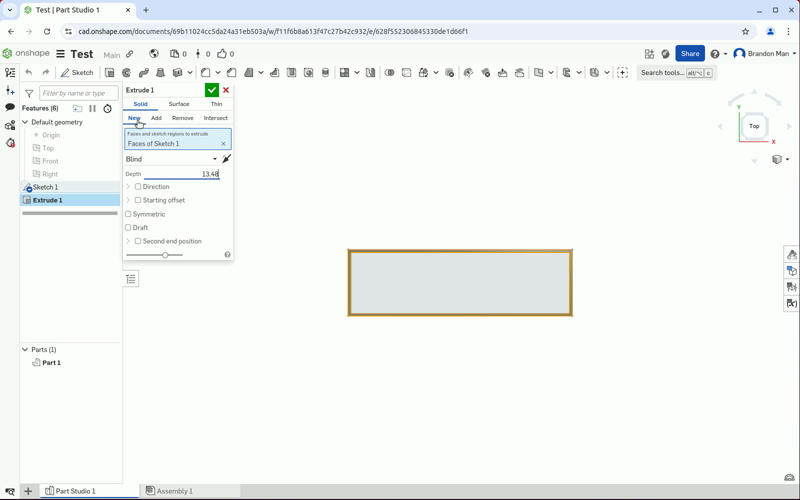
key(enter)
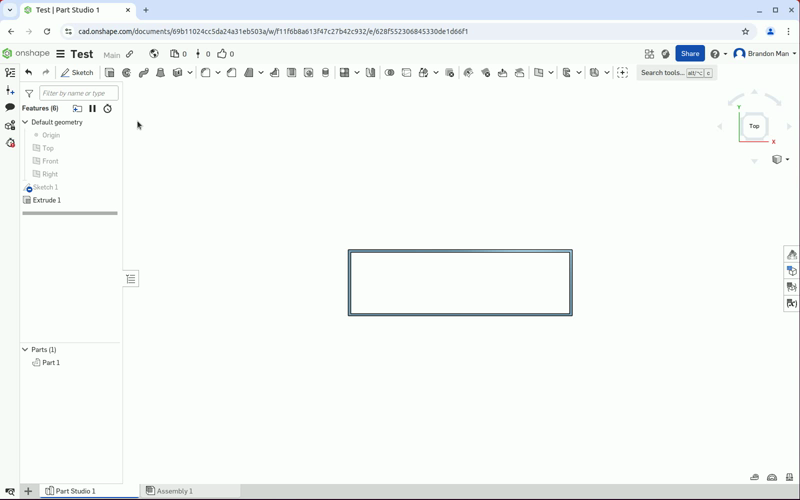
key(shift+h)
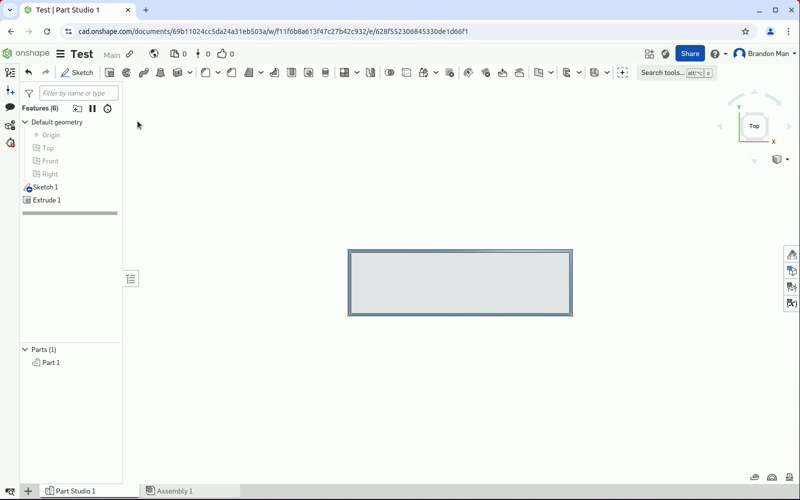
key(shift+h)
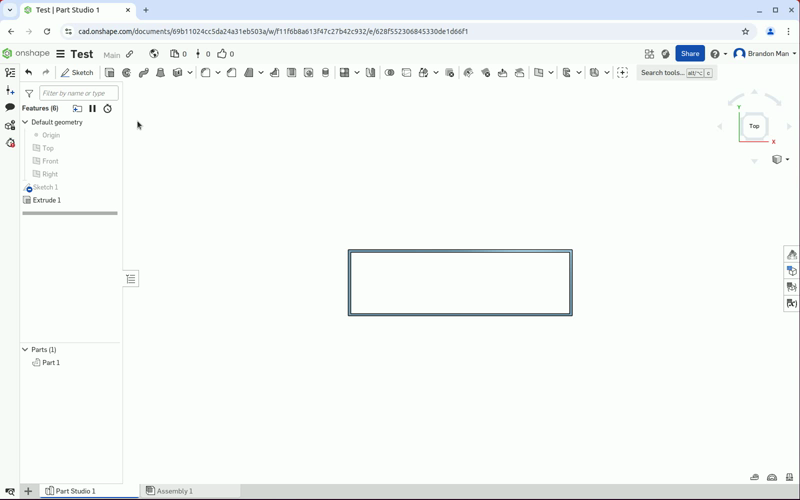
mouse_move(73, 189)
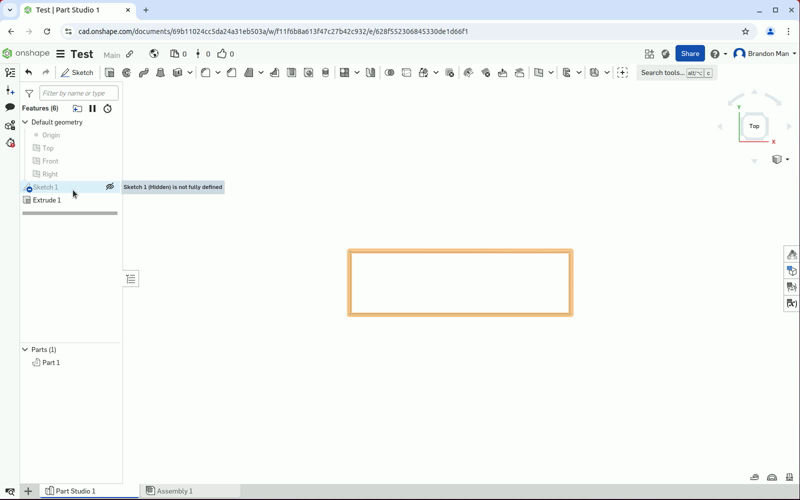
click(73, 189)
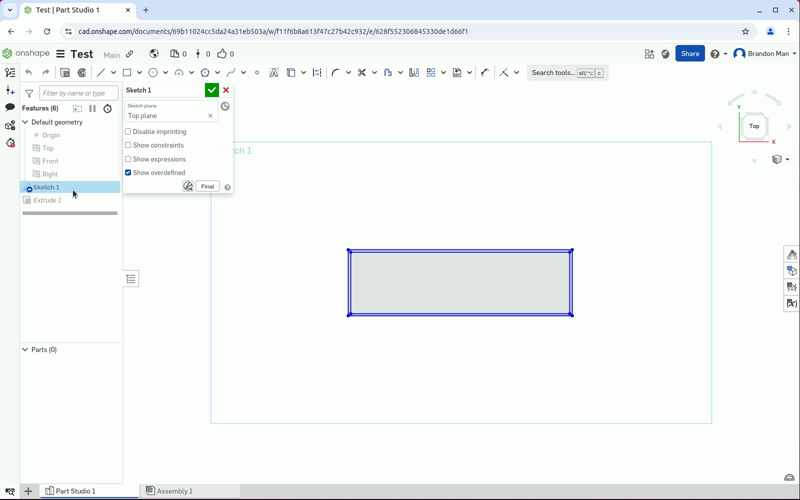
mouse_move(229, 92)
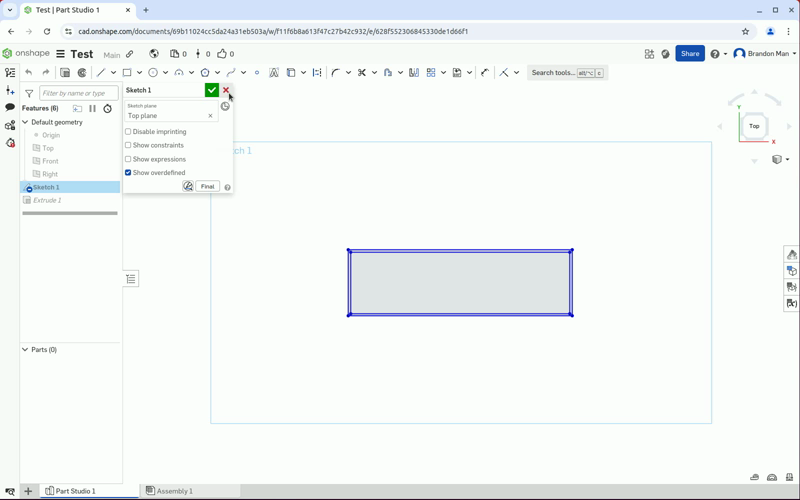
click(229, 92)
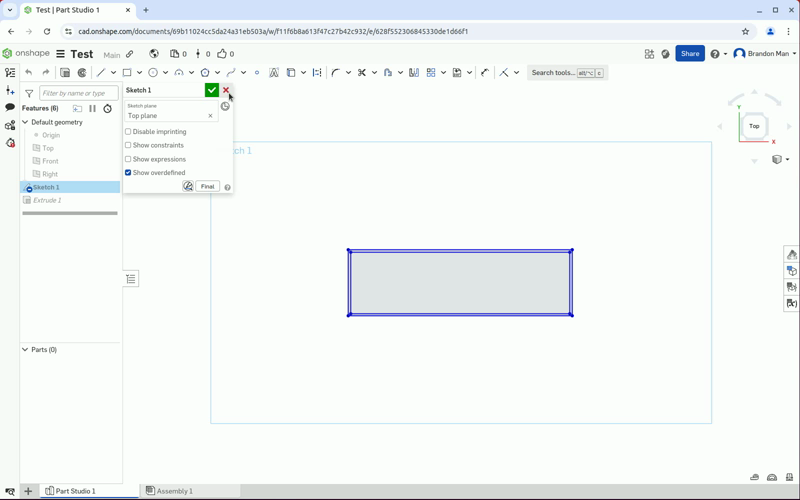
key(shift+s)
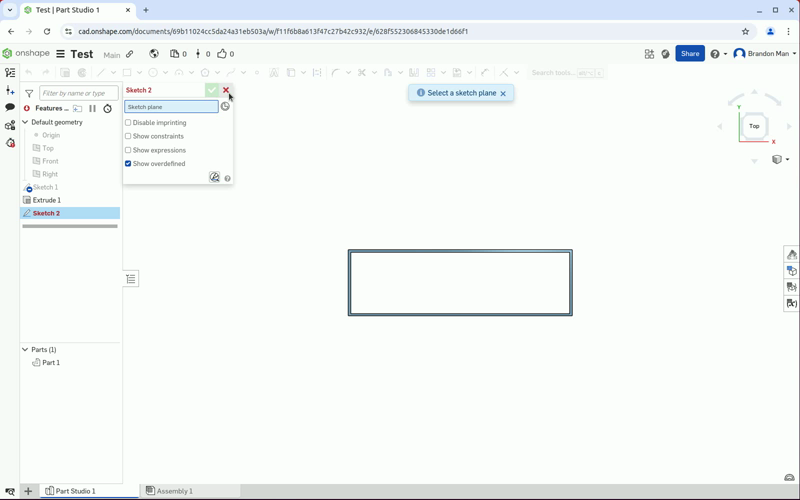
mouse_move(73, 150)
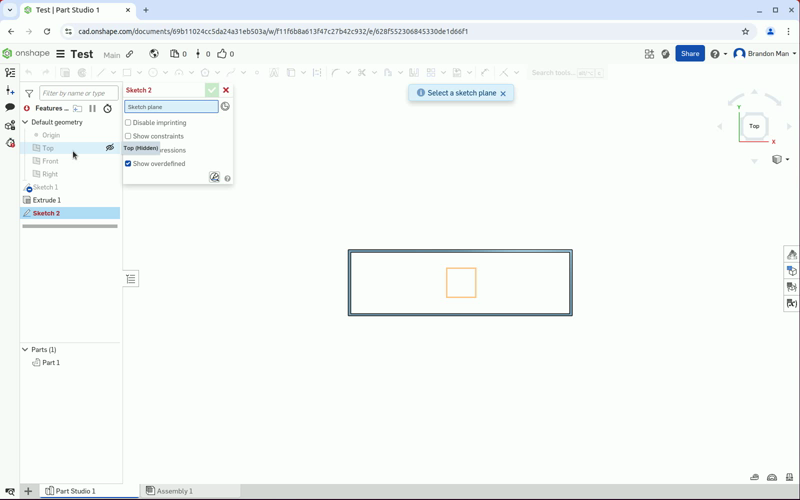
click(73, 150)
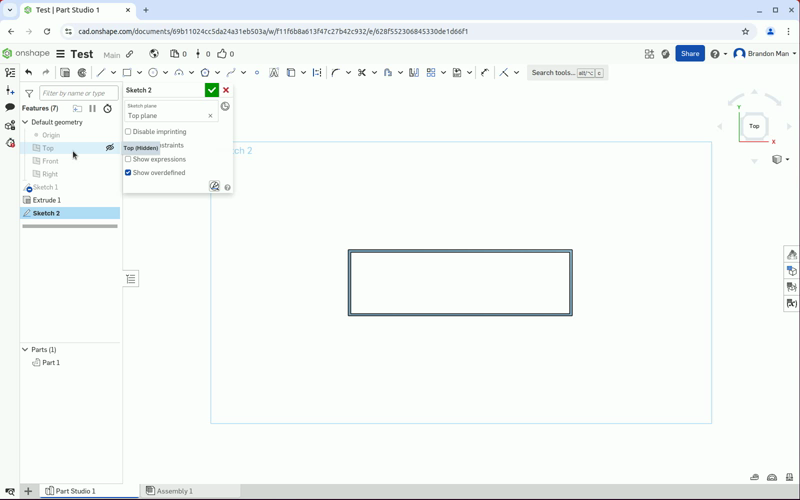
mouse_move(73, 352)
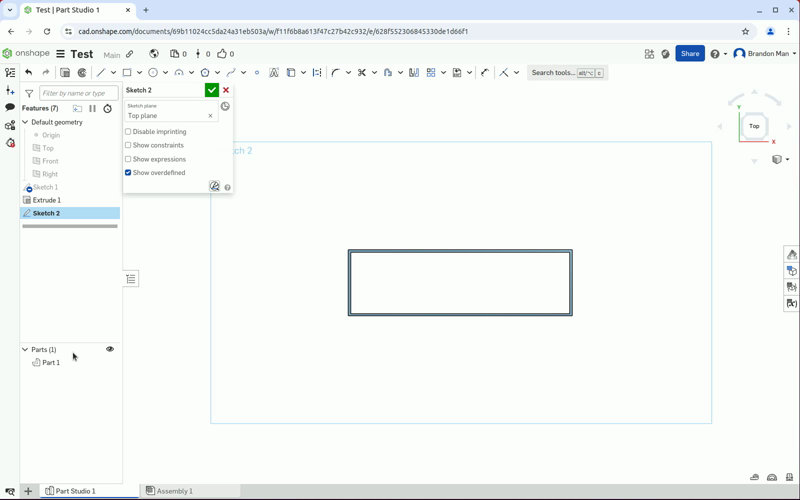
key(y)
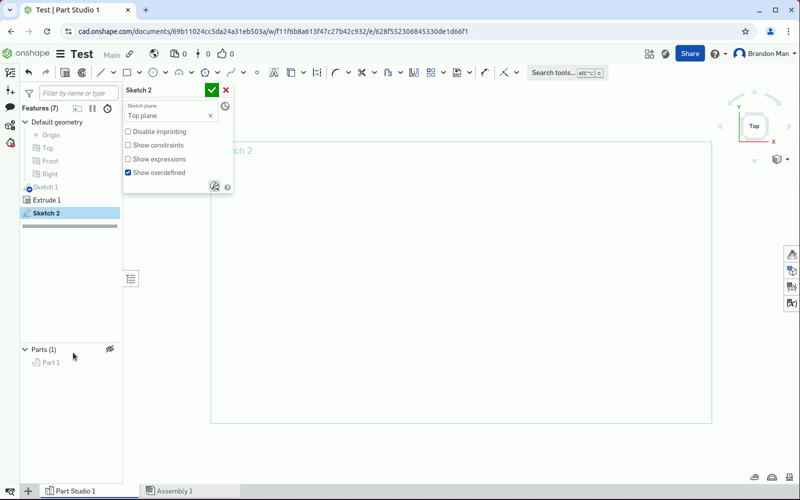
key(l)
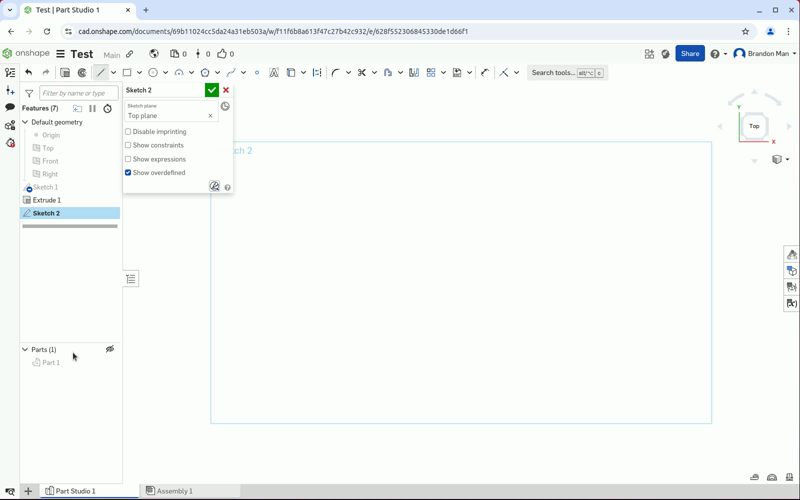
key_down(shift)
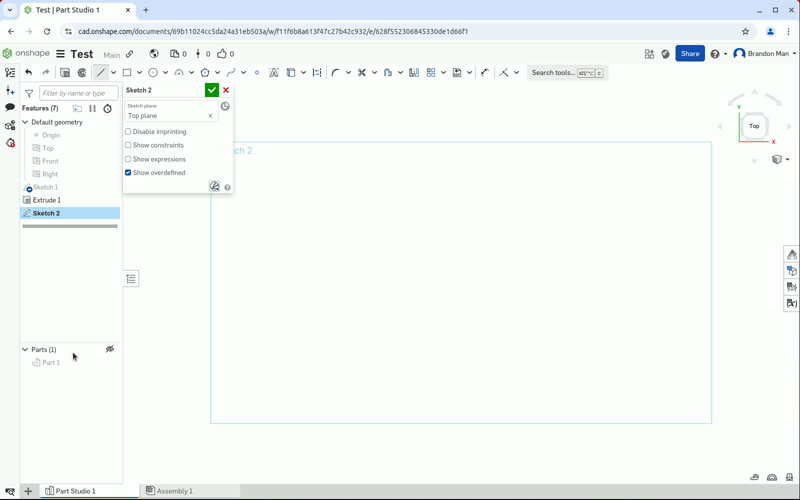
mouse_move(351, 312)
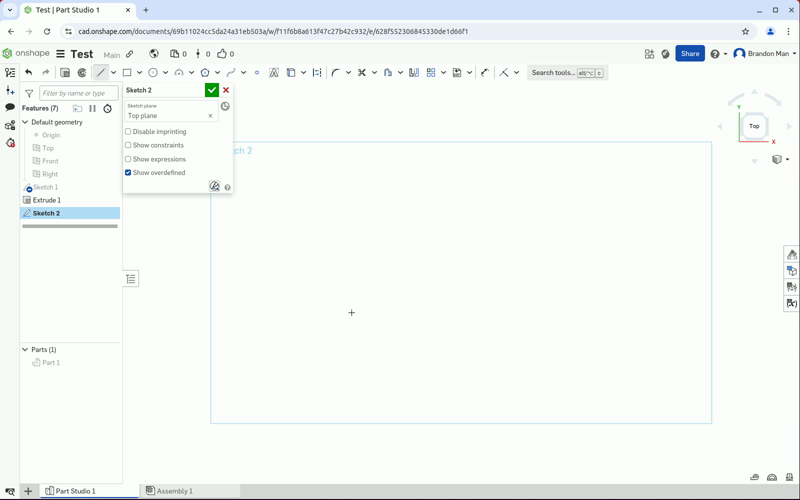
click(351, 312)
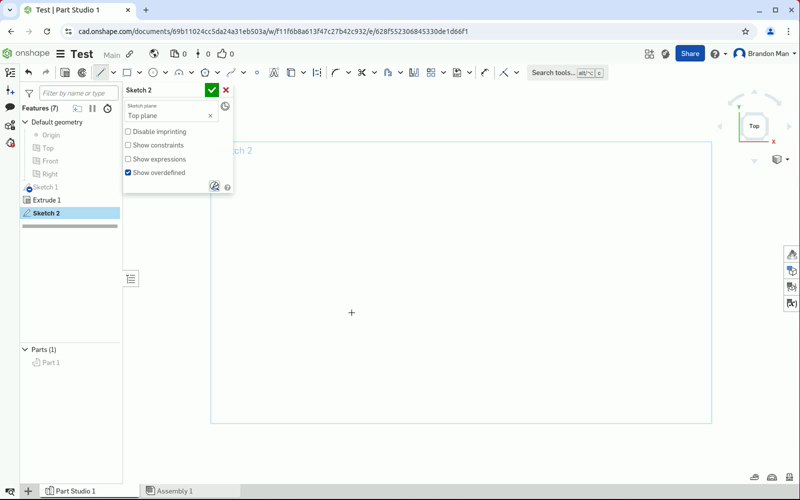
key_up(shift)
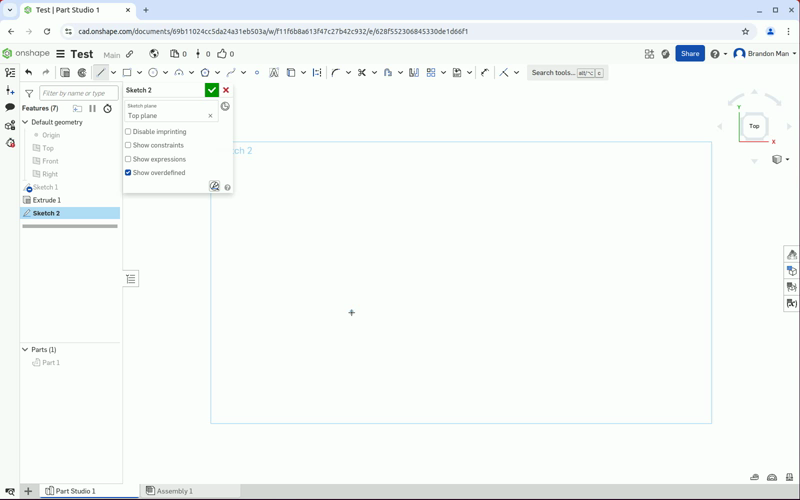
key_down(shift)
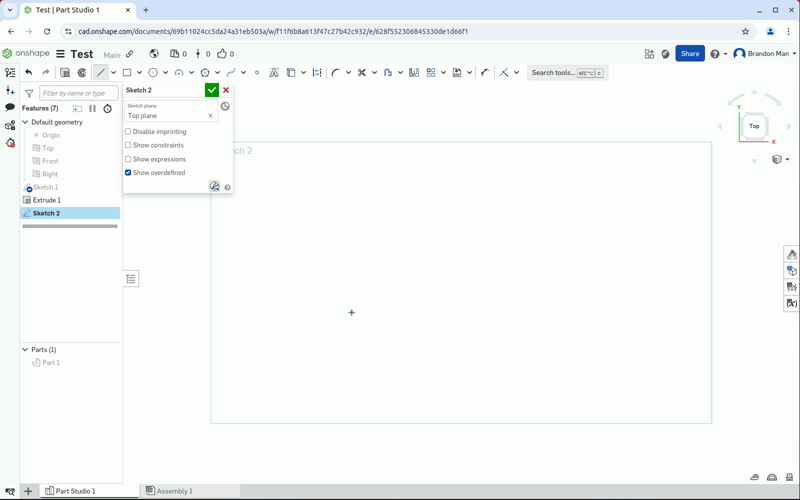
mouse_move(568, 312)
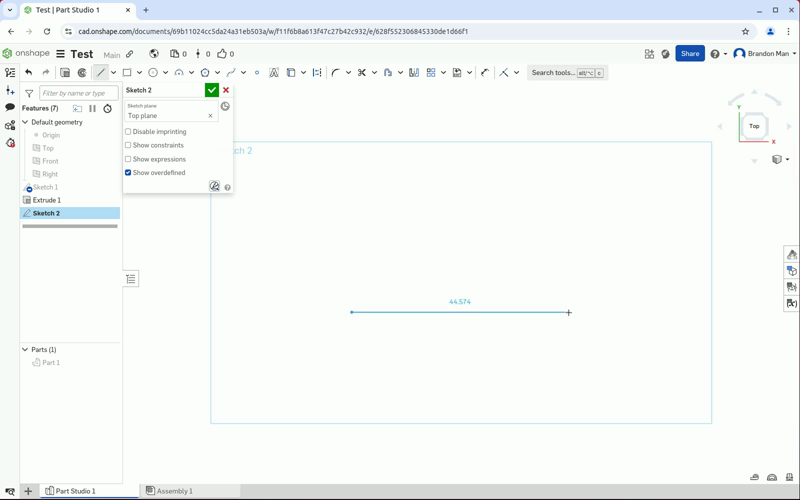
click(568, 312)
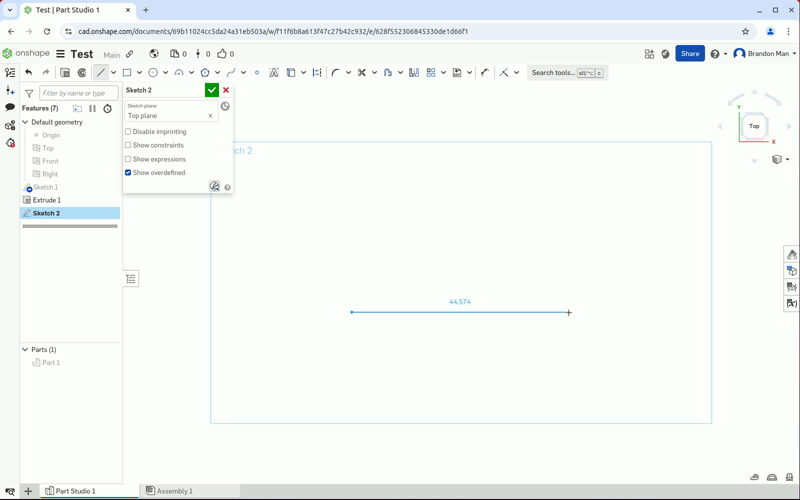
key_up(shift)
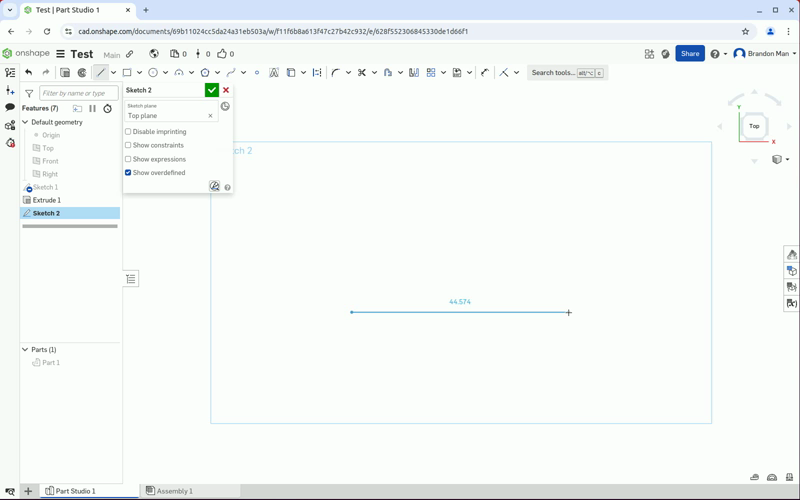
key_down(shift)
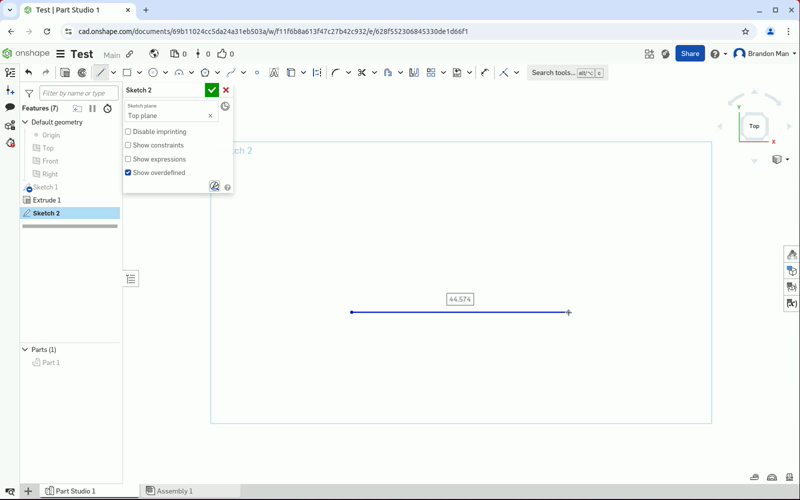
mouse_move(589, 312)
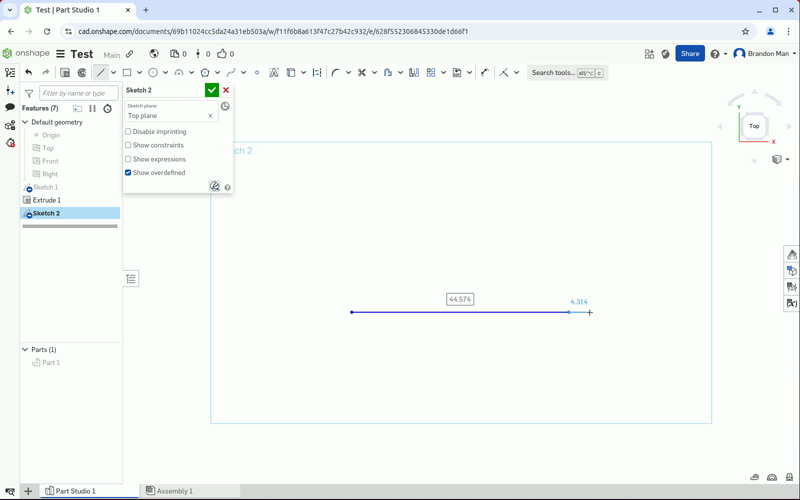
mouse_move(568, 252)
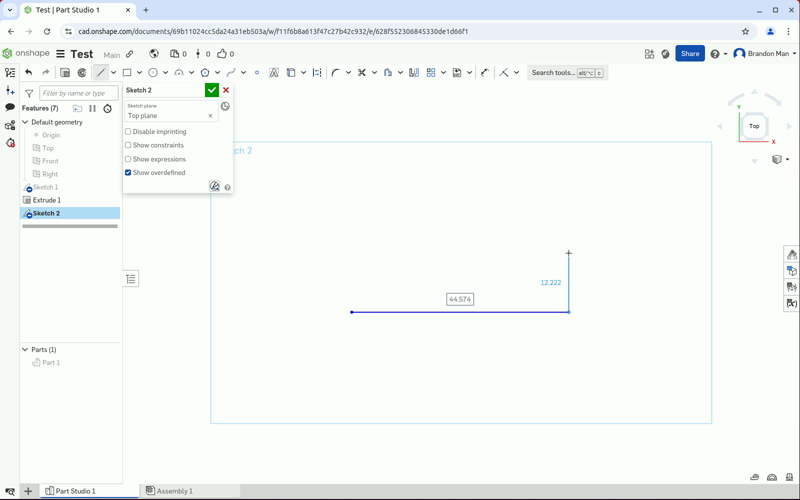
click(568, 252)
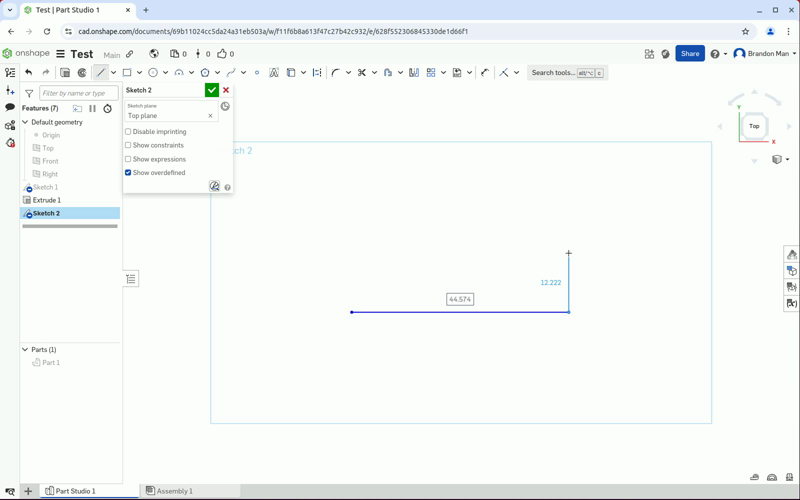
key_up(shift)
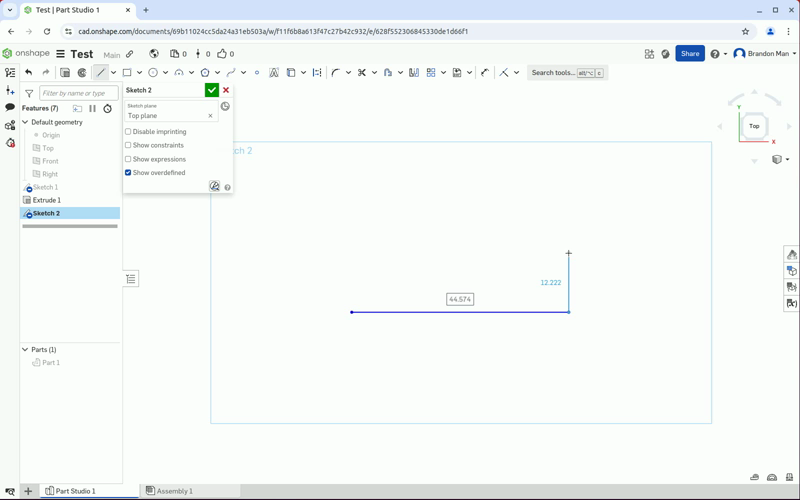
key_down(shift)
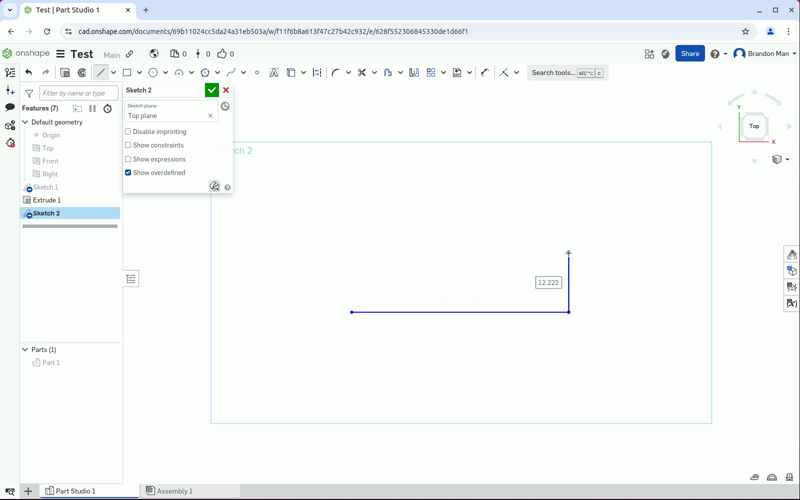
mouse_move(351, 252)
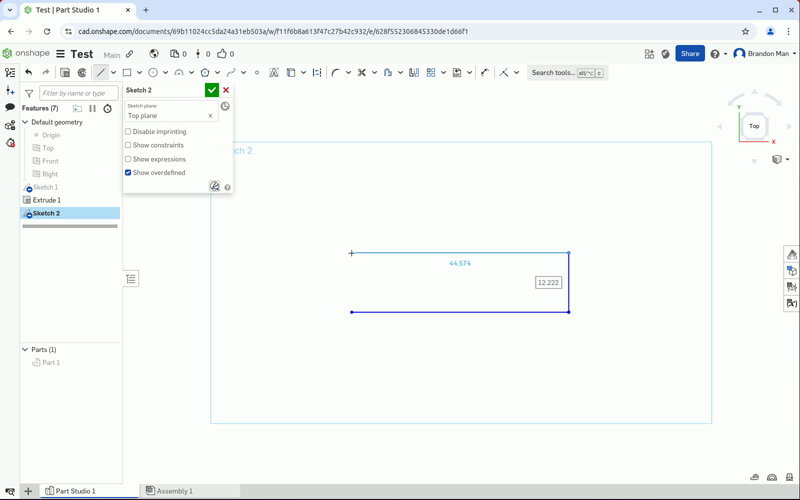
click(351, 252)
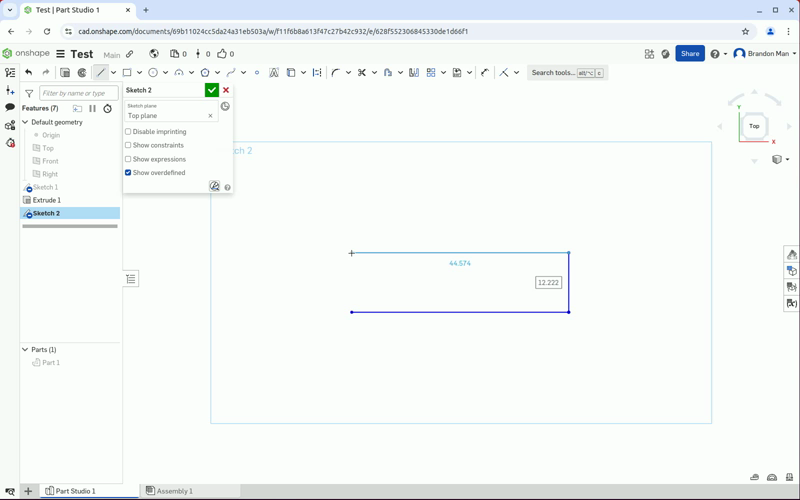
key_up(shift)
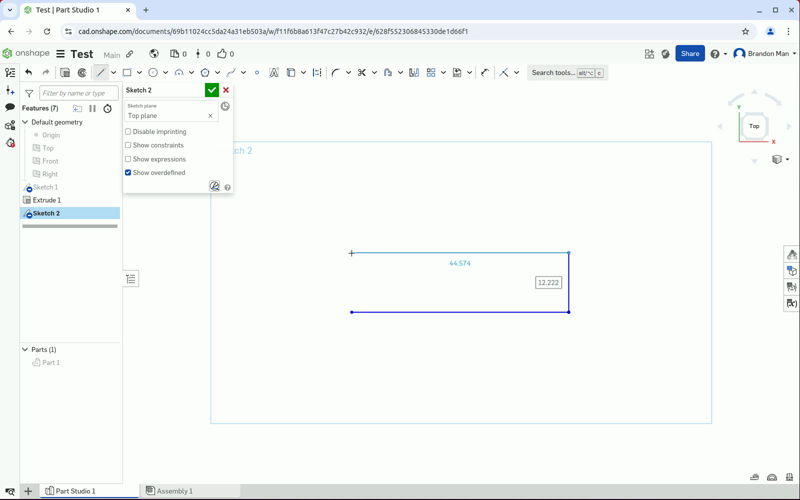
mouse_move(381, 252)
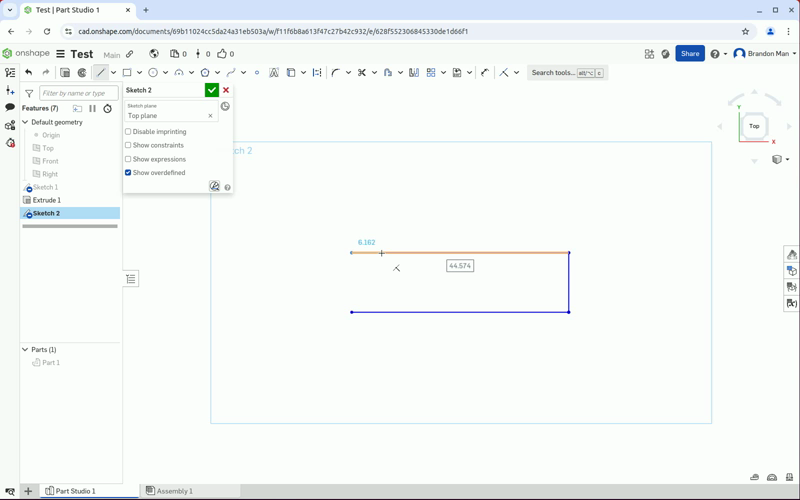
key_down(shift)
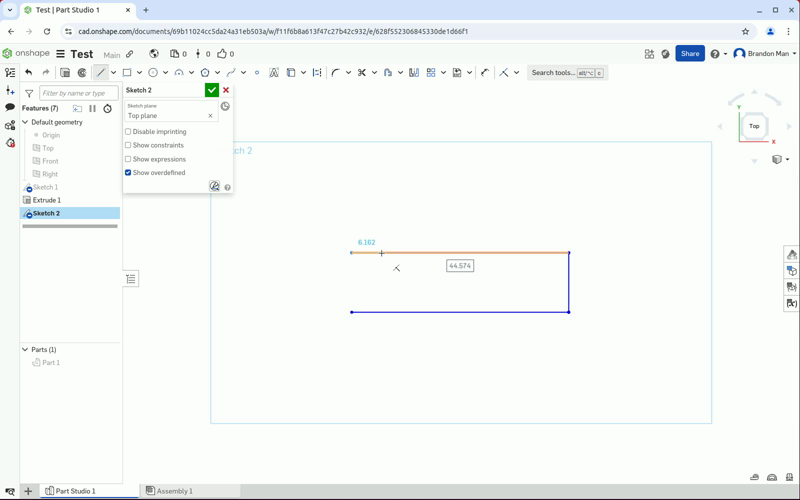
mouse_move(351, 312)
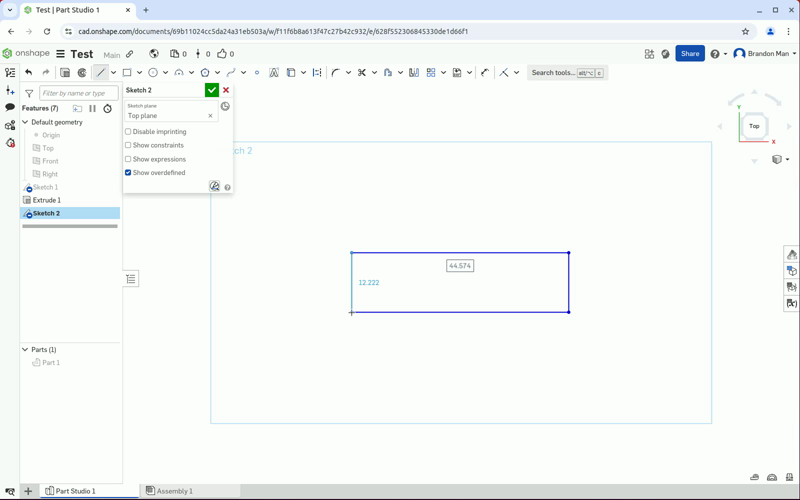
key_up(shift)
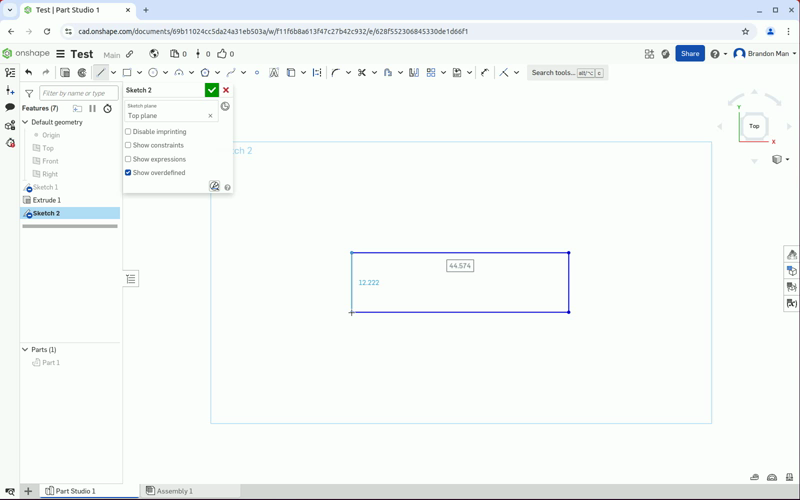
click(351, 312)
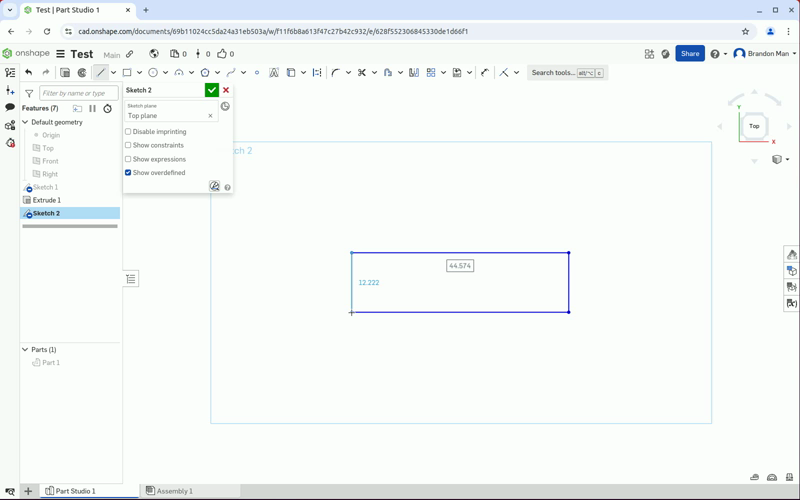
key(esc)
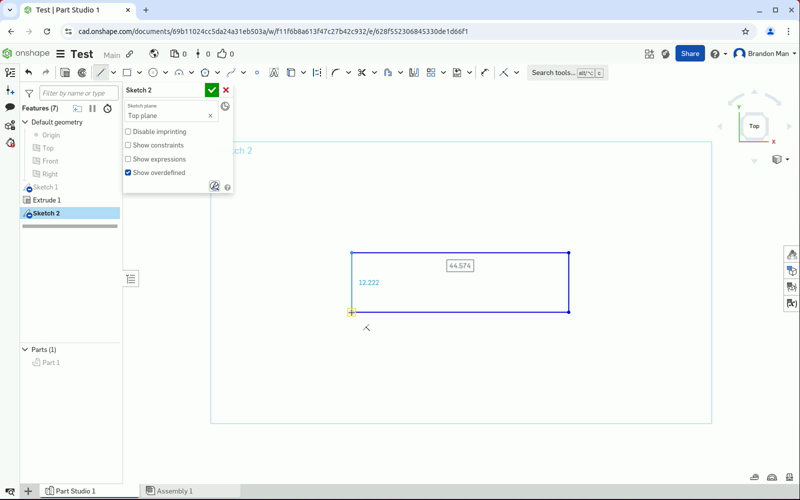
mouse_move(362, 289)
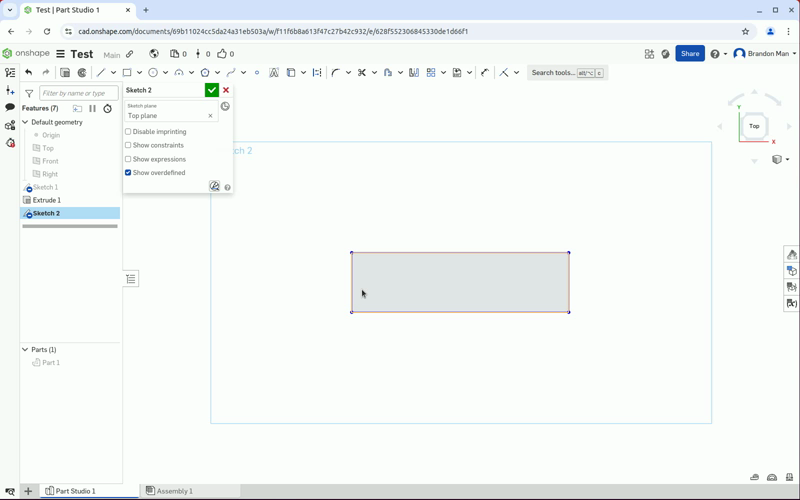
click(362, 289)
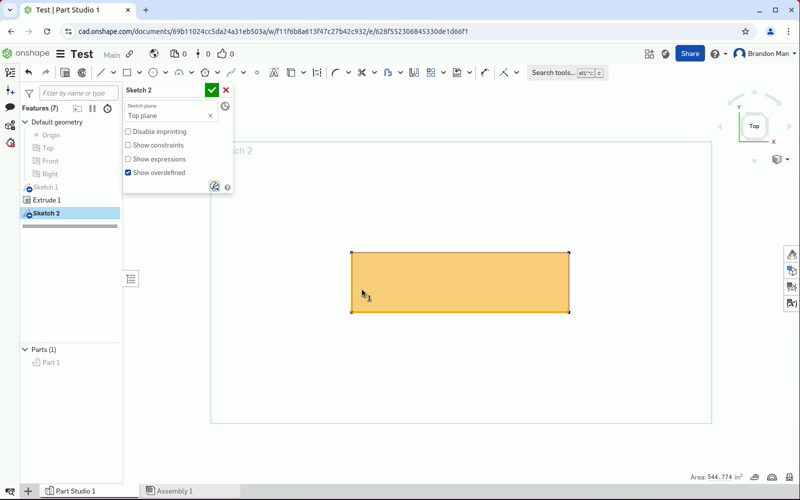
mouse_move(73, 352)
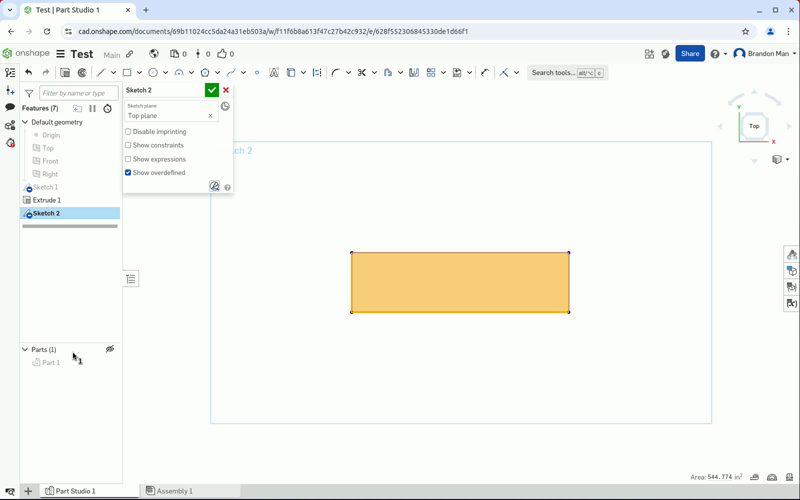
key(shift+y)
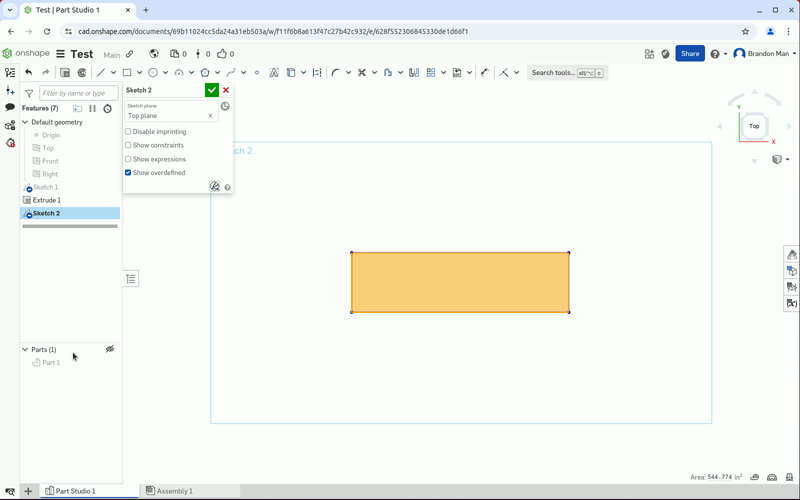
key(shift+e)
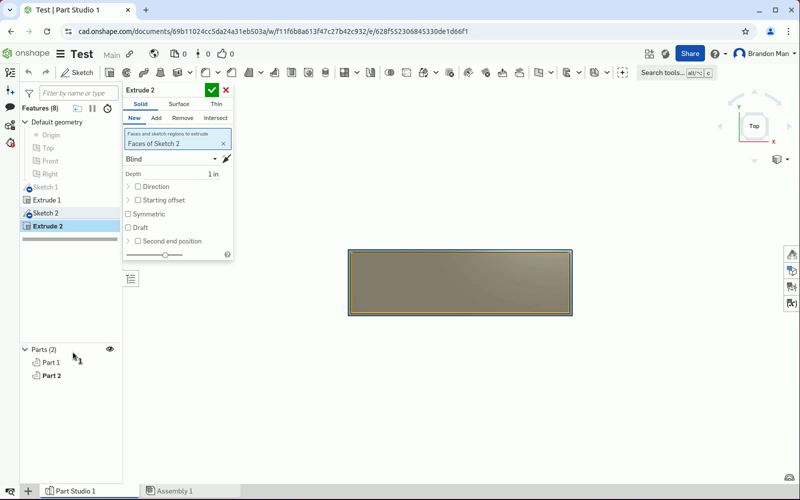
mouse_move(143, 106)
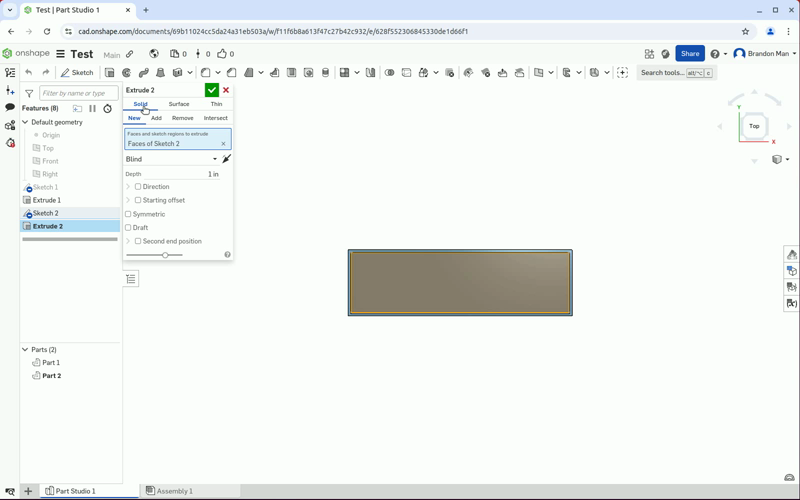
click(143, 106)
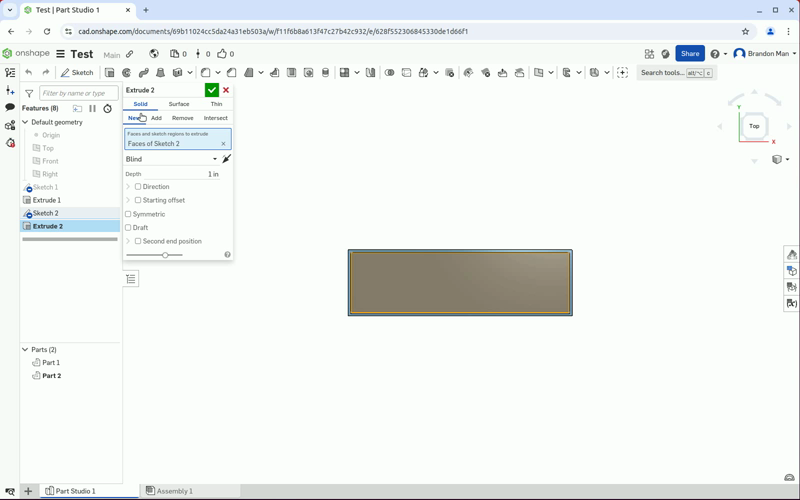
mouse_move(137, 120)
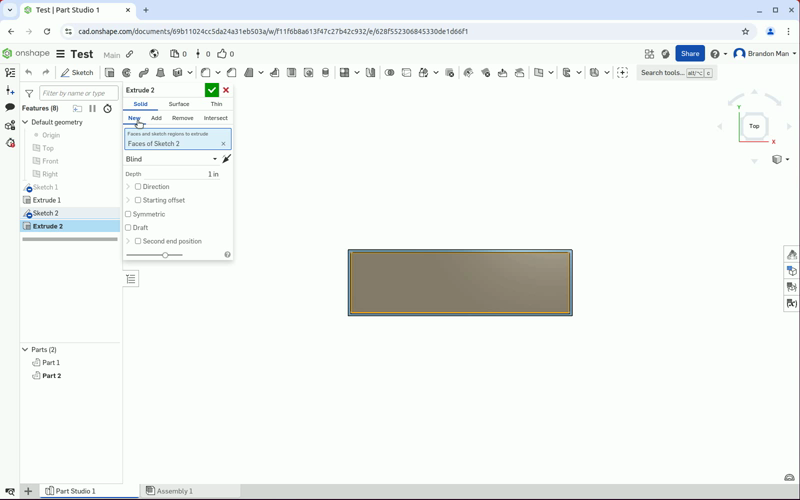
click(137, 120)
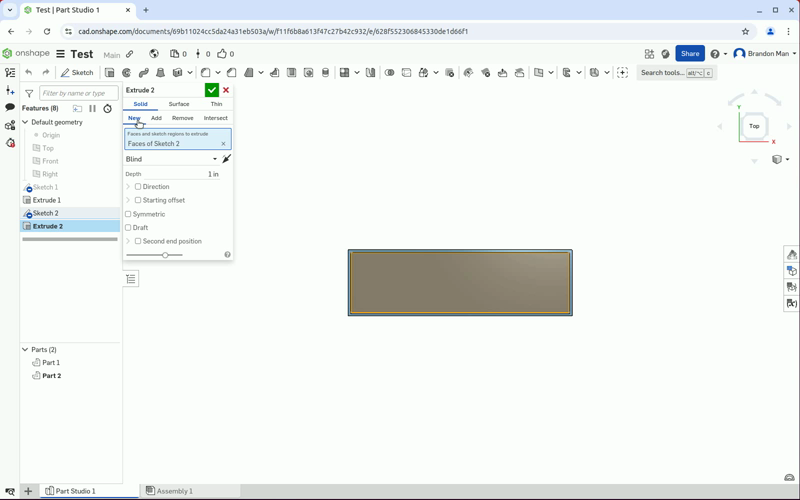
key(tab, 4)
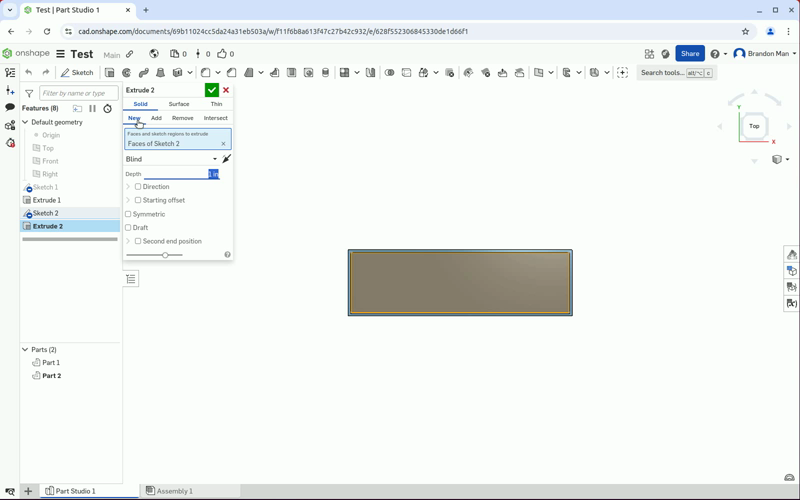
text(1.444)
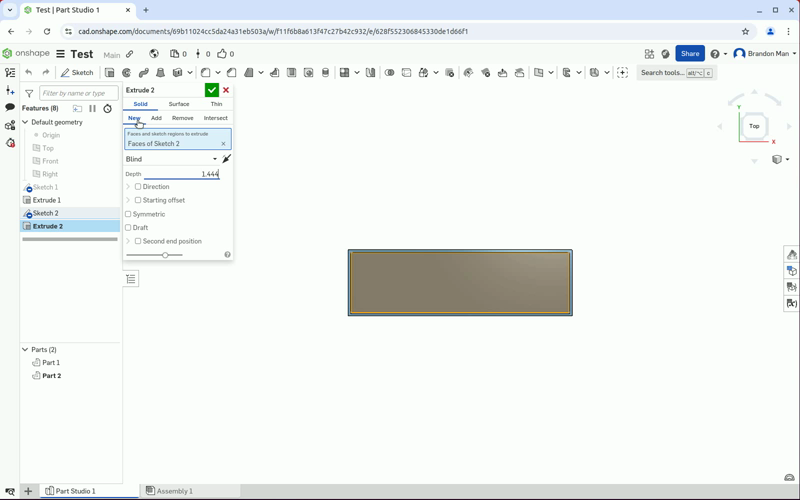
key(enter)
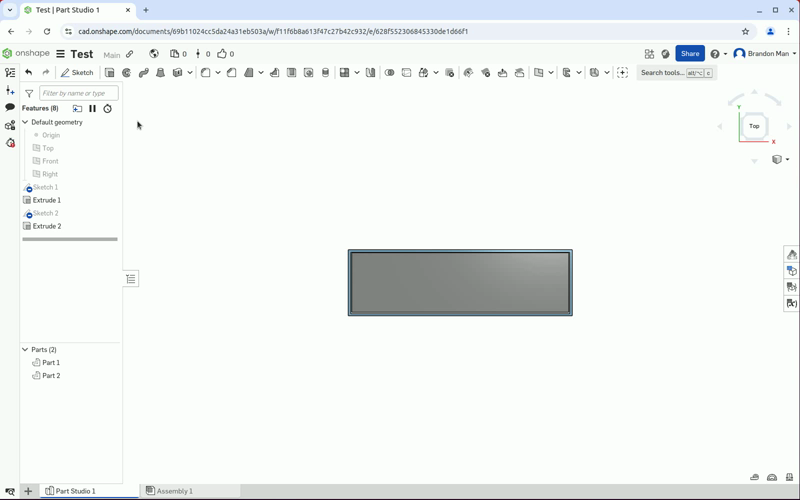
key(shift+h)
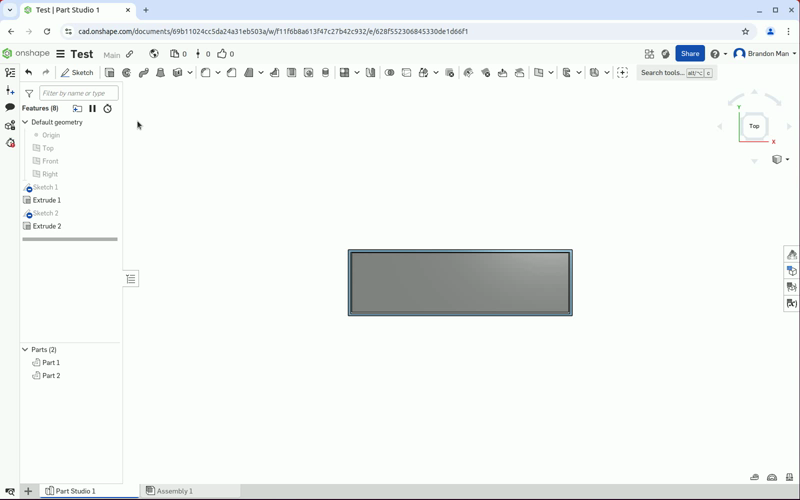
key(shift+h)
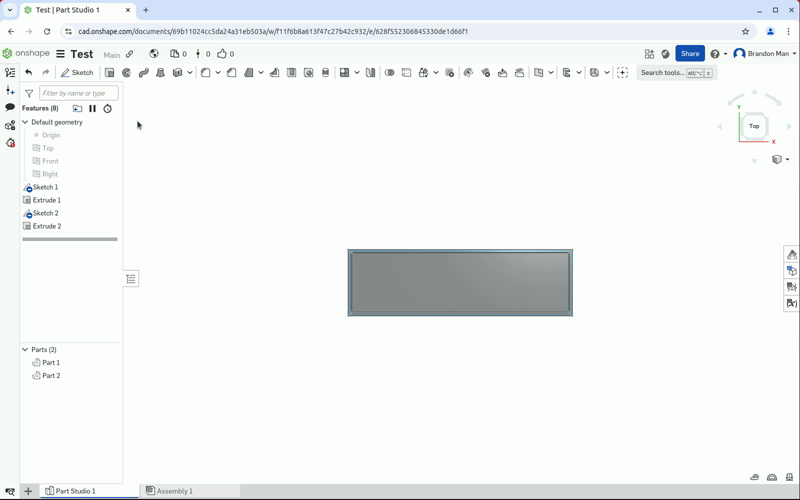
key(shift+7)
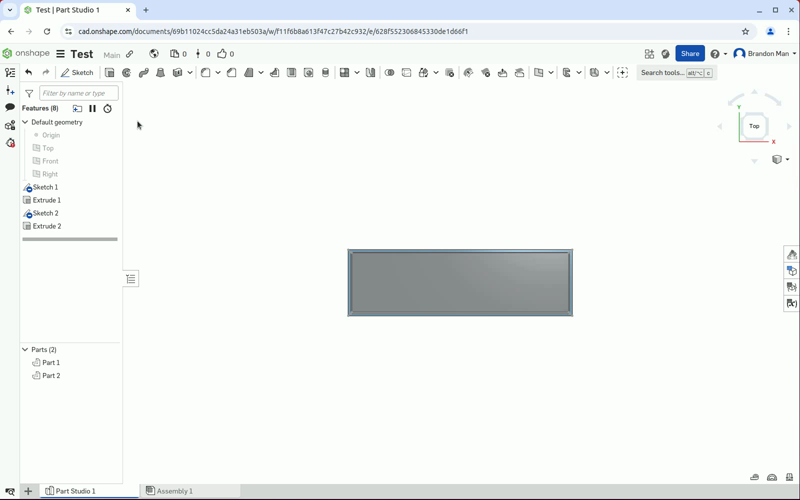
key(up, 3)
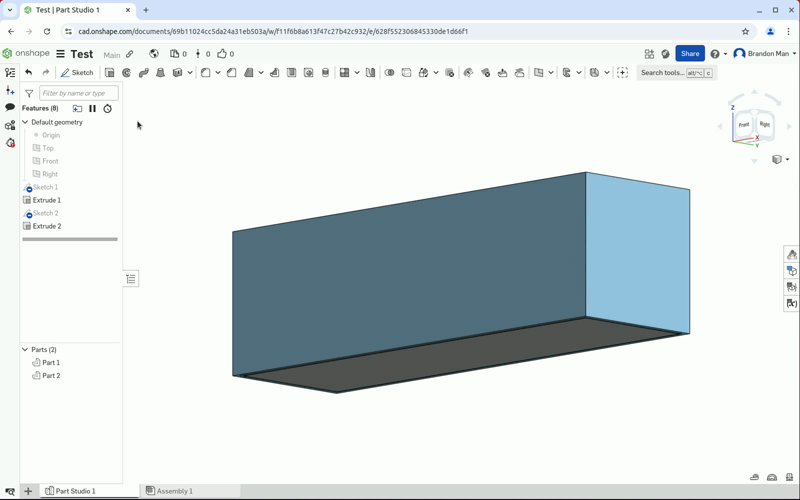
key(left, 3)
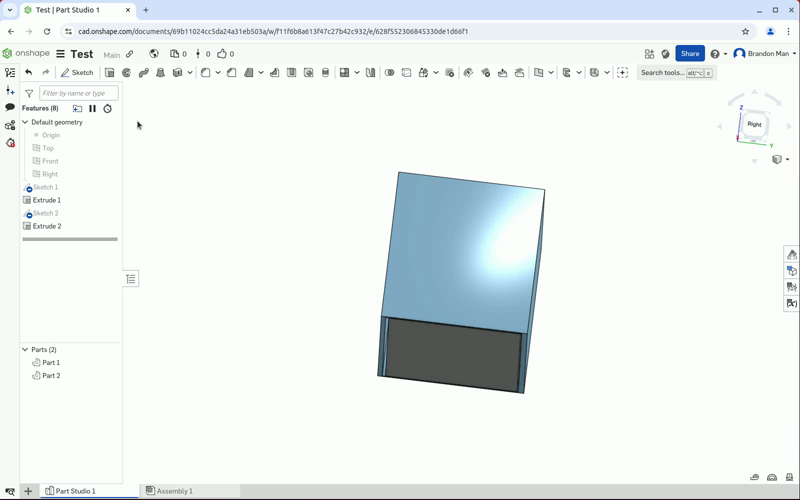
key(right, 3)
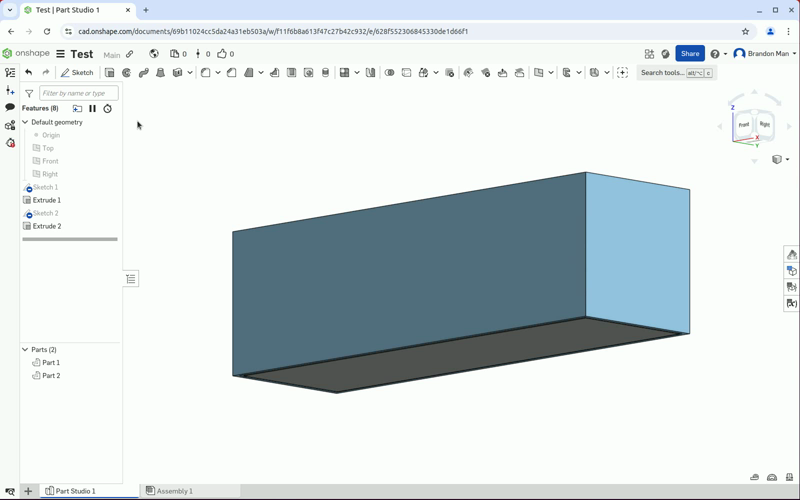
key(down, 3)
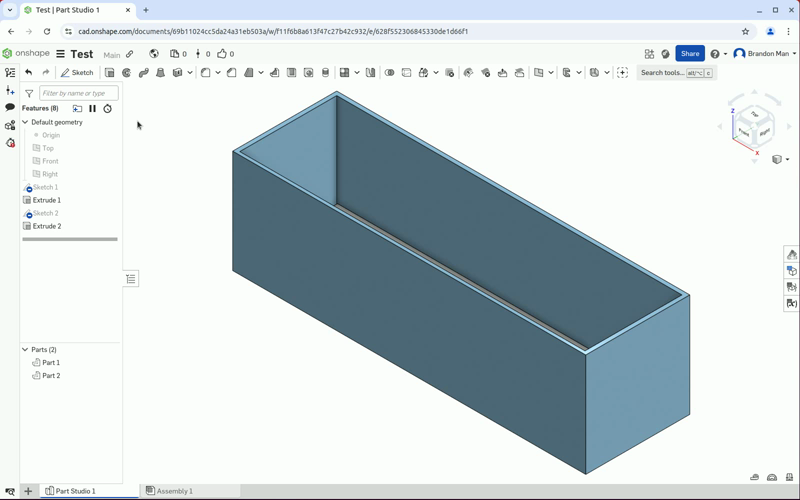
mouse_move(73, 189)
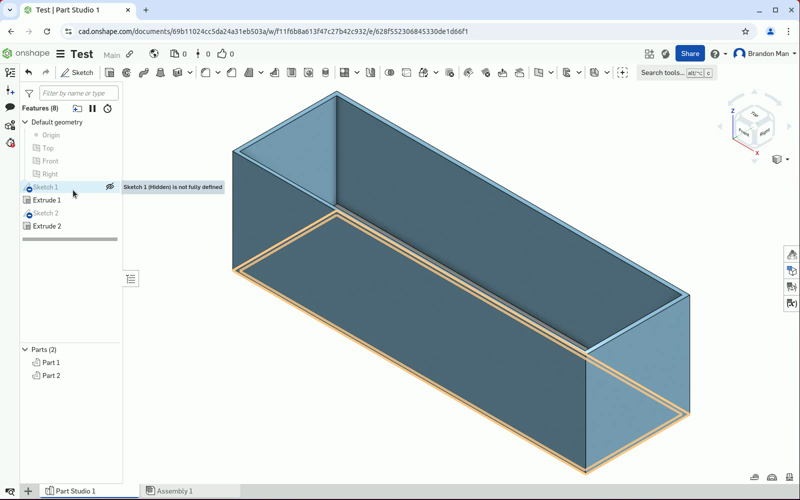
click(73, 189)